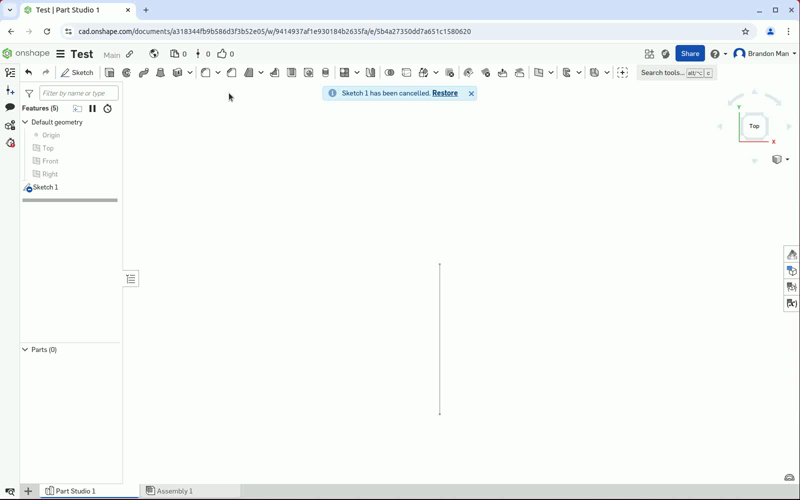
key(shift+h)
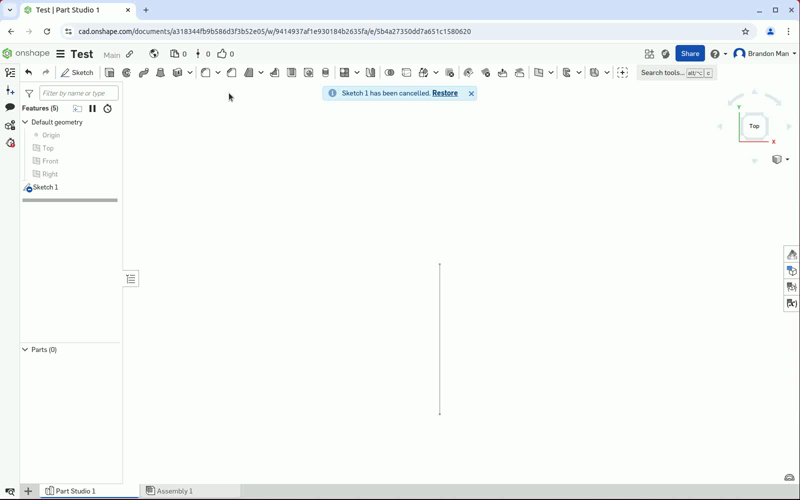
key(shift+s)
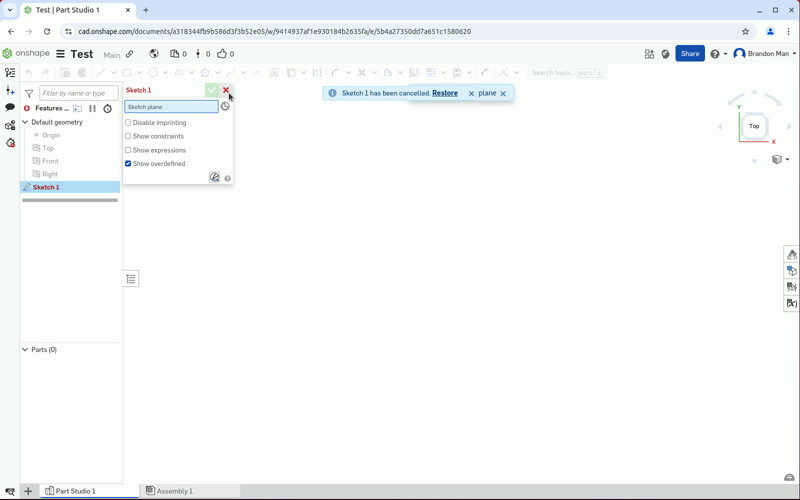
mouse_move(73, 150)
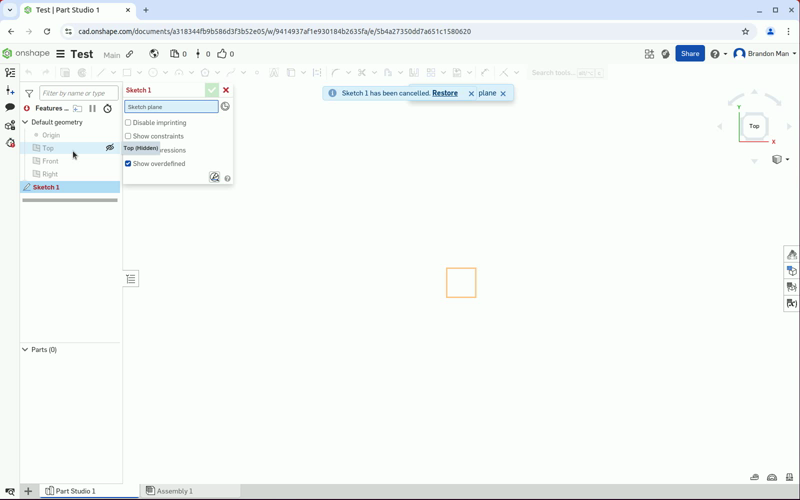
click(73, 150)
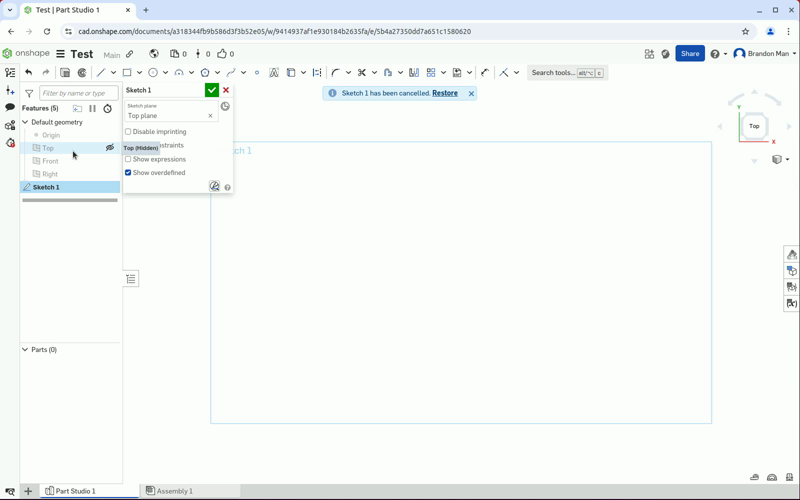
mouse_move(73, 352)
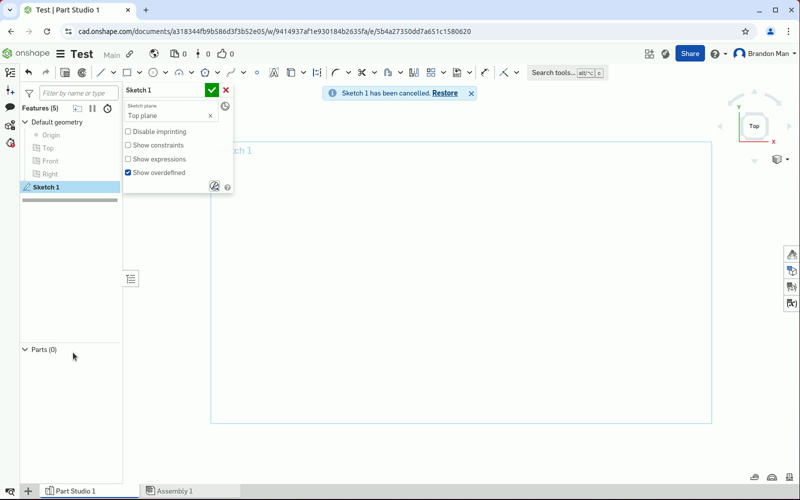
key(y)
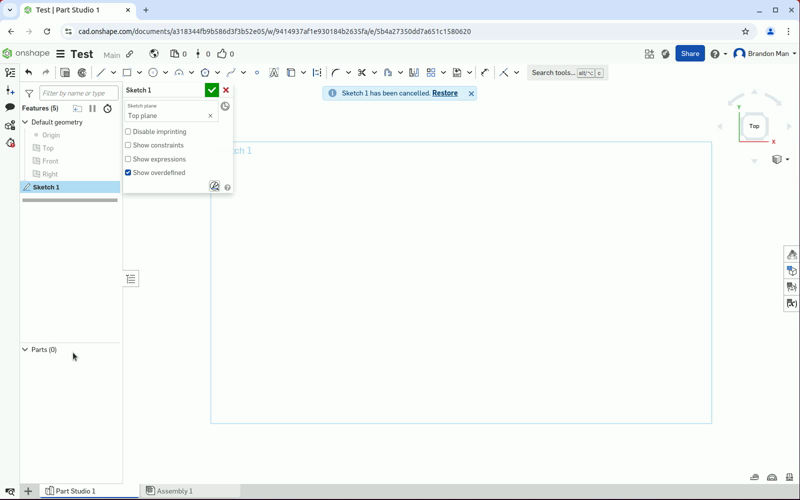
key(l)
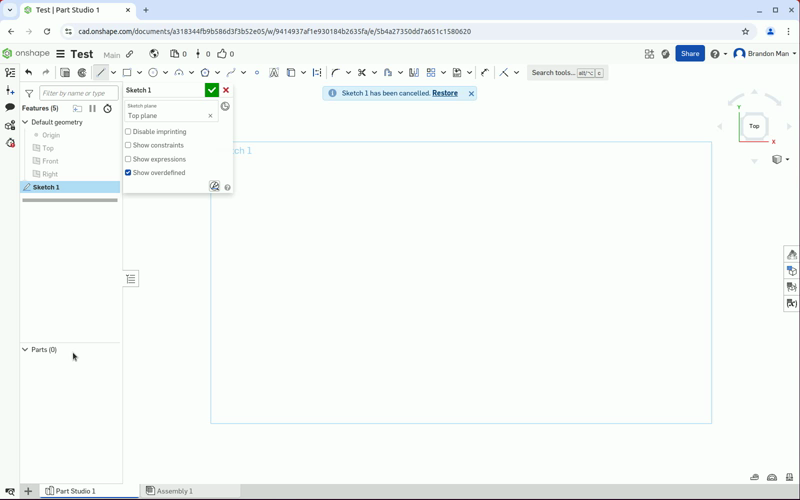
key_down(shift)
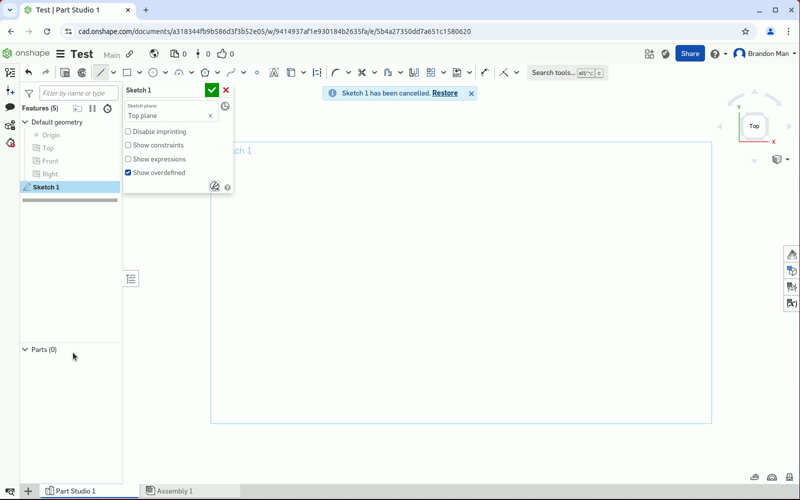
mouse_move(418, 325)
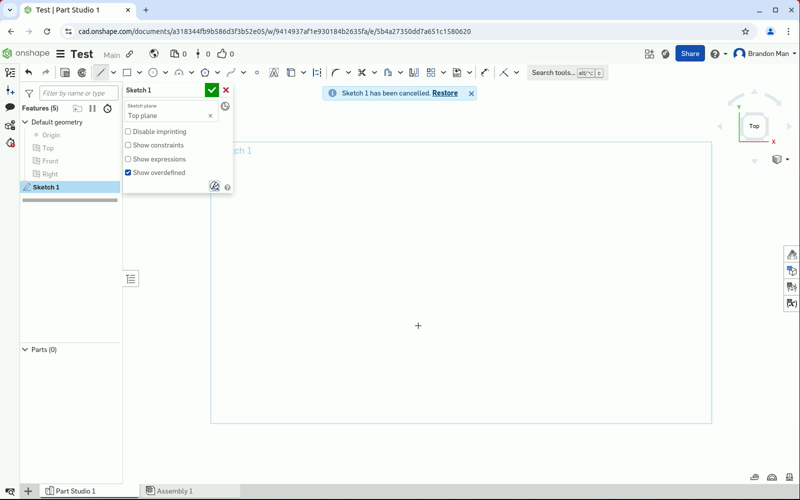
click(418, 325)
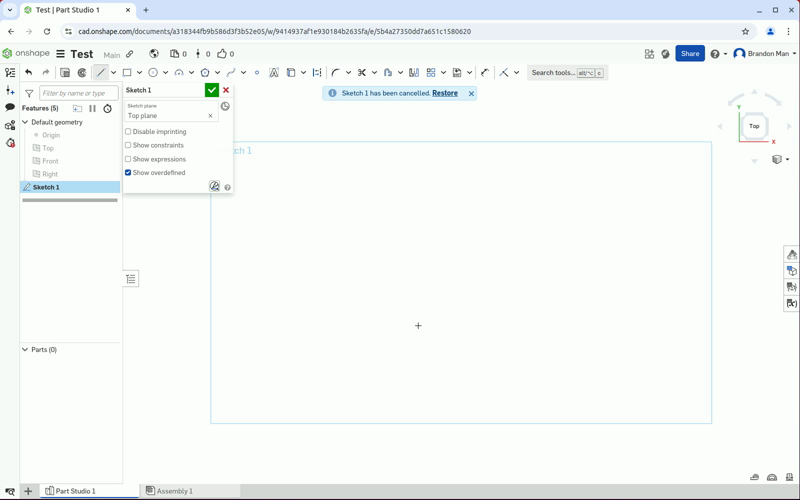
key_up(shift)
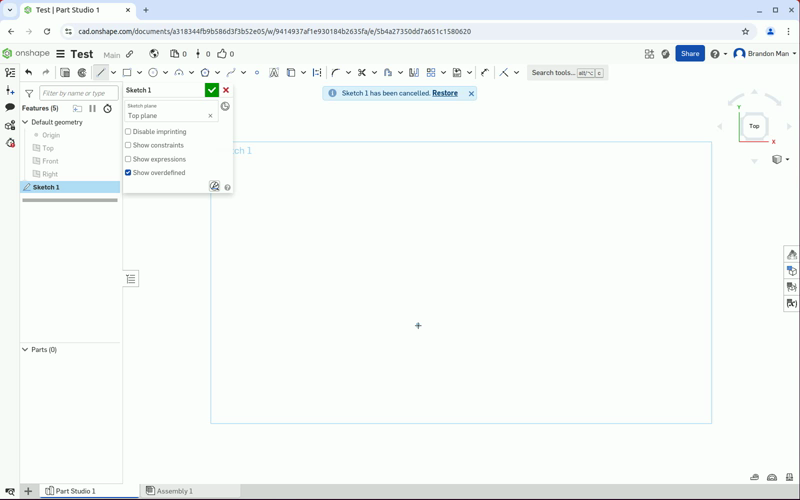
key_down(shift)
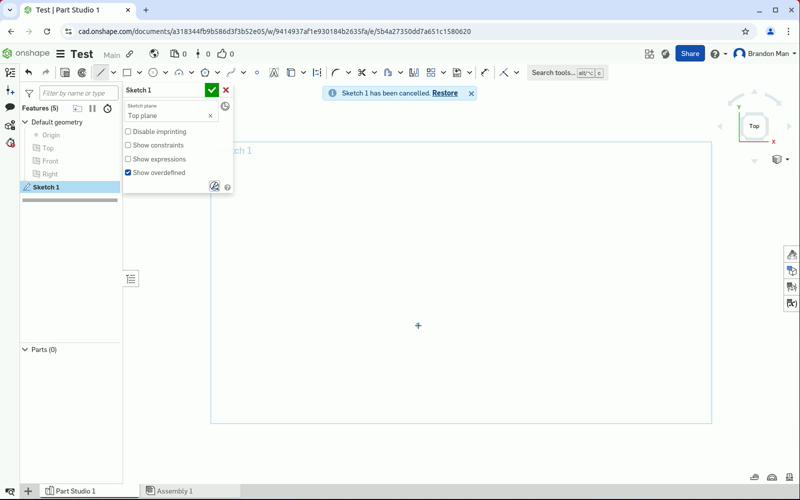
mouse_move(503, 325)
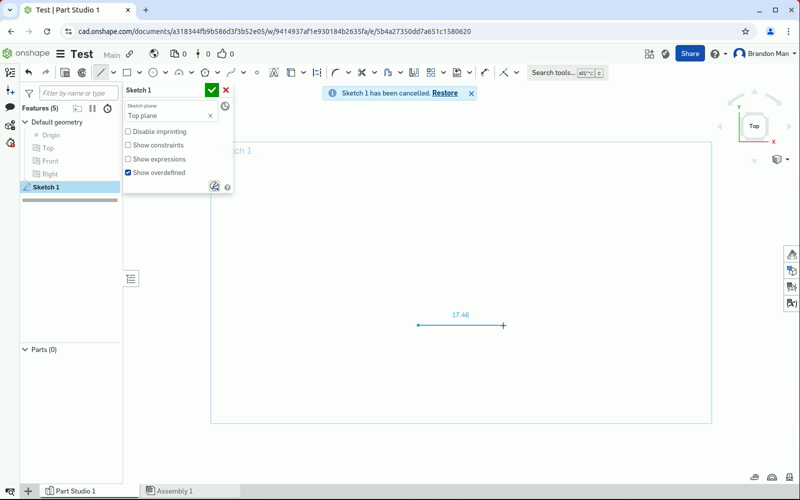
click(503, 325)
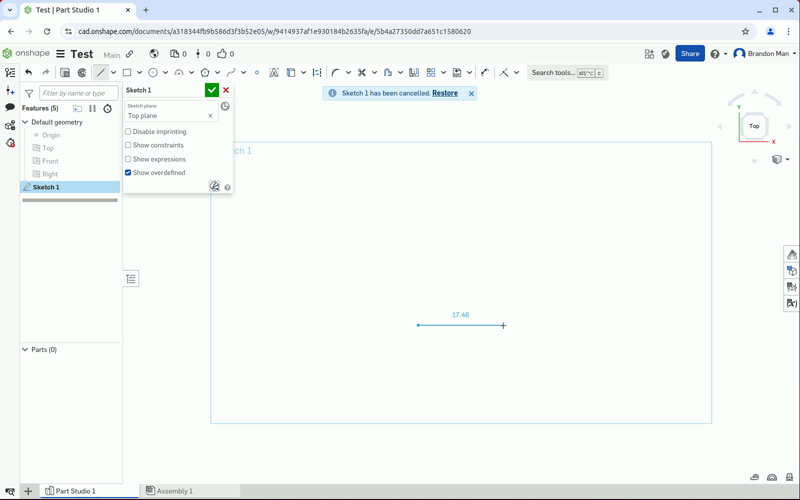
key_up(shift)
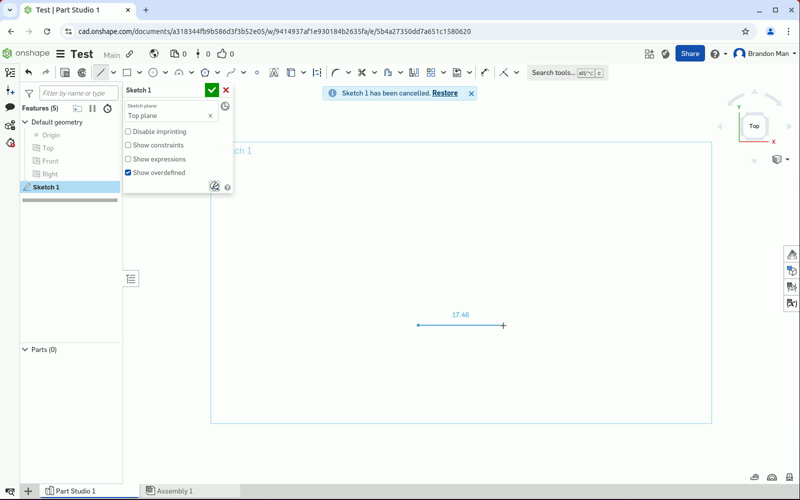
key_down(shift)
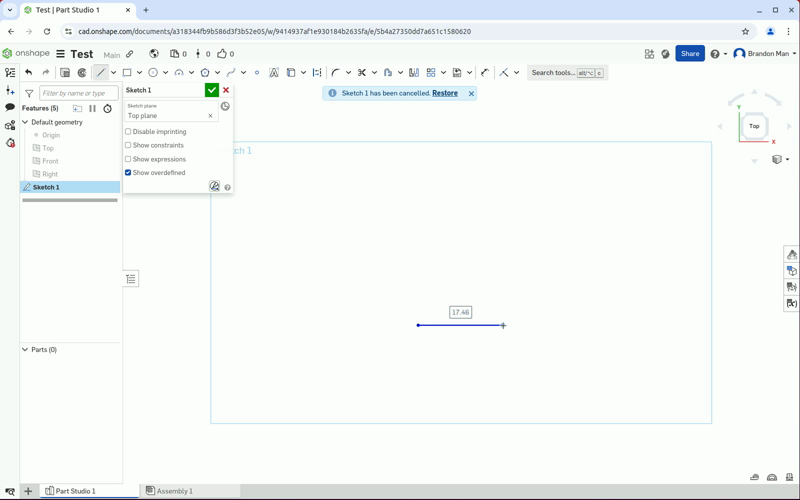
mouse_move(503, 240)
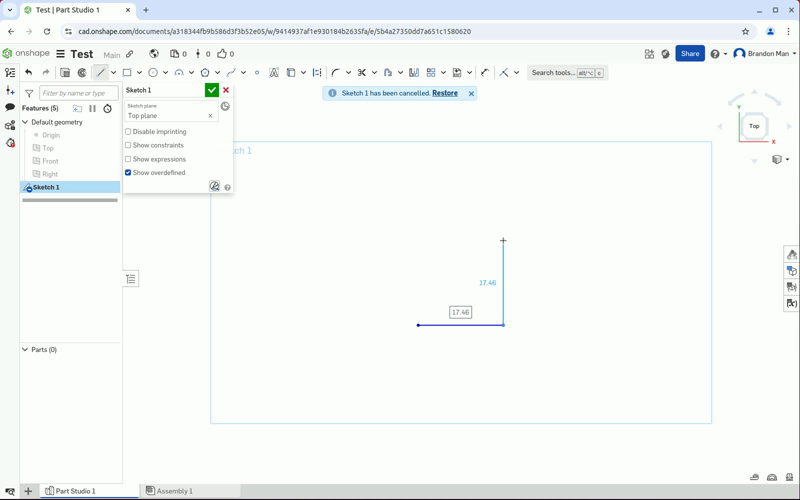
click(503, 240)
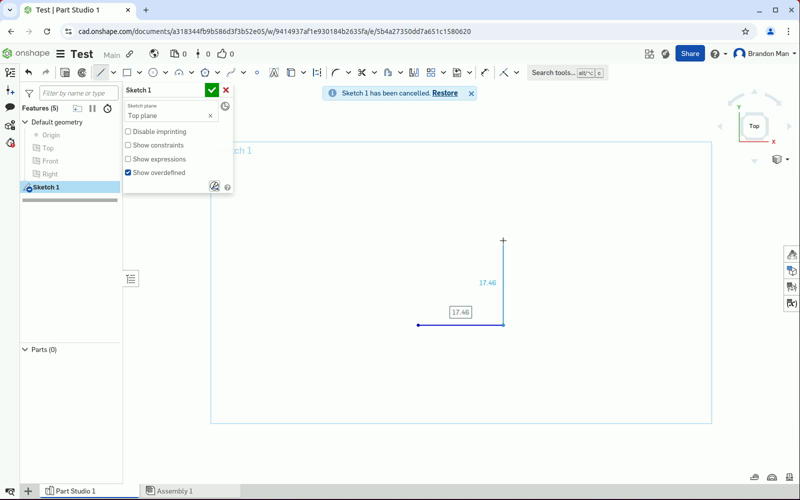
key_up(shift)
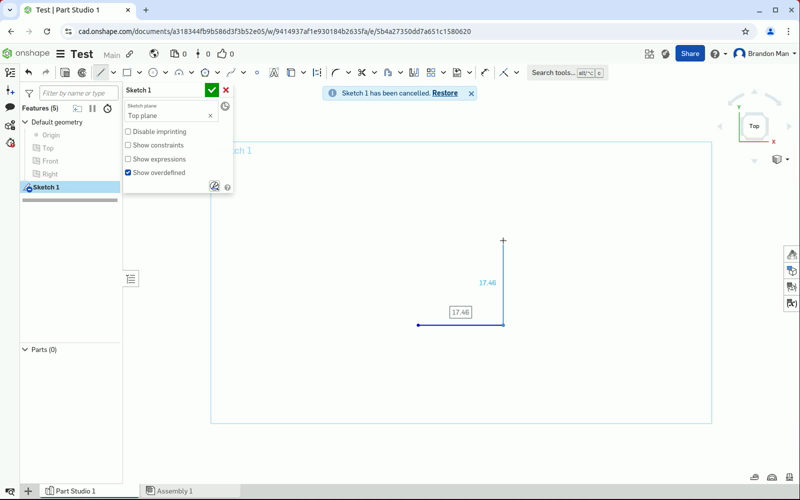
key_down(shift)
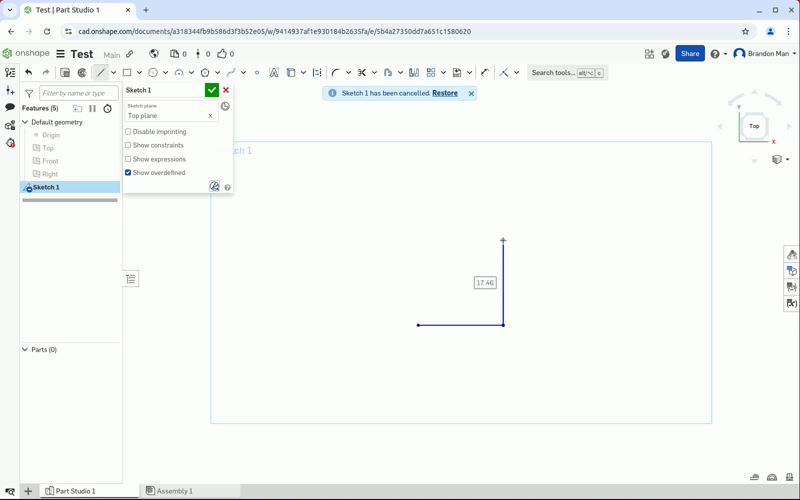
mouse_move(418, 240)
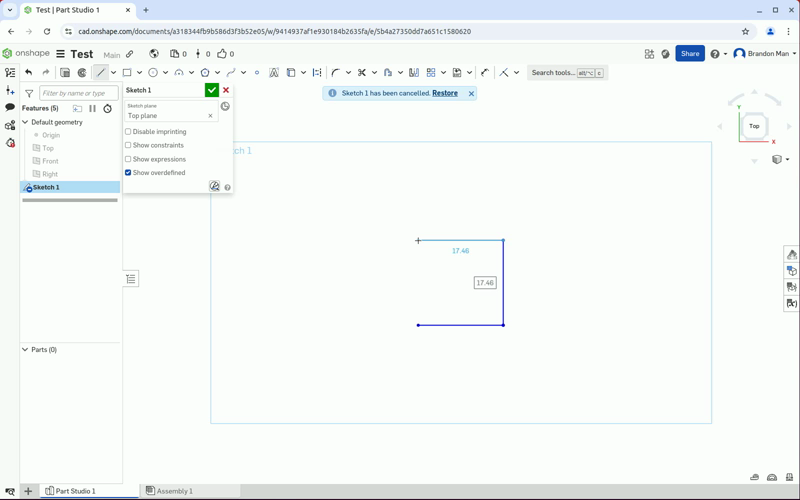
click(418, 240)
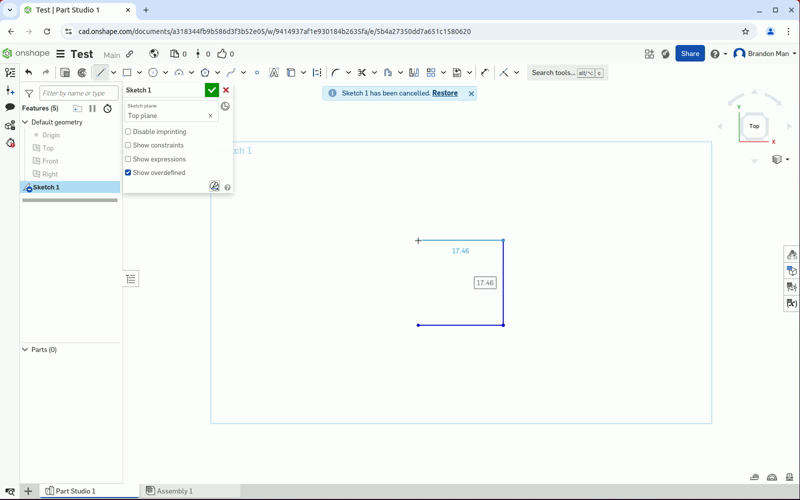
key_up(shift)
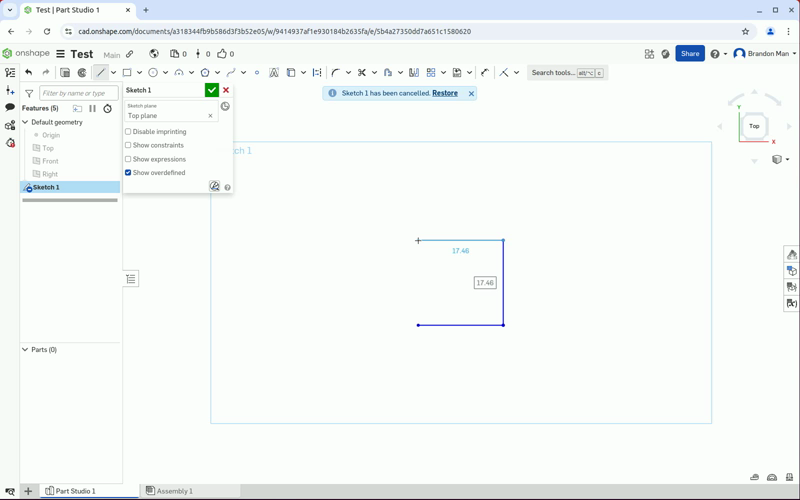
key_down(shift)
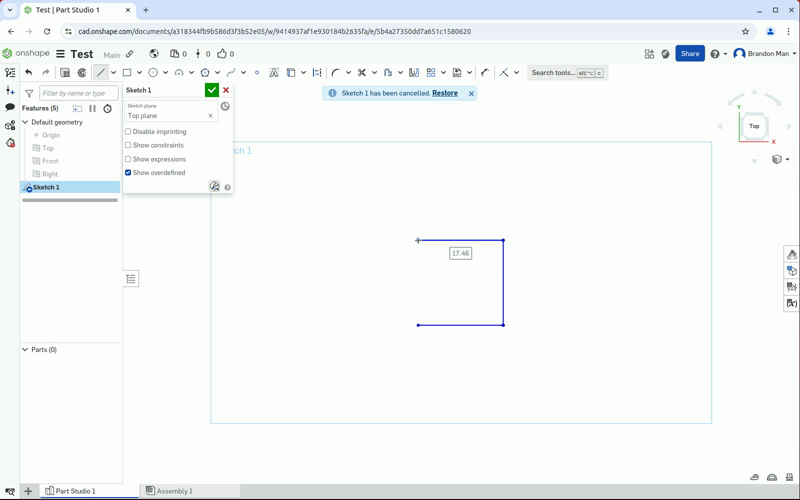
mouse_move(418, 325)
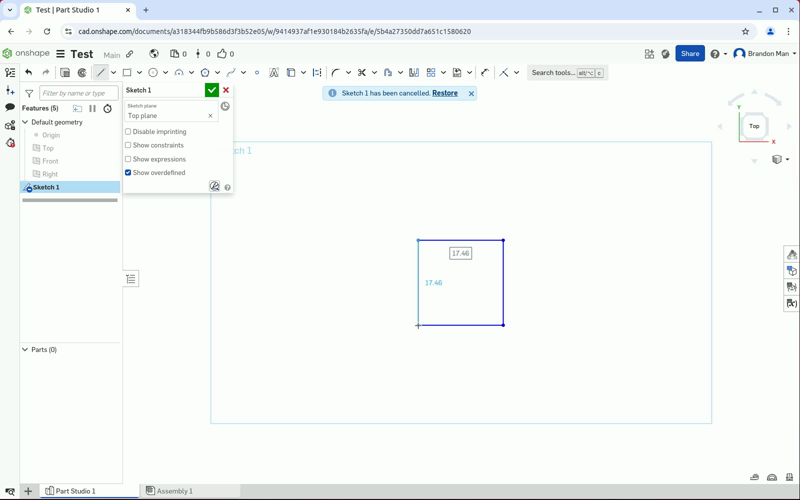
key_up(shift)
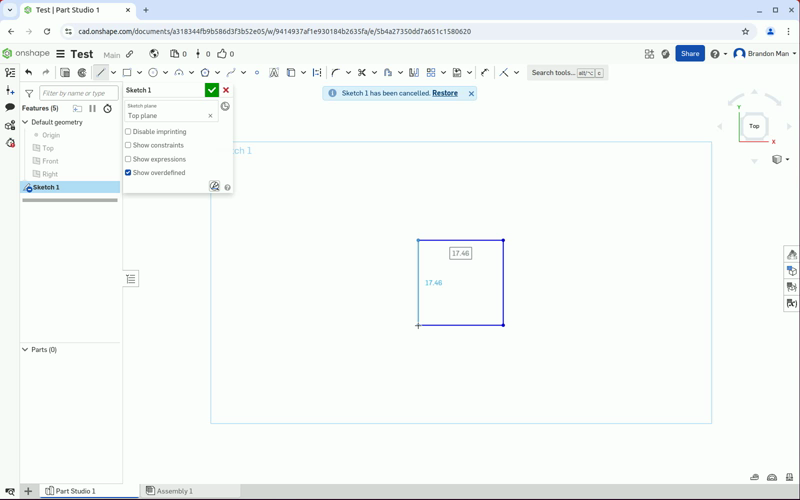
click(418, 325)
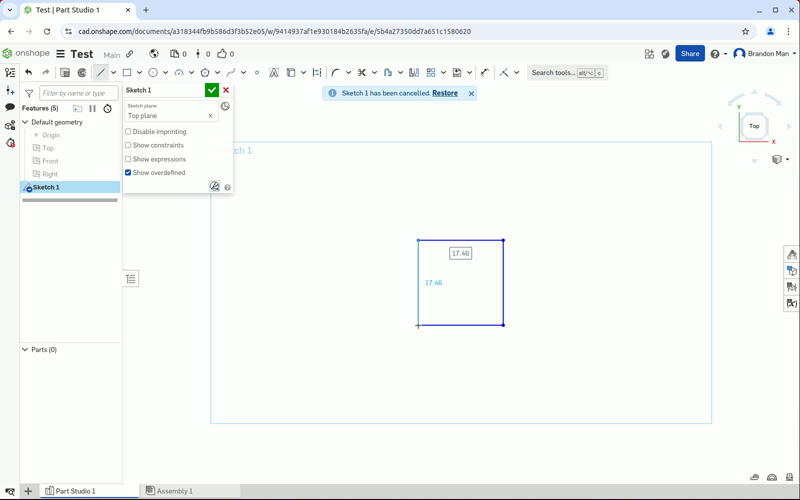
key(esc)
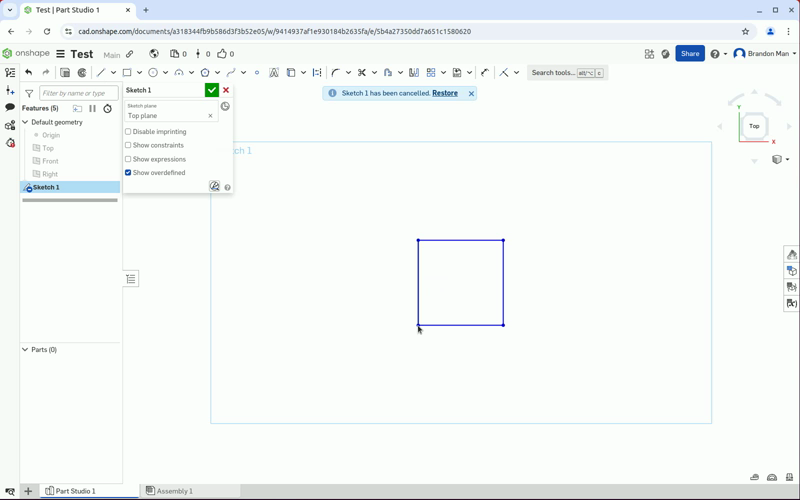
mouse_move(454, 310)
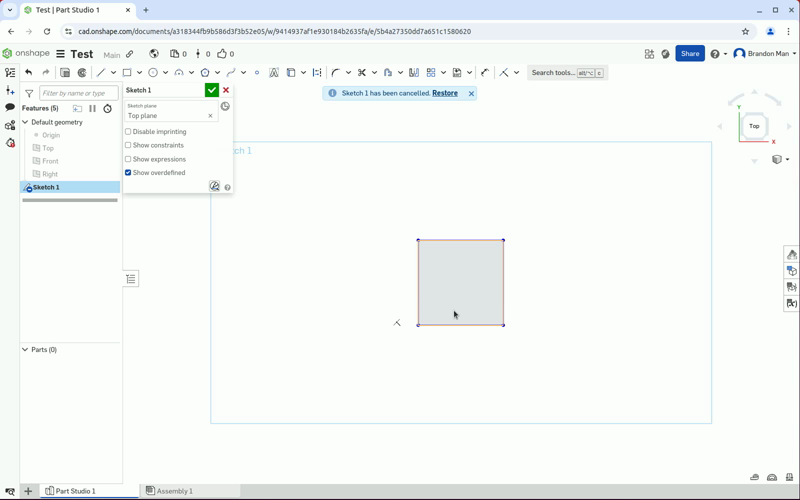
click(454, 310)
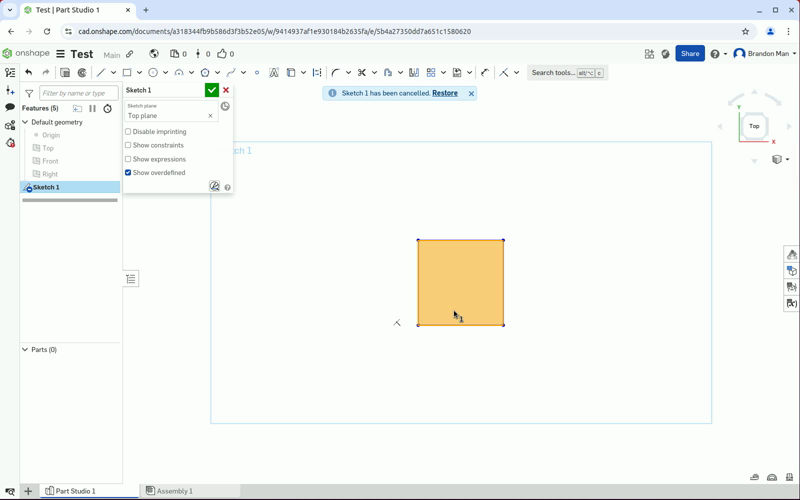
mouse_move(73, 352)
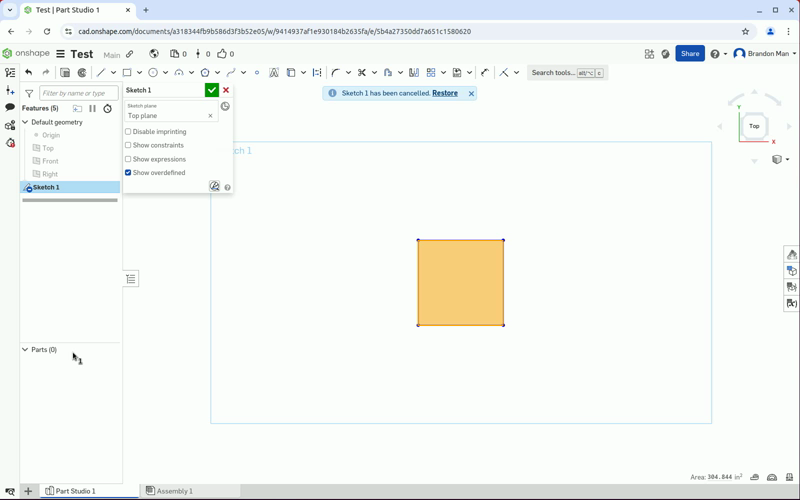
key(shift+y)
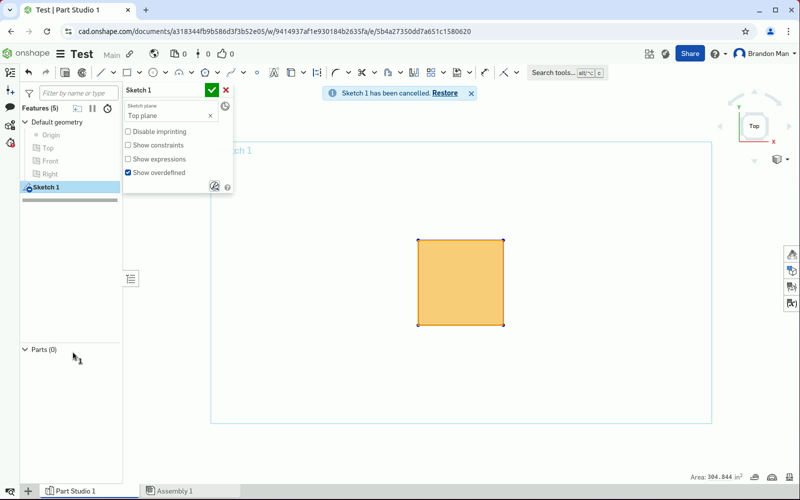
key(shift+e)
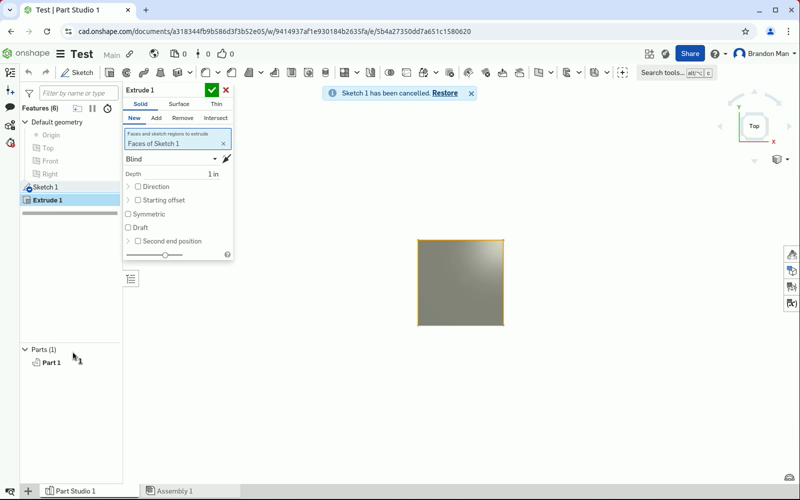
mouse_move(143, 106)
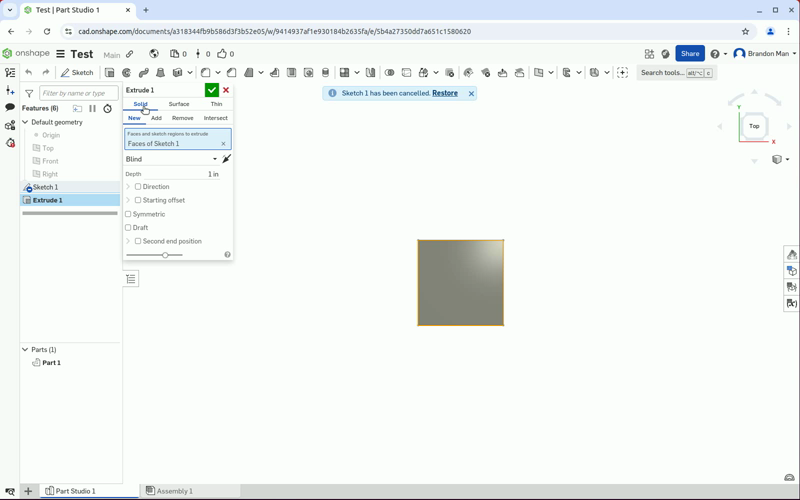
click(143, 106)
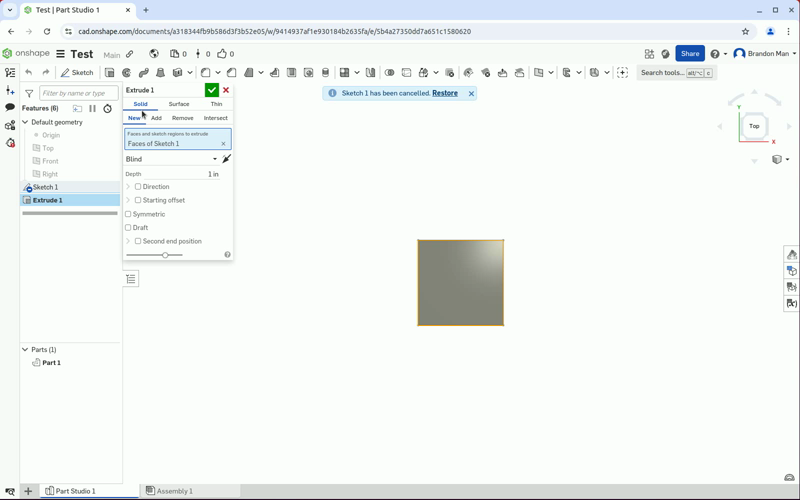
mouse_move(137, 120)
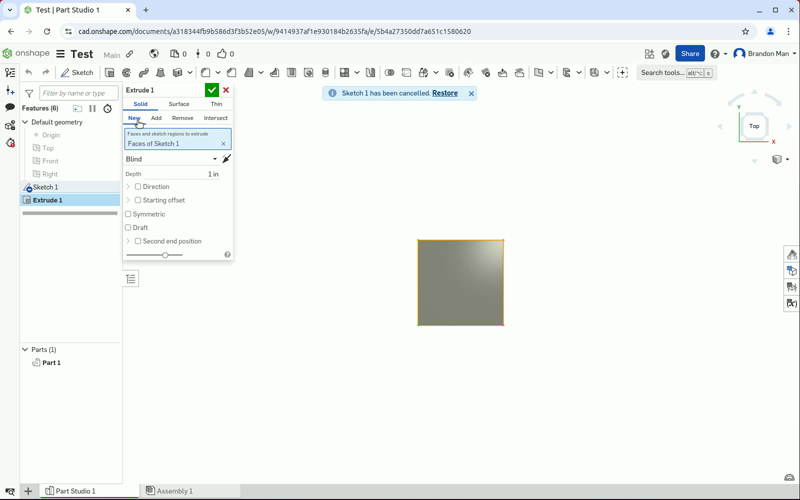
click(137, 120)
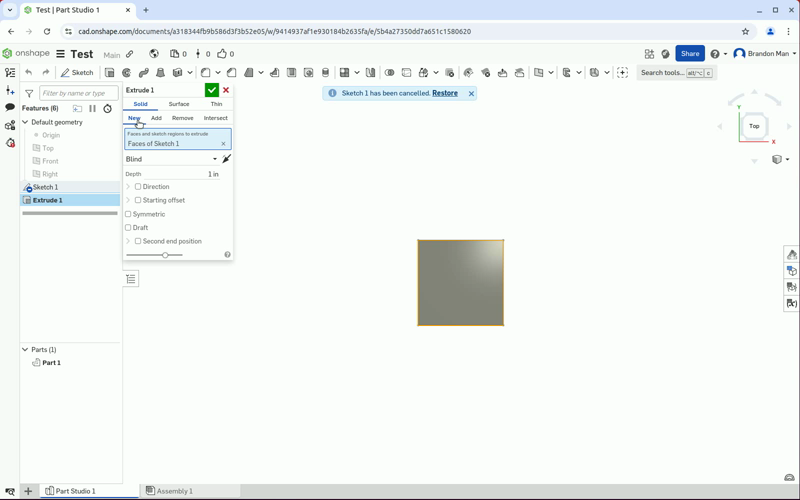
key(tab, 4)
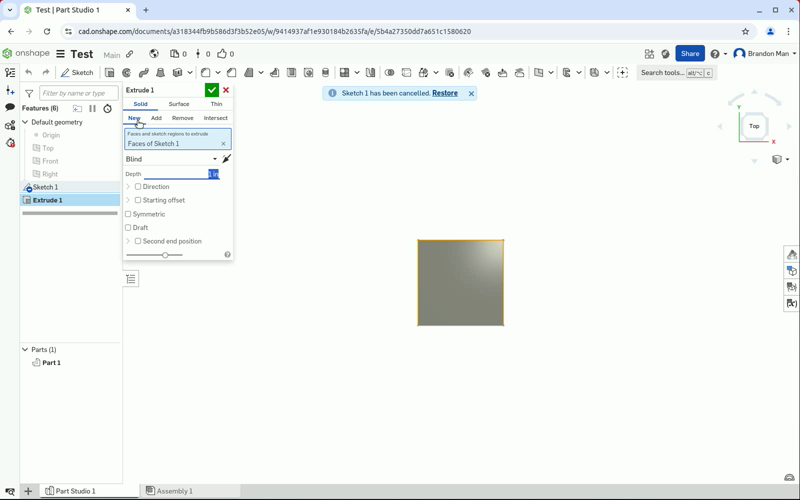
text(8.666)
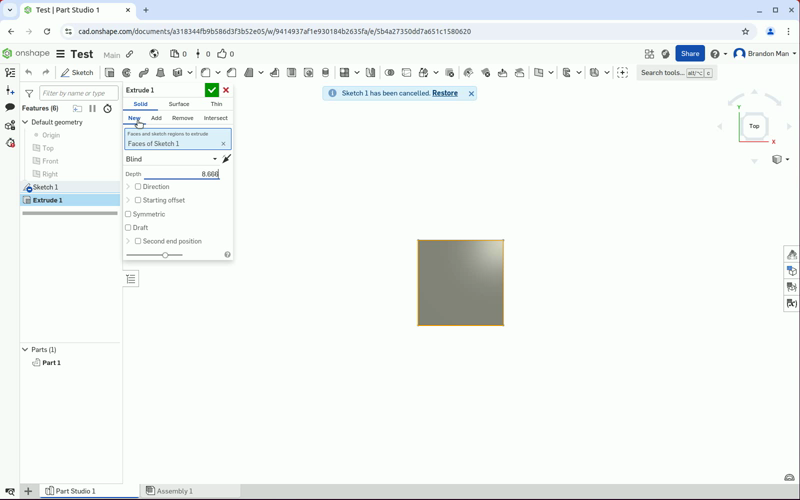
key(enter)
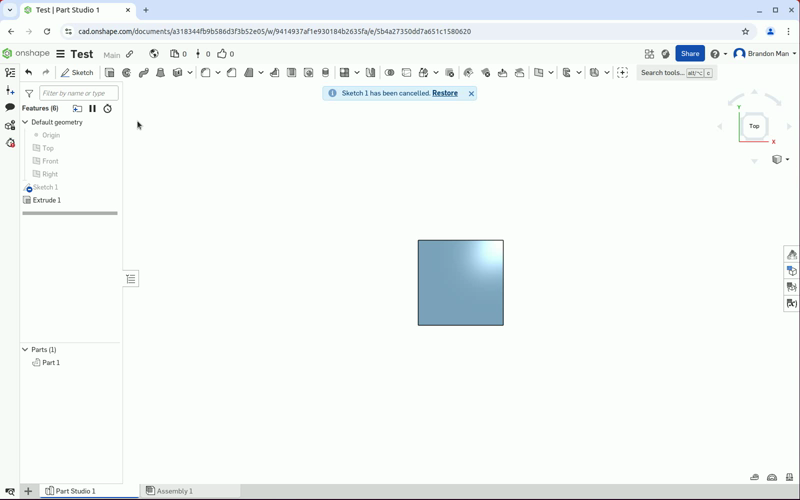
key(shift+h)
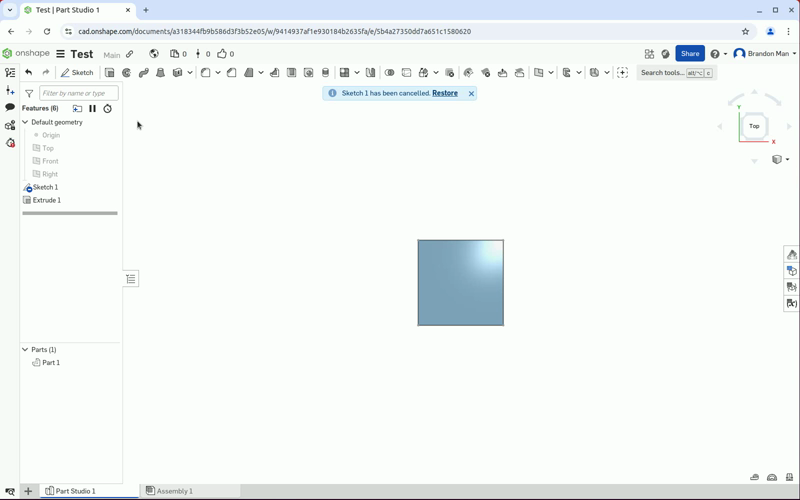
key(shift+h)
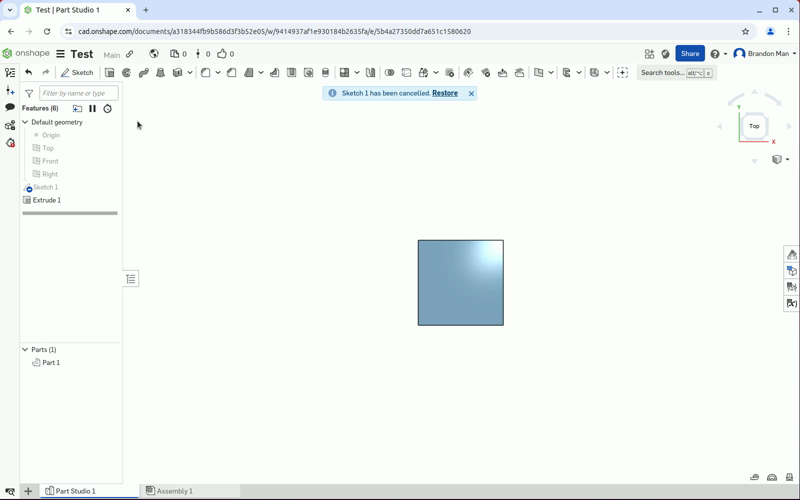
mouse_move(73, 189)
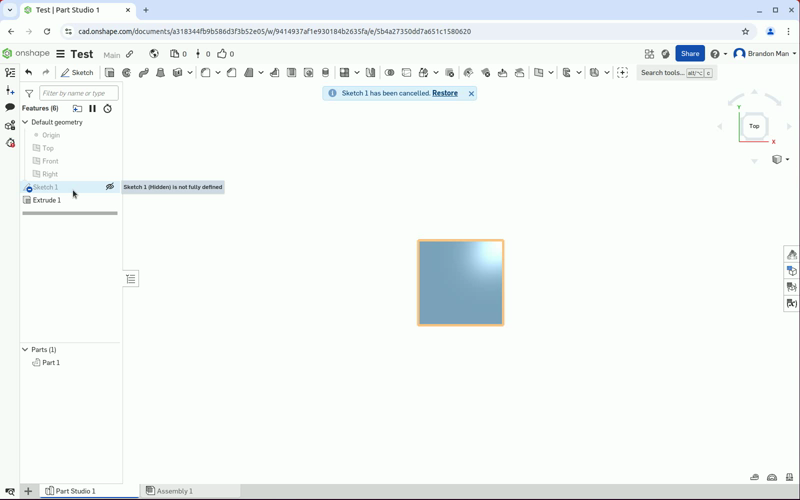
click(73, 189)
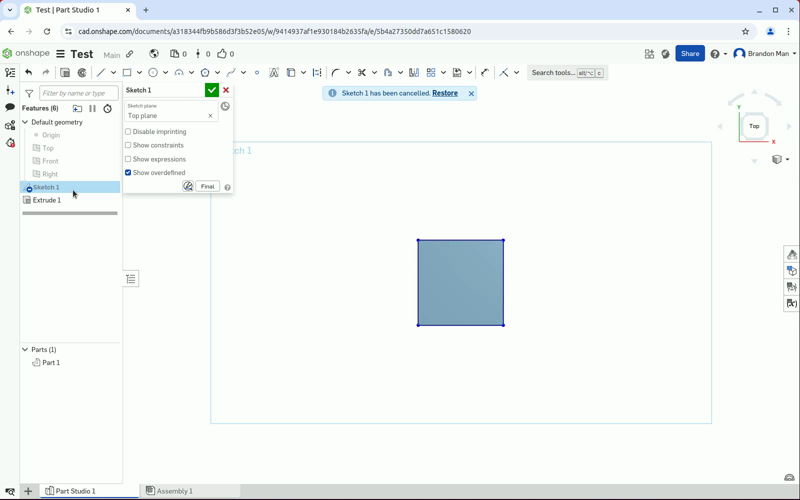
mouse_move(229, 92)
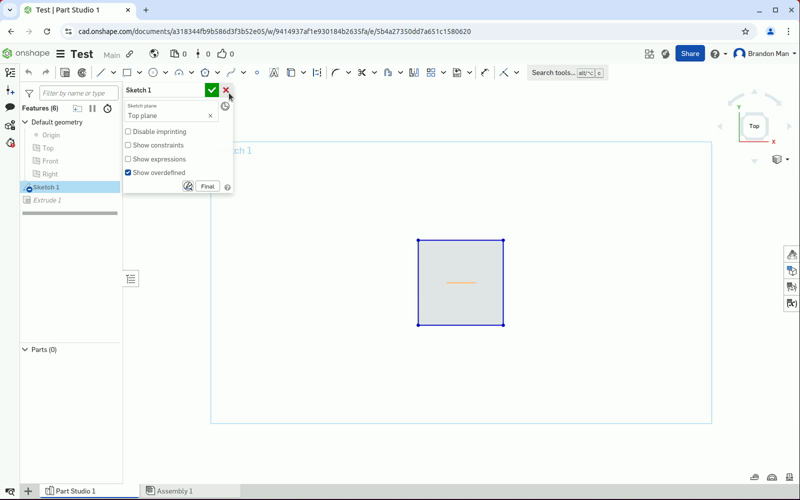
click(229, 92)
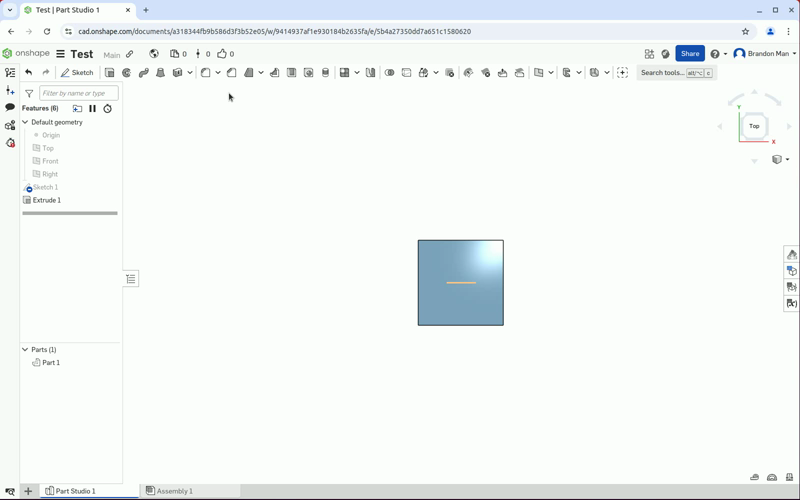
mouse_move(541, 75)
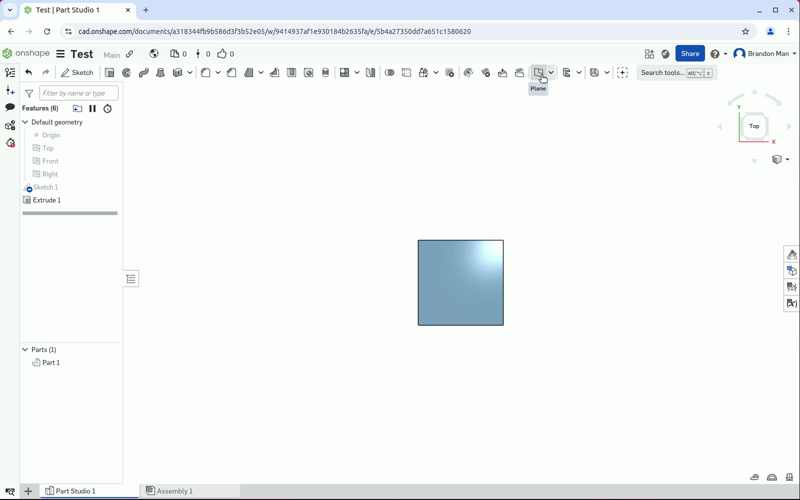
click(541, 75)
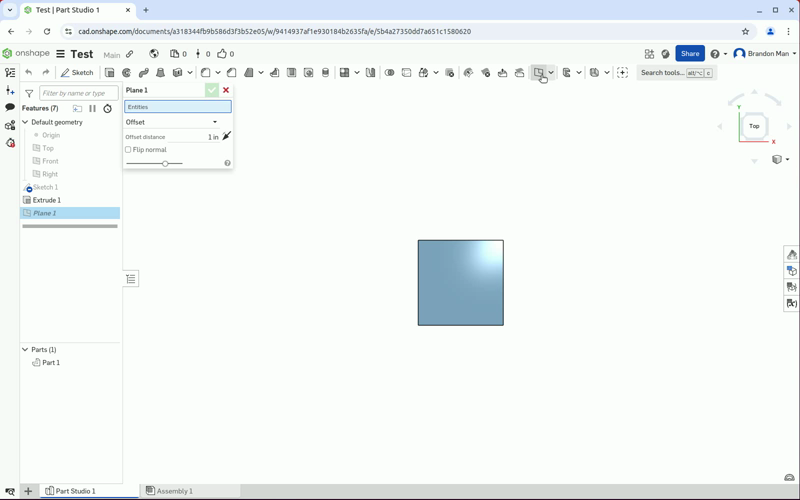
mouse_move(73, 150)
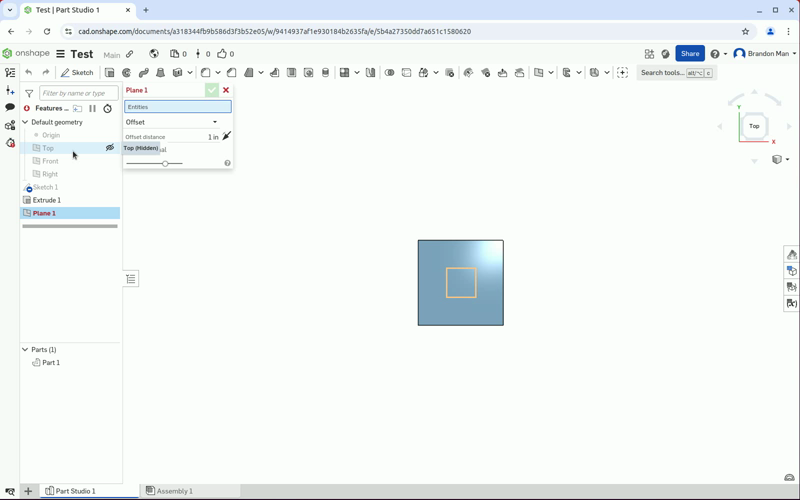
click(73, 150)
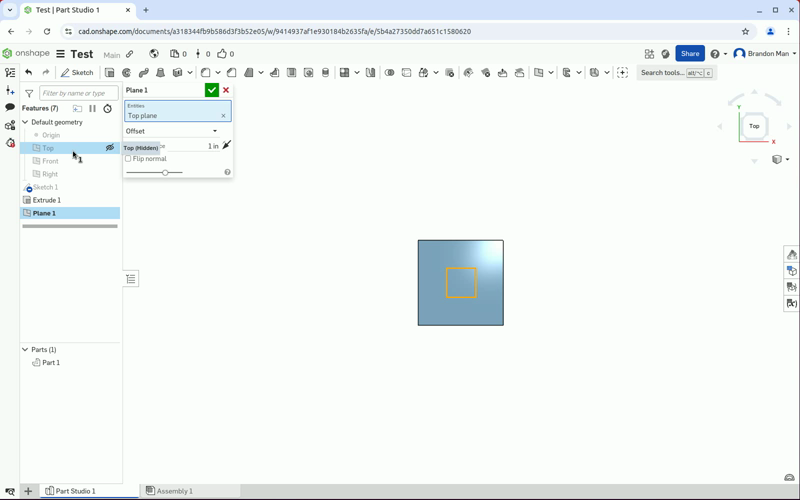
key(tab, 2)
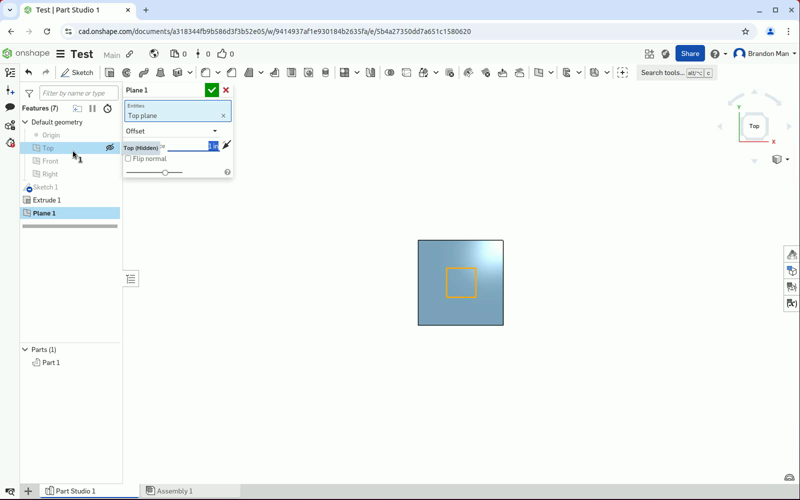
text(8.658)
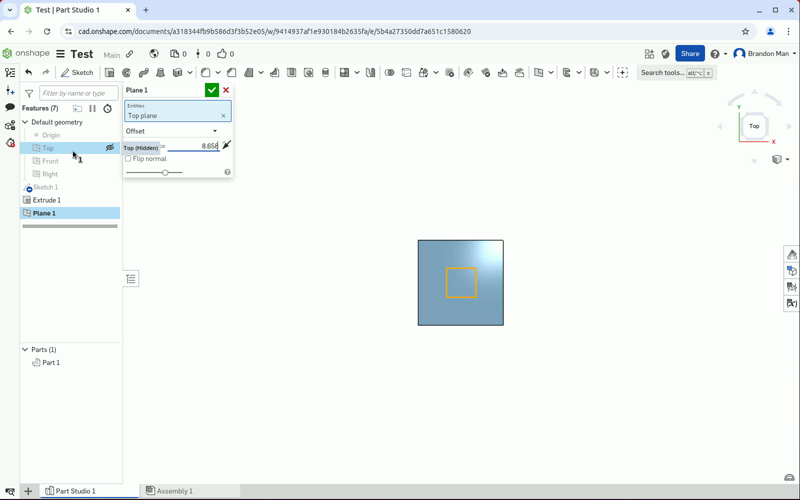
key(enter, 2)
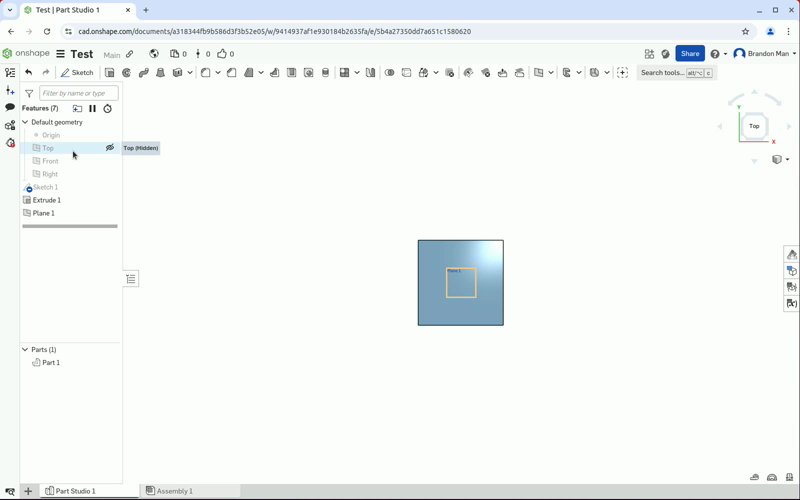
key(shift+s)
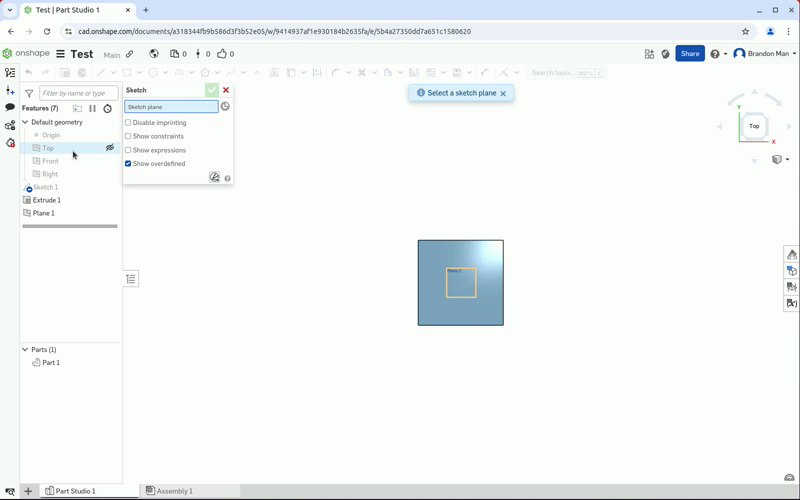
mouse_move(73, 215)
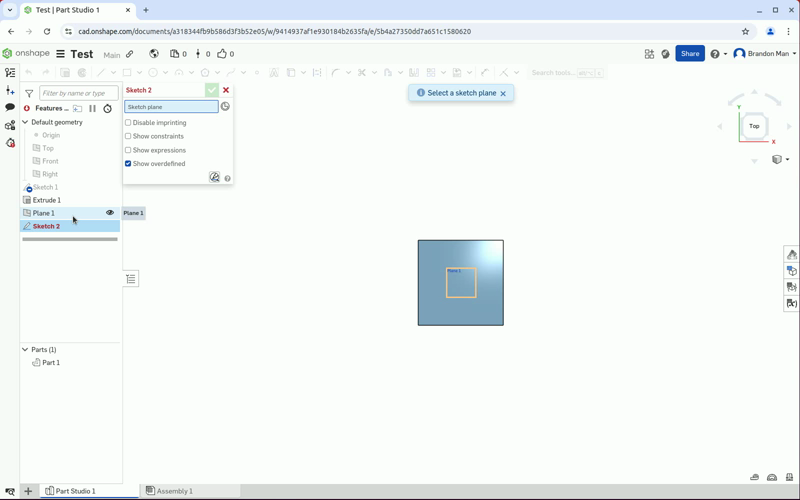
click(73, 215)
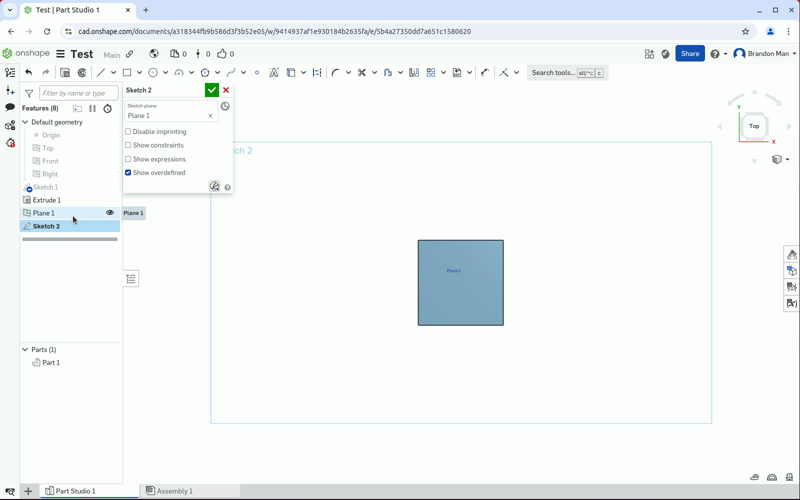
mouse_move(73, 352)
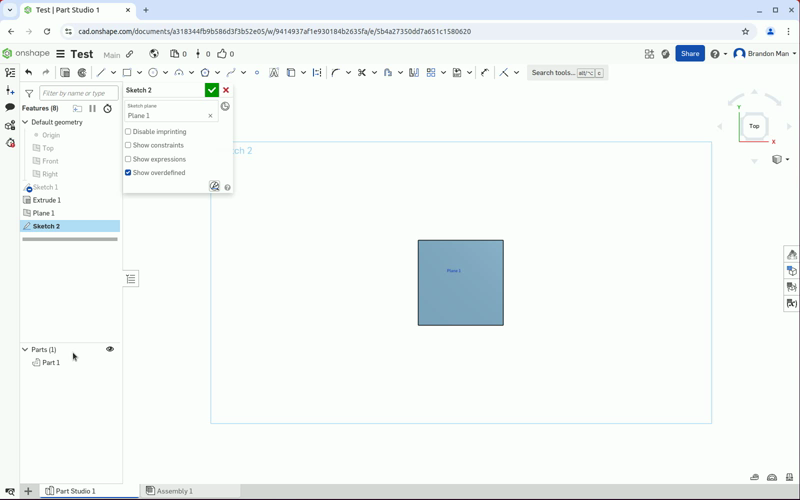
key(y)
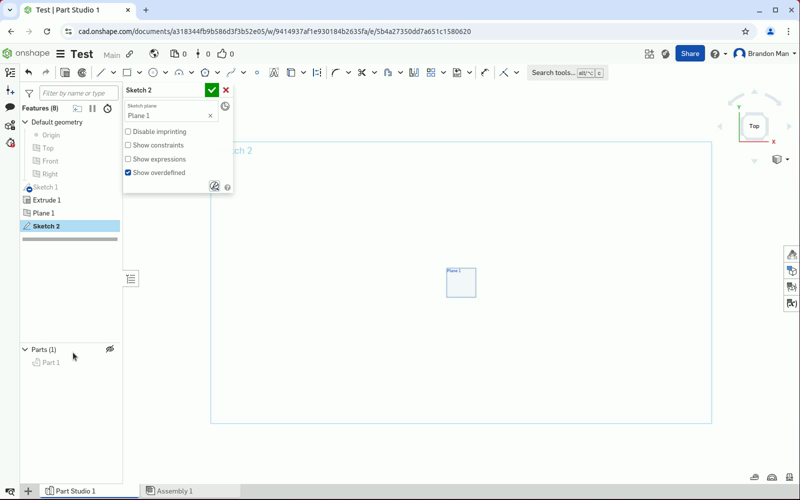
key(c)
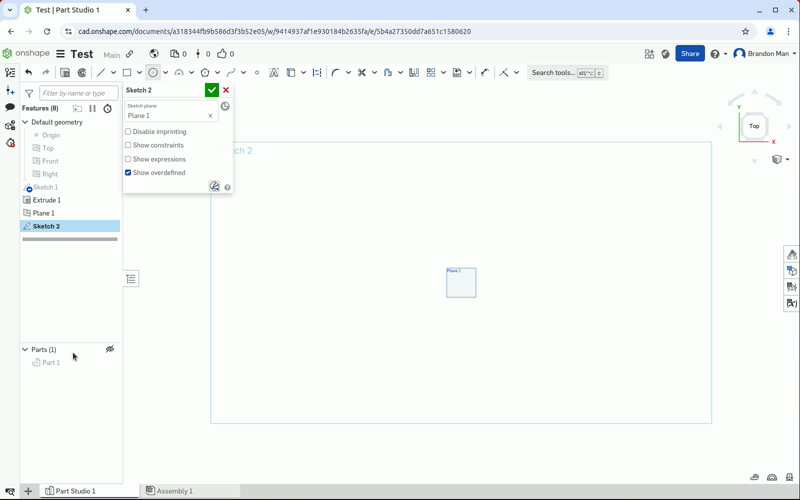
key_down(shift)
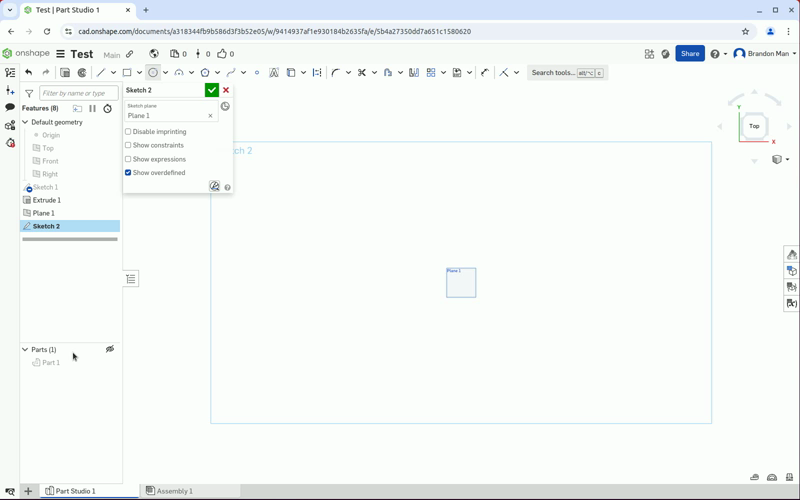
mouse_move(461, 282)
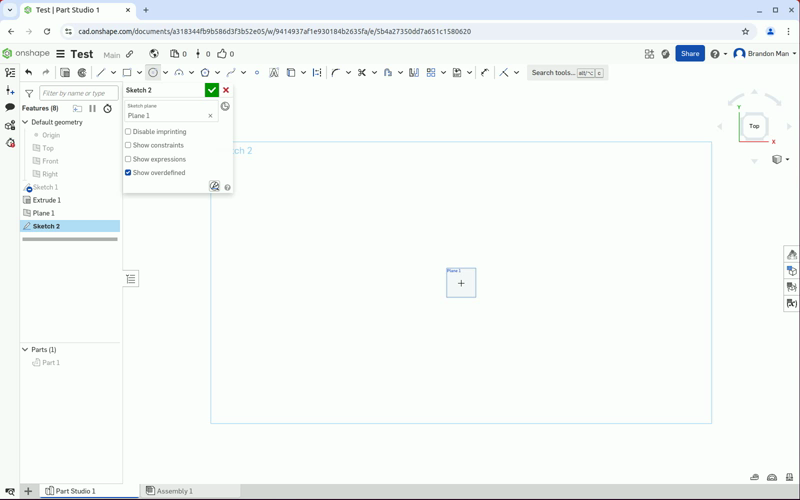
click(461, 282)
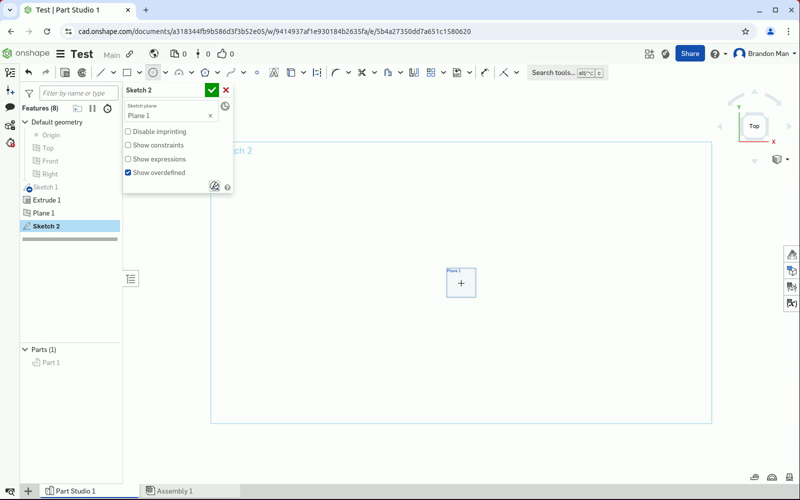
key_up(shift)
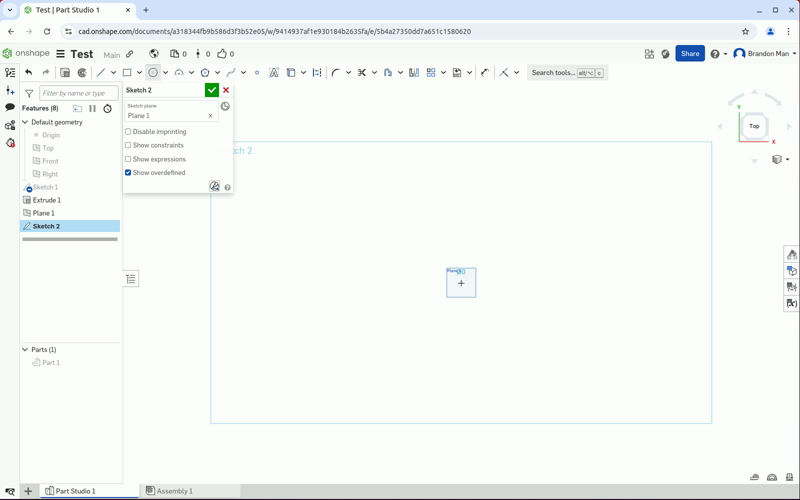
mouse_move(493, 282)
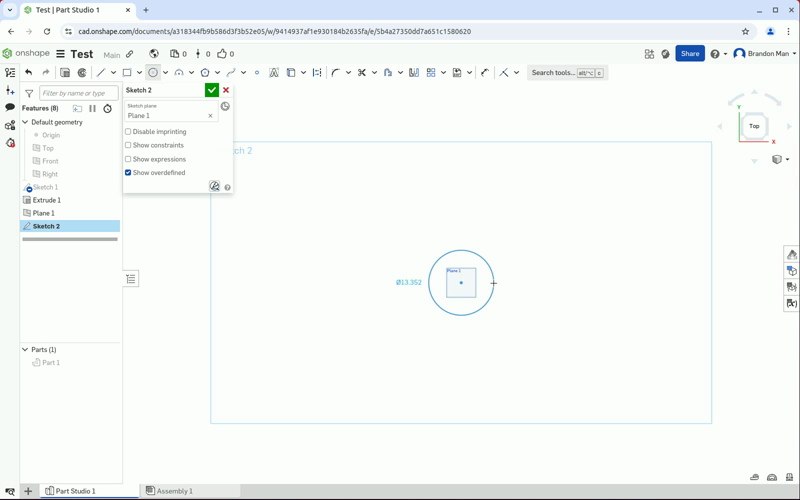
click(493, 282)
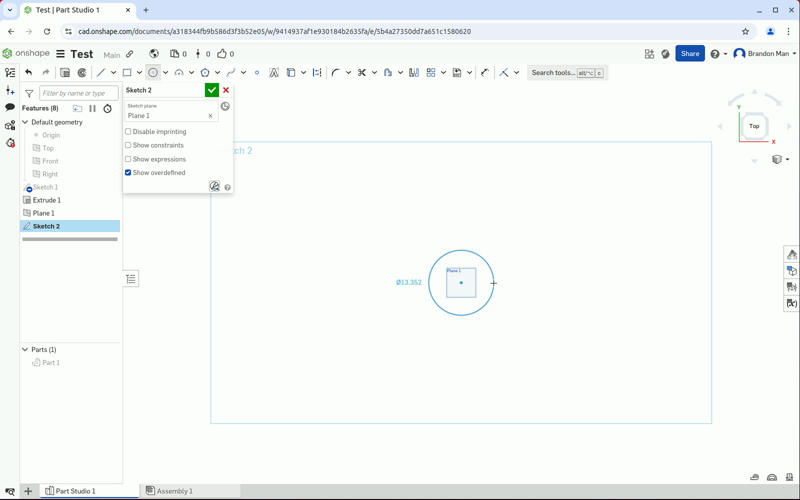
key(esc)
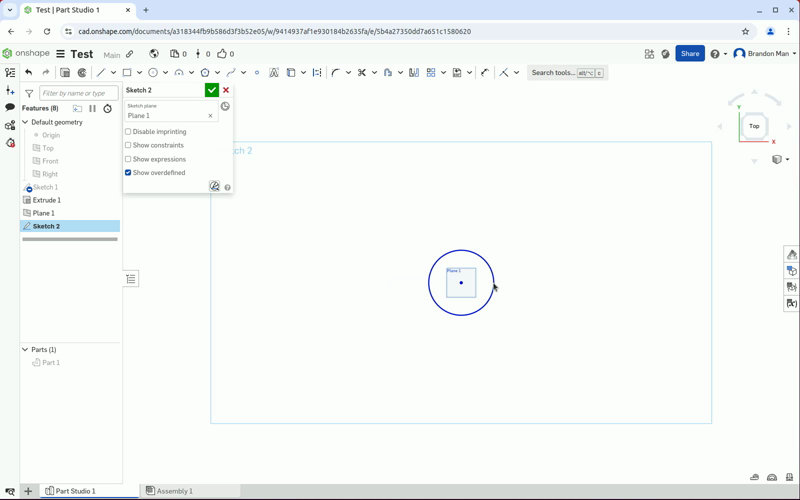
mouse_move(441, 267)
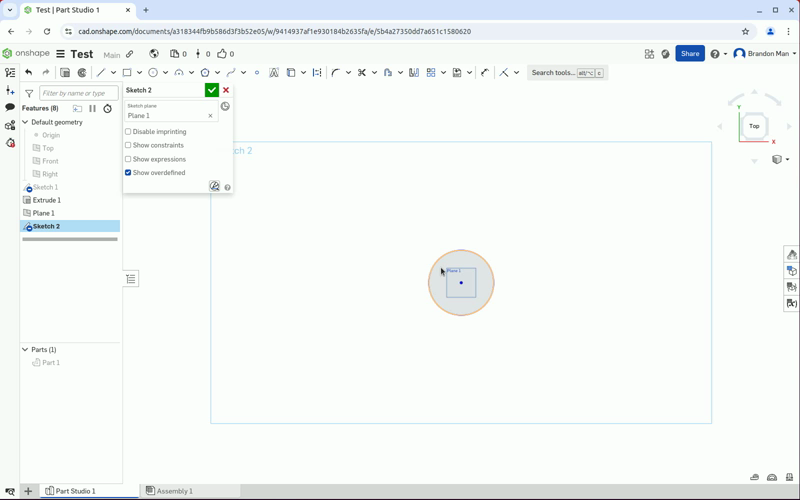
click(441, 267)
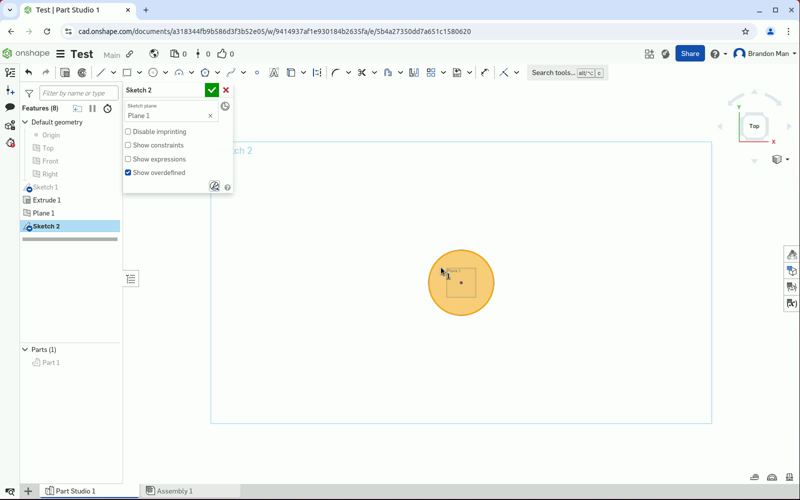
mouse_move(73, 352)
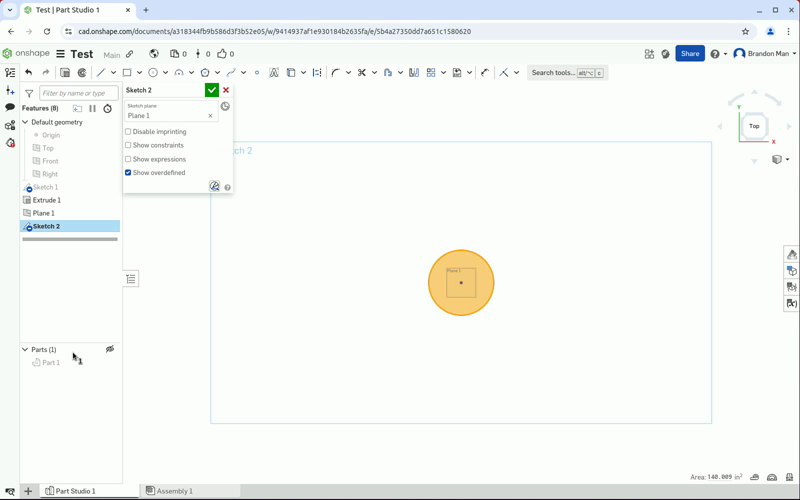
key(shift+y)
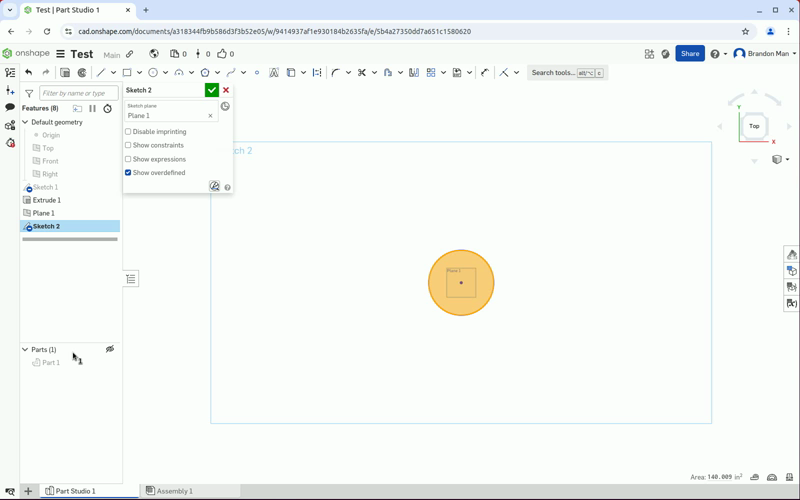
key(shift+e)
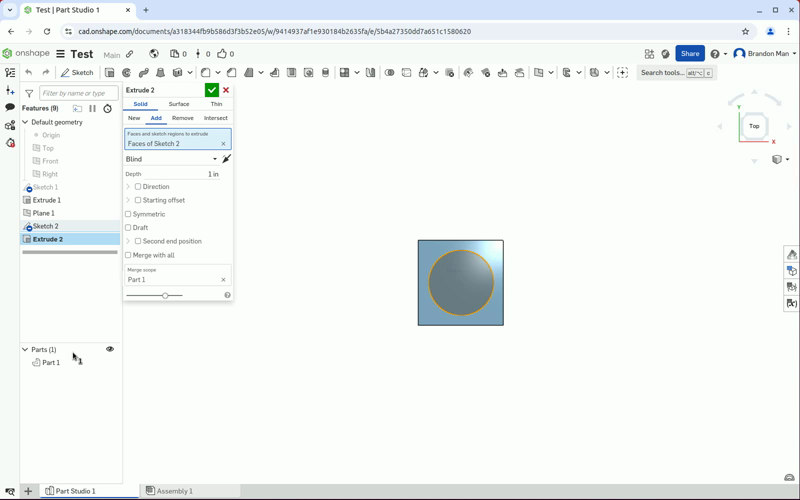
mouse_move(143, 106)
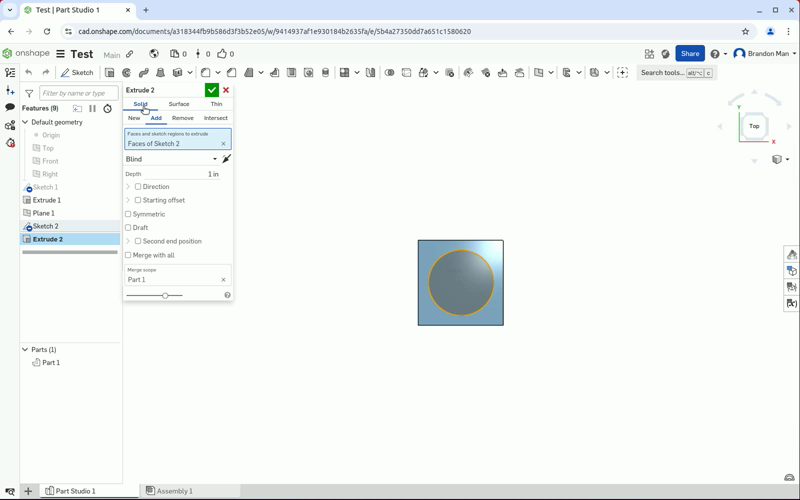
click(143, 106)
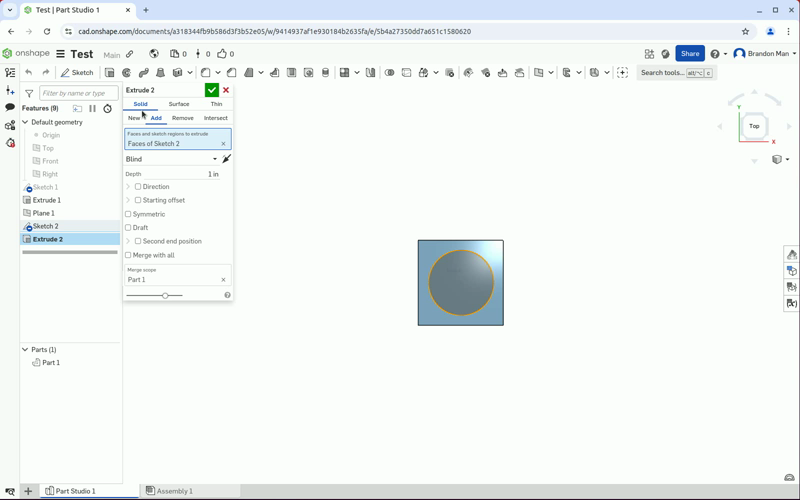
mouse_move(137, 120)
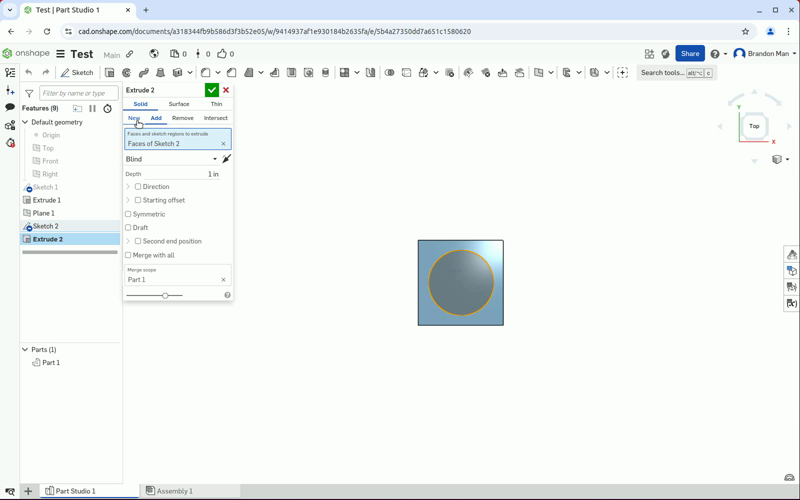
click(137, 120)
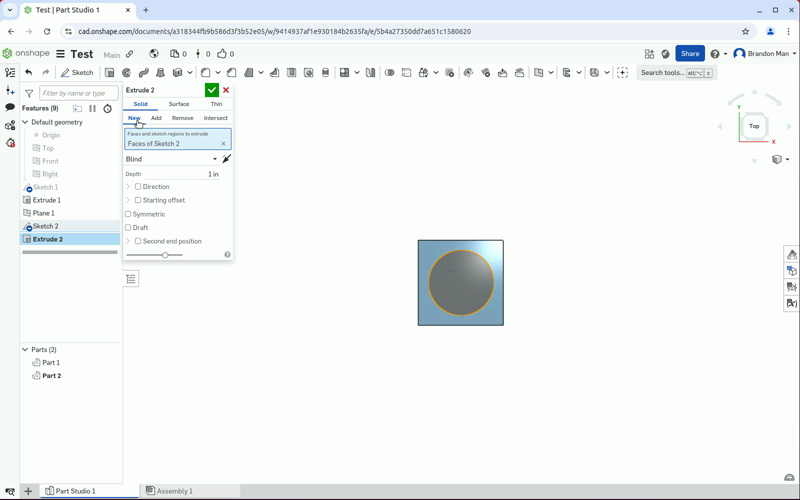
key(tab, 4)
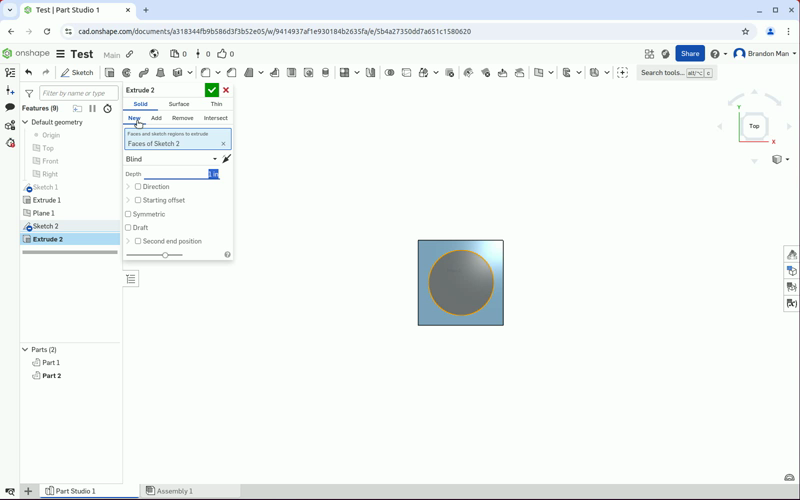
text(8.666)
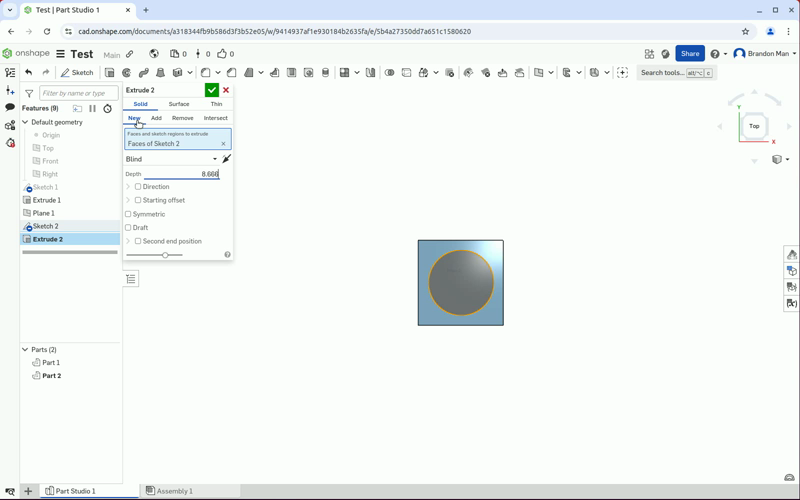
key(enter)
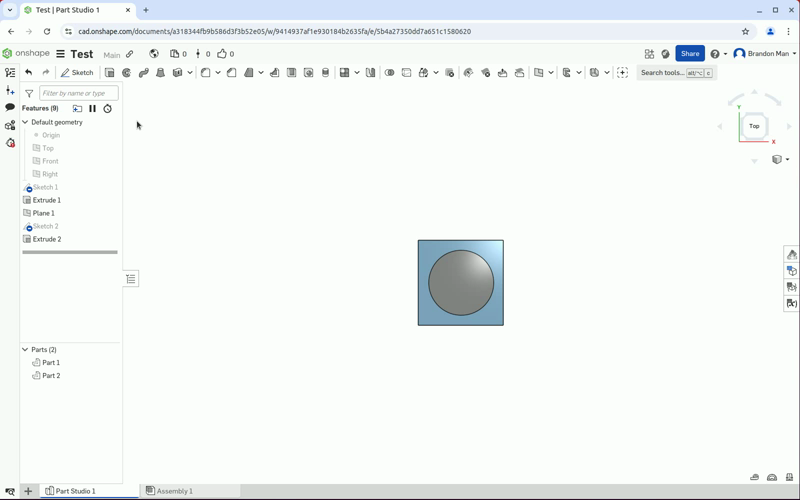
key(shift+h)
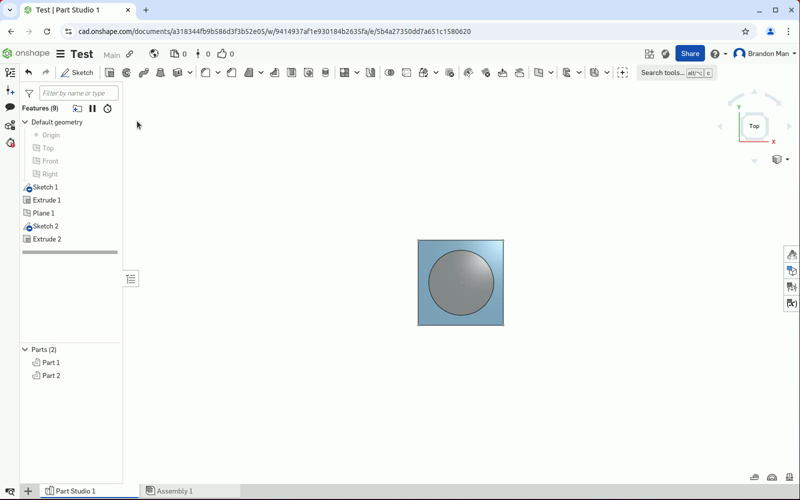
key(shift+h)
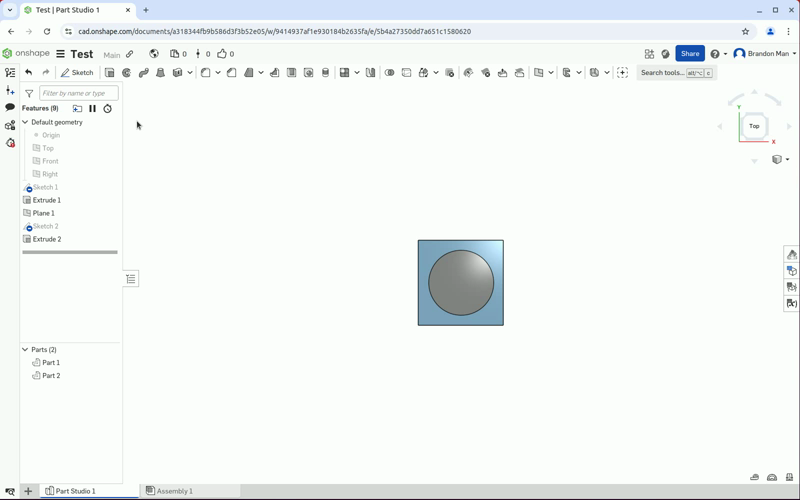
mouse_move(73, 189)
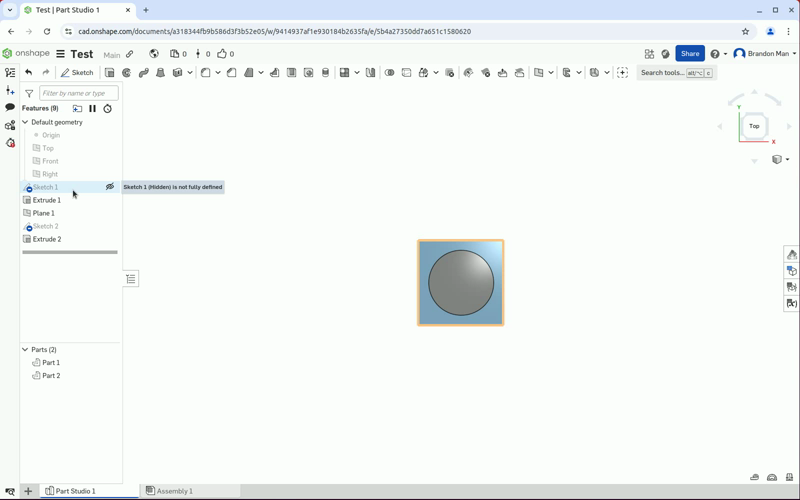
click(73, 189)
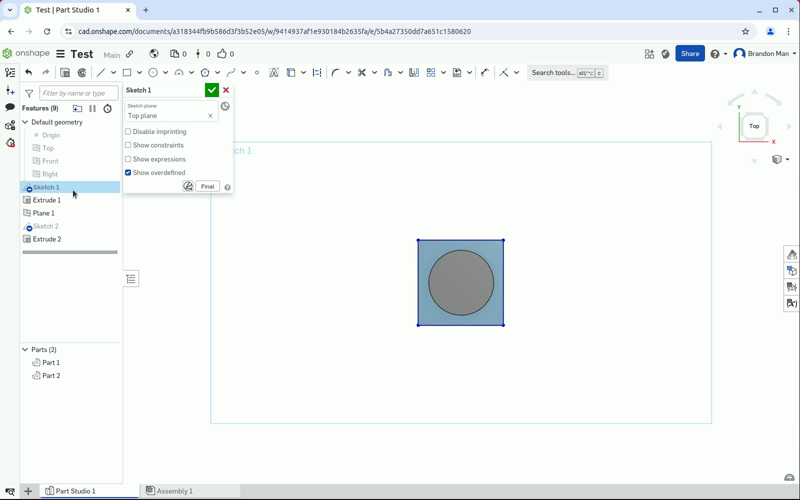
mouse_move(229, 92)
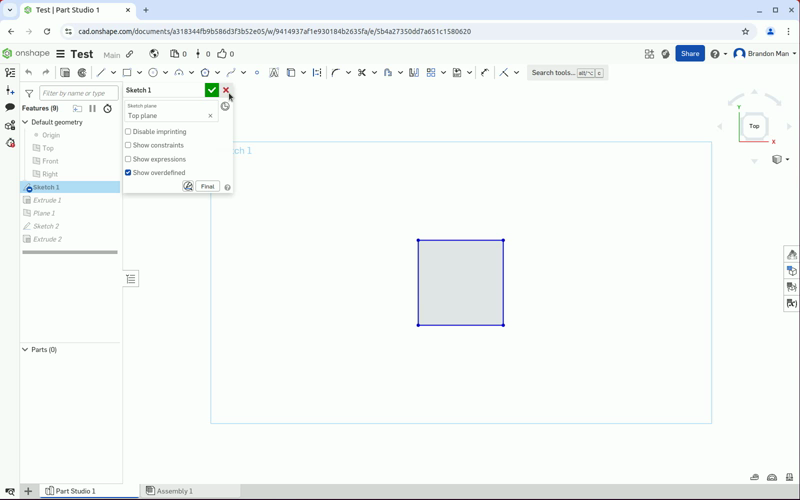
click(229, 92)
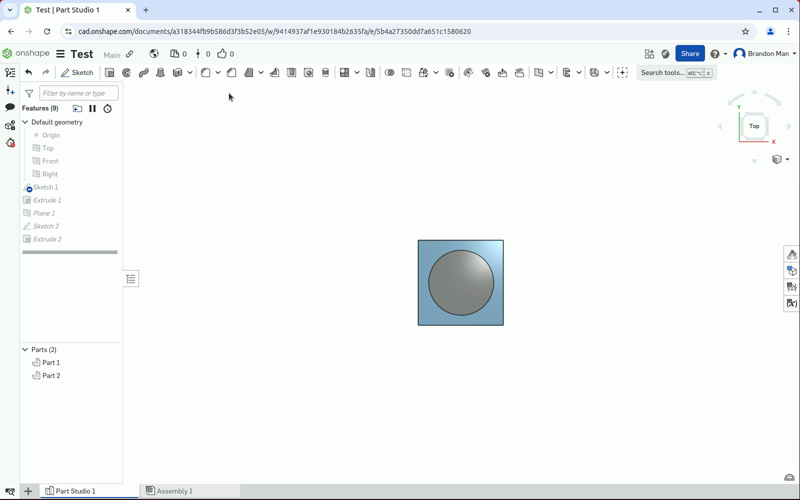
mouse_move(541, 75)
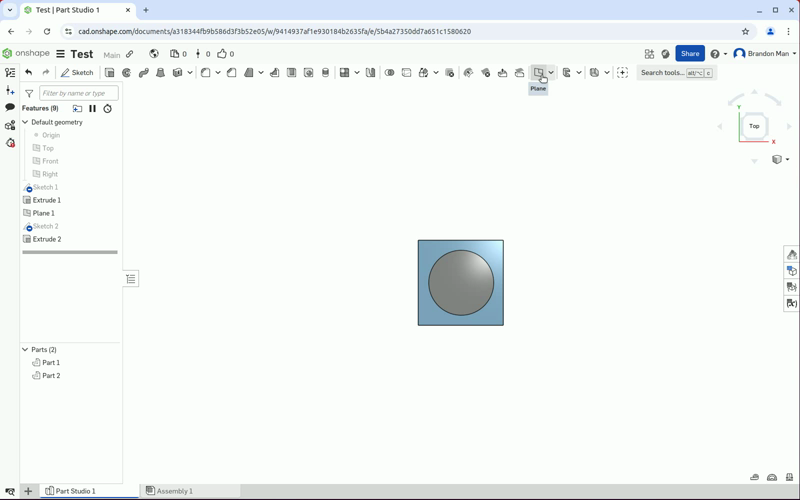
click(541, 75)
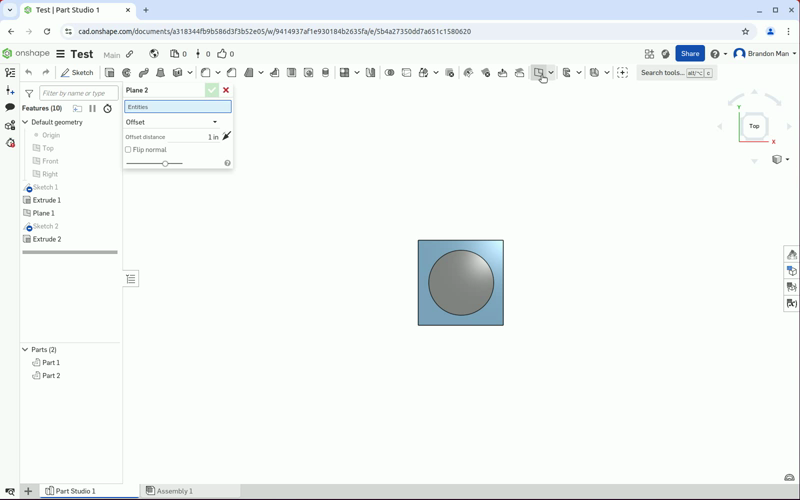
mouse_move(73, 150)
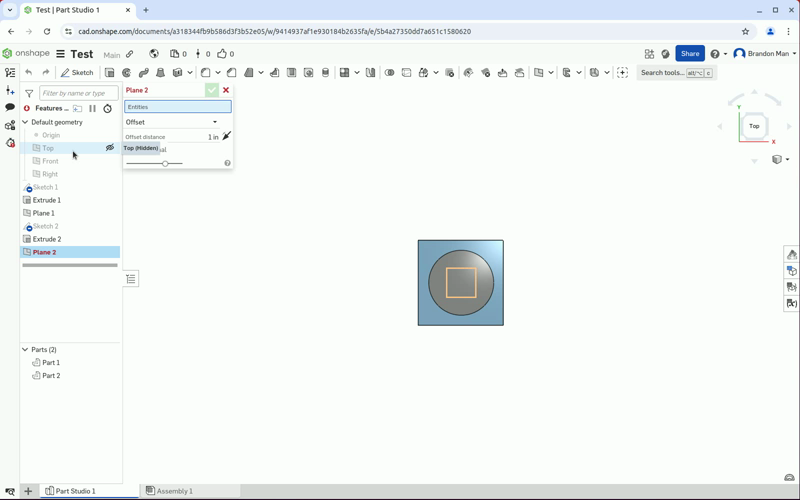
click(73, 150)
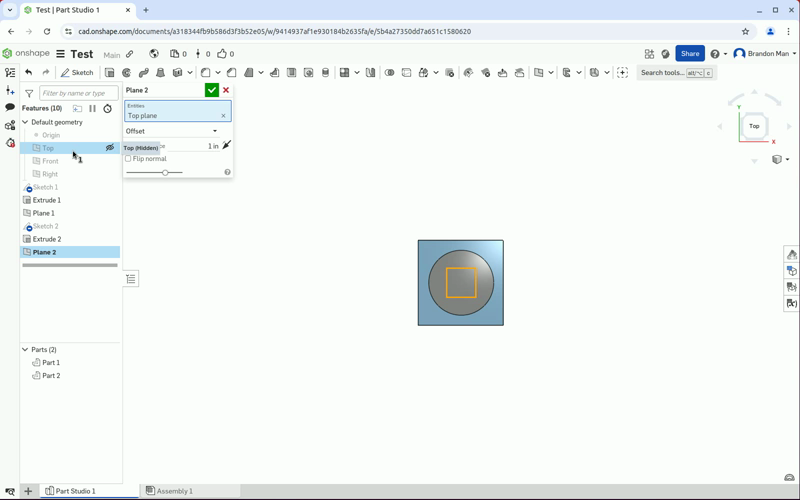
key(tab, 2)
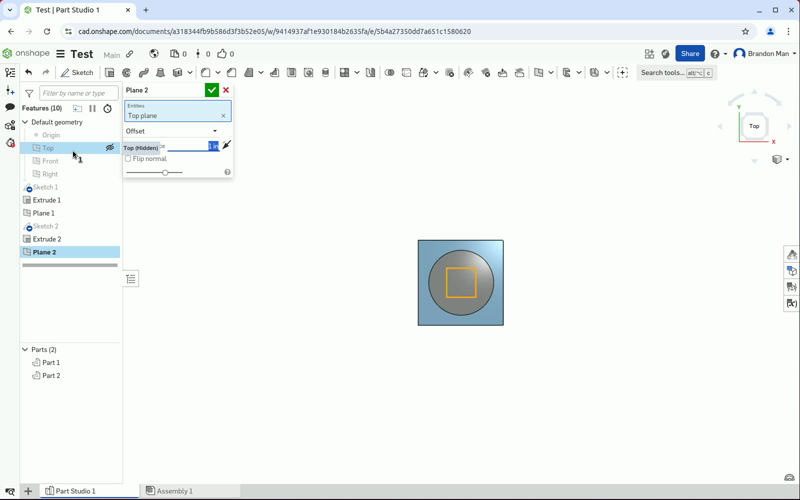
text(17.316)
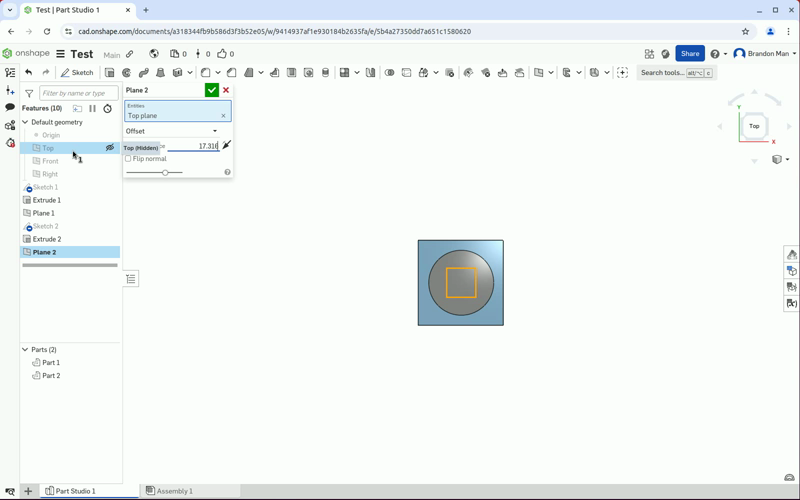
key(enter, 2)
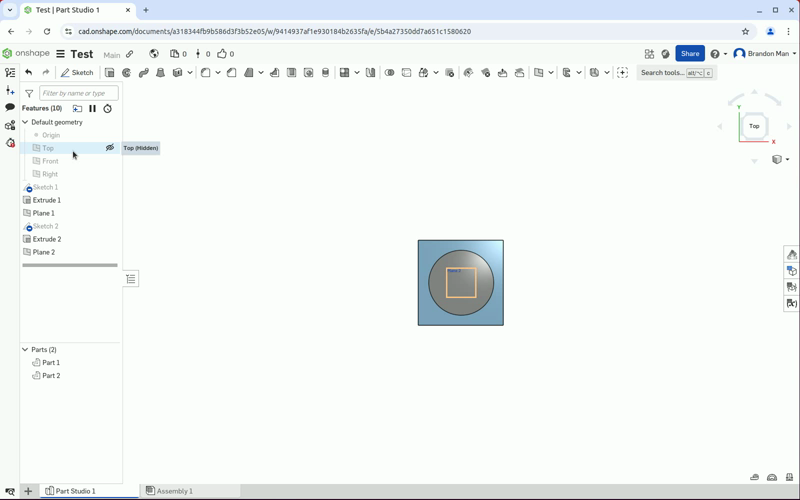
key(shift+s)
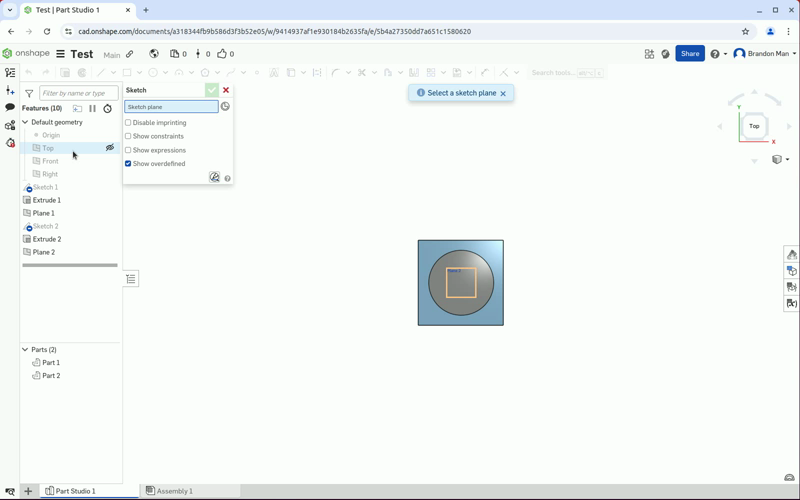
mouse_move(73, 254)
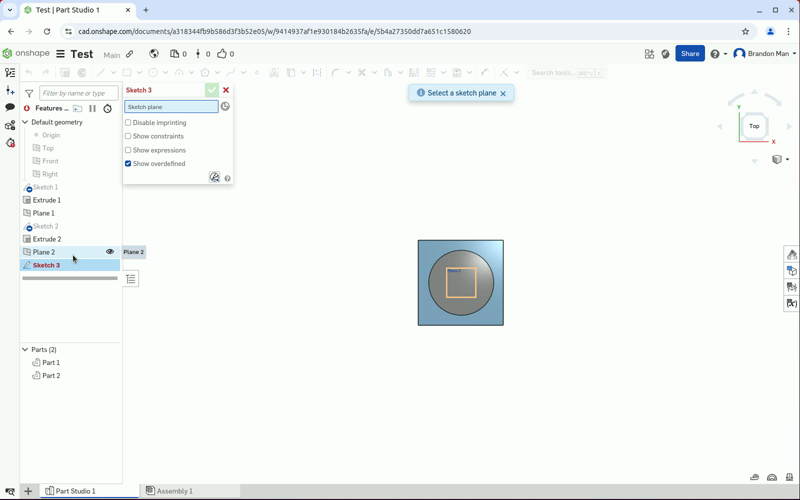
click(73, 254)
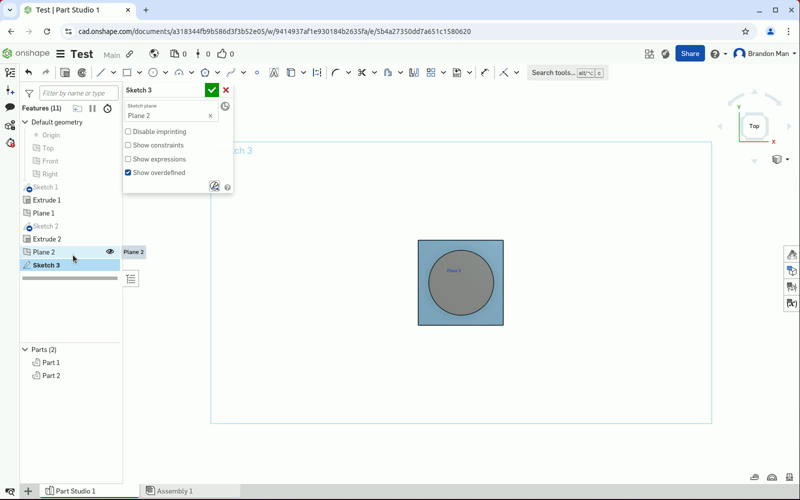
mouse_move(73, 352)
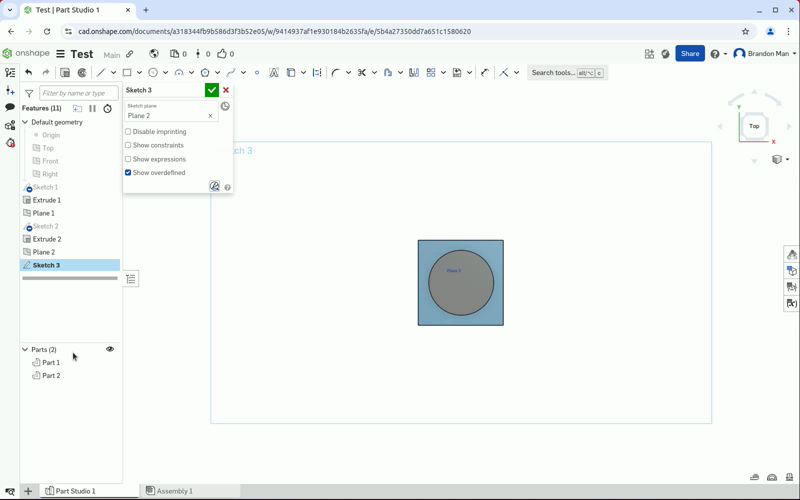
key(y)
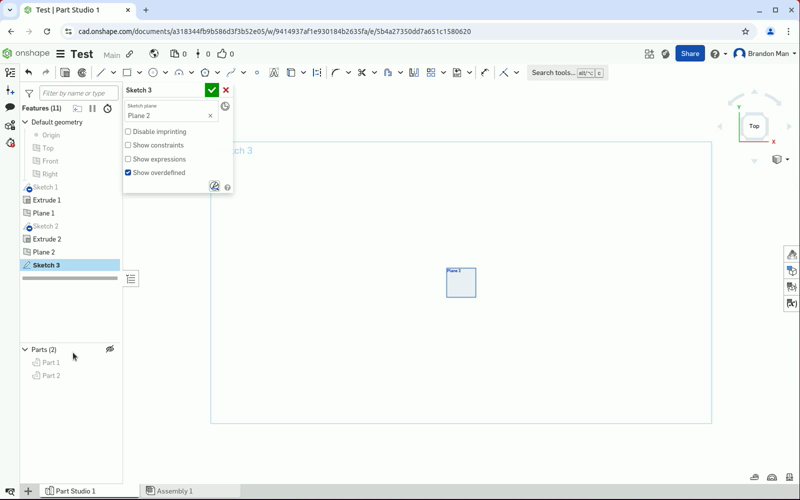
key(l)
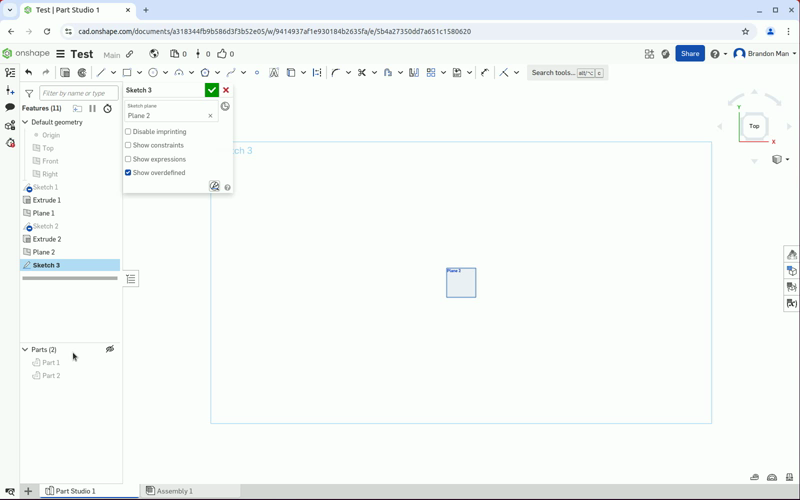
key_down(shift)
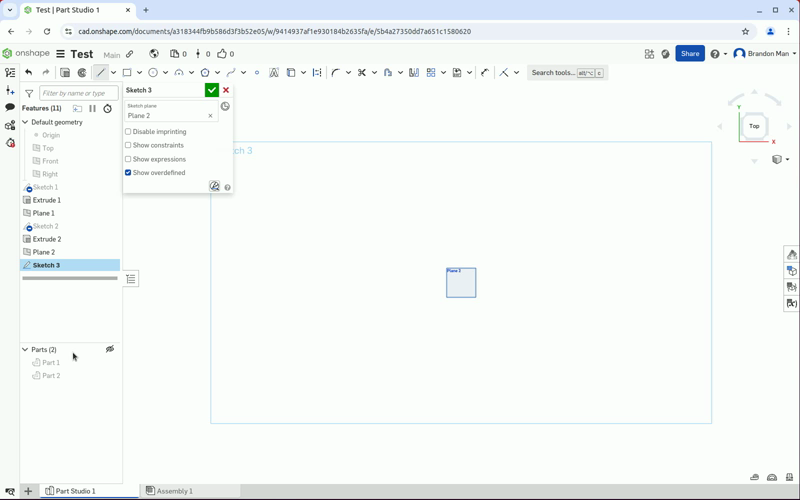
mouse_move(439, 304)
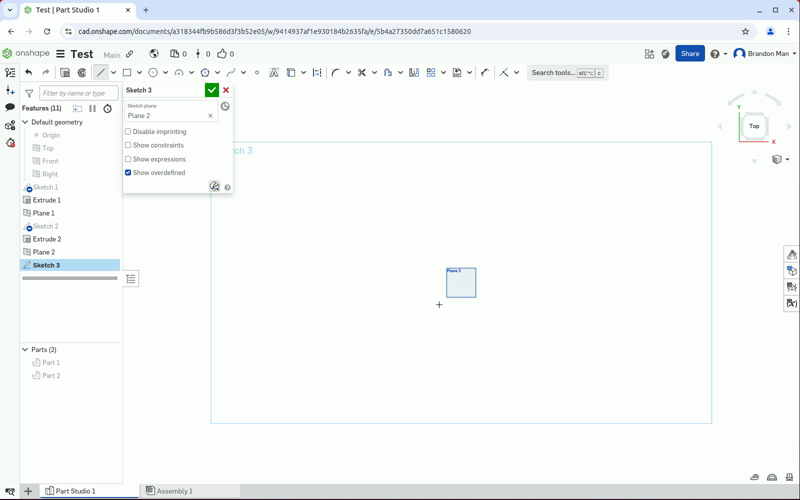
click(439, 304)
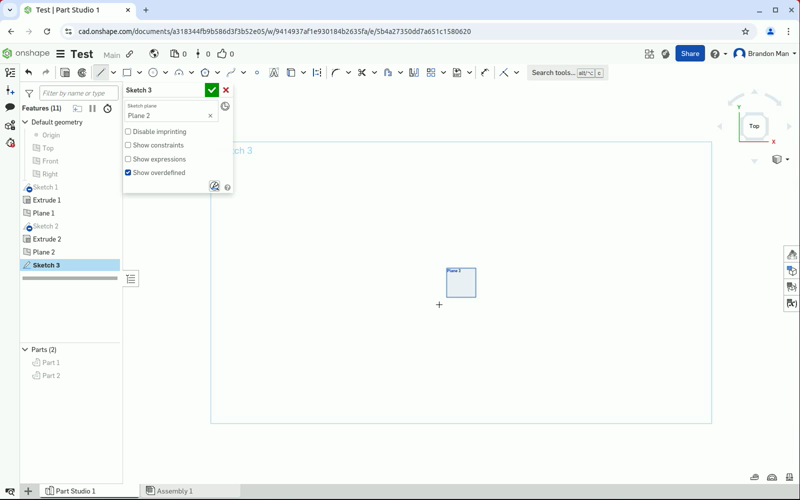
key_up(shift)
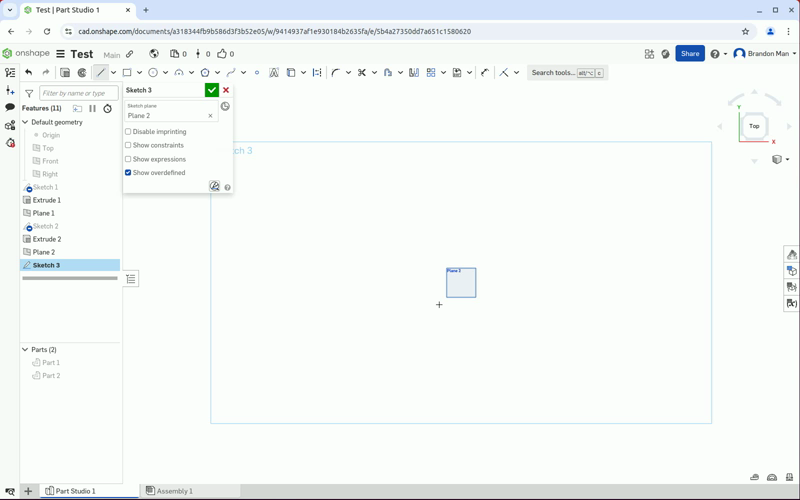
key_down(shift)
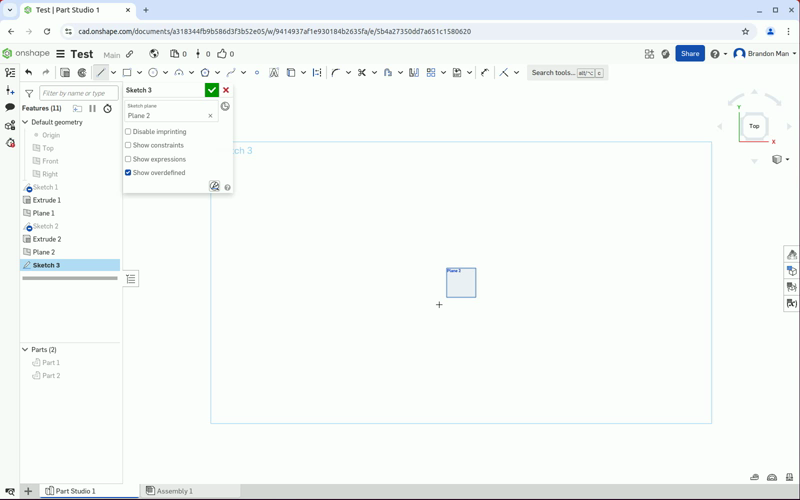
mouse_move(469, 304)
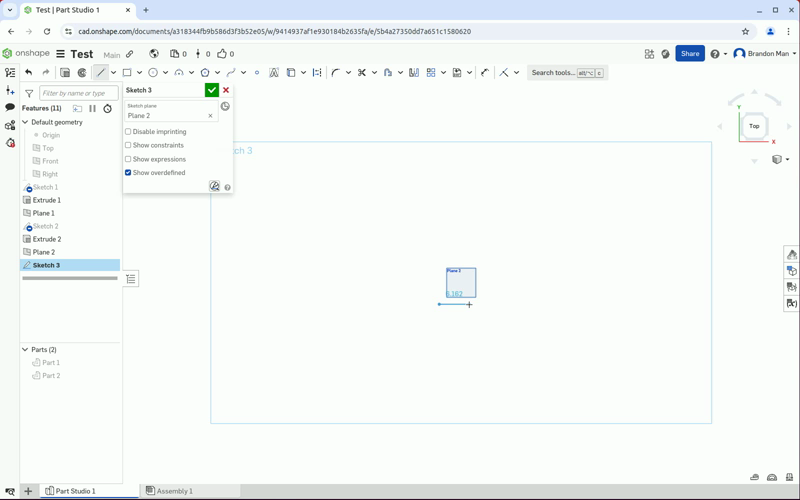
mouse_move(482, 304)
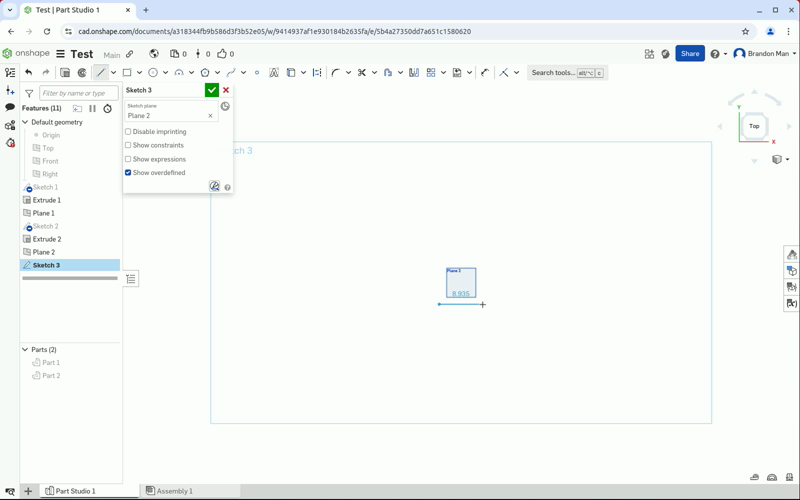
click(482, 304)
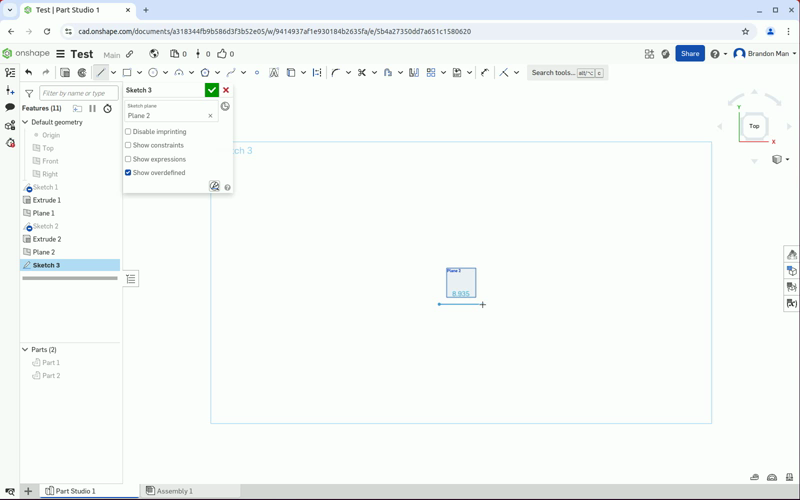
key_up(shift)
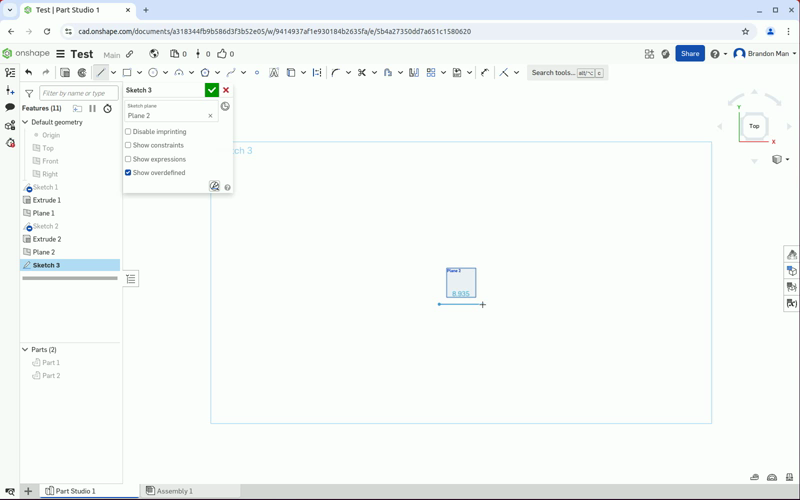
key_down(shift)
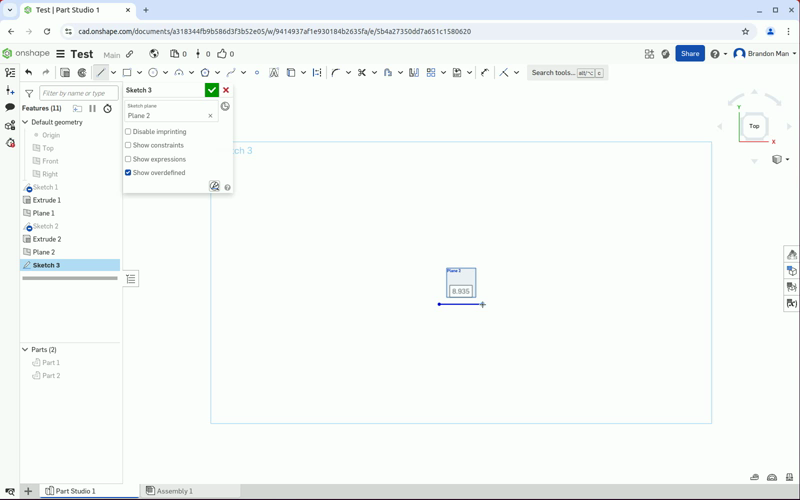
mouse_move(512, 304)
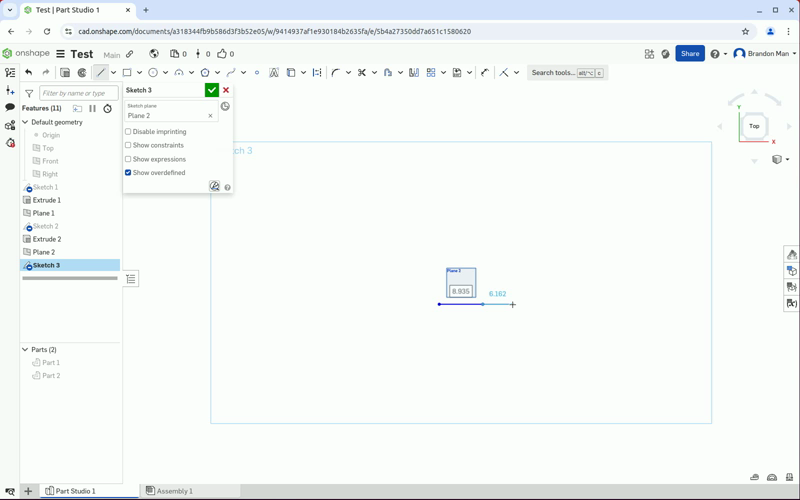
mouse_move(482, 261)
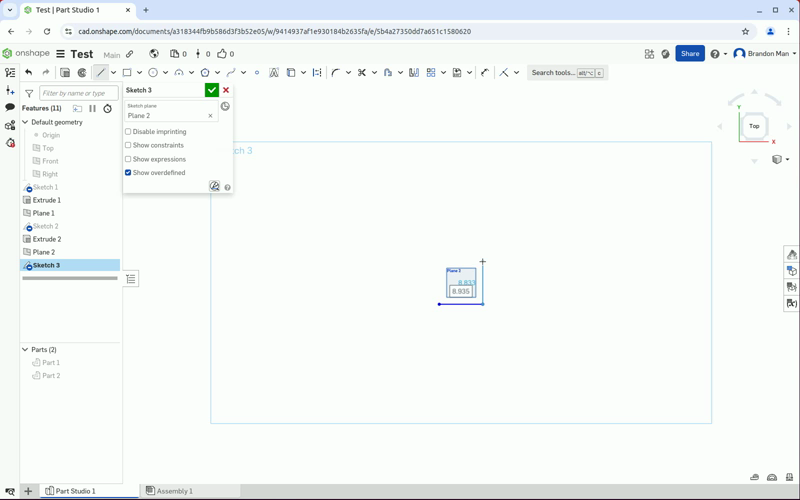
click(482, 261)
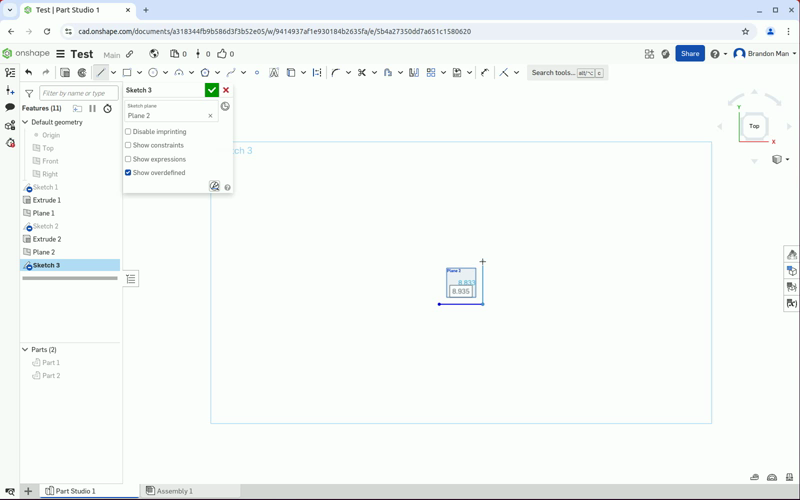
key_up(shift)
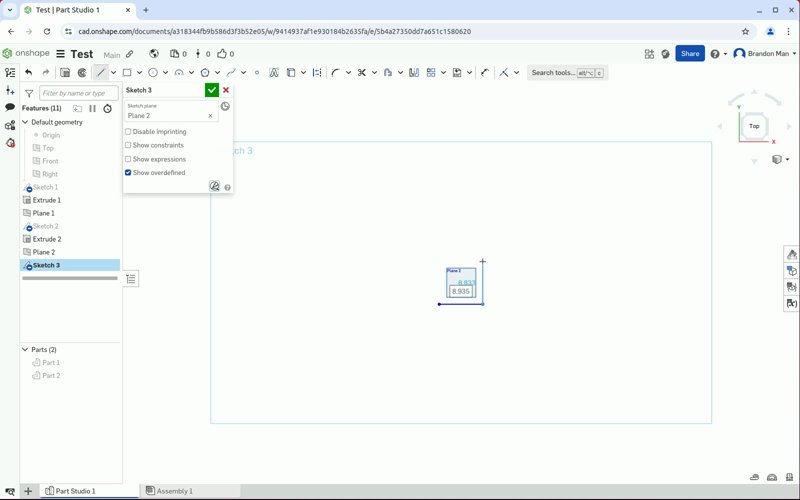
key_down(shift)
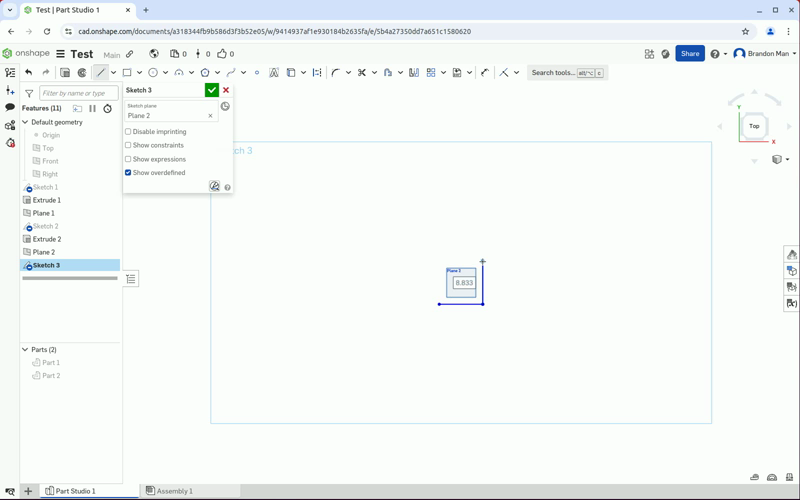
mouse_move(512, 261)
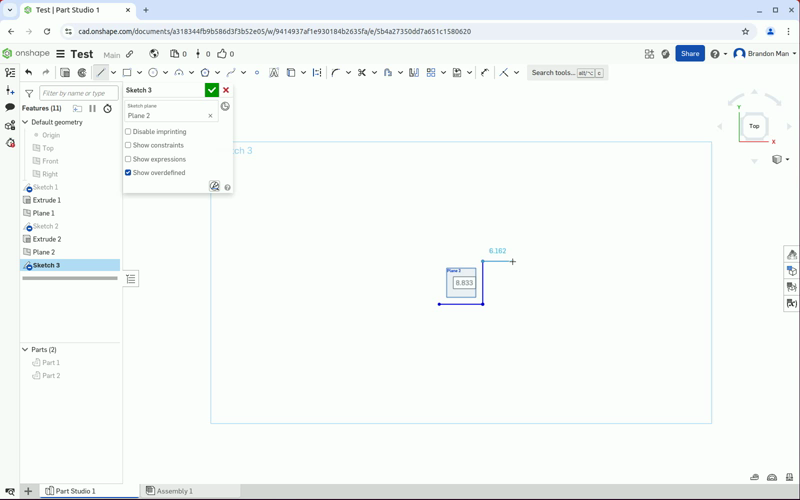
mouse_move(439, 261)
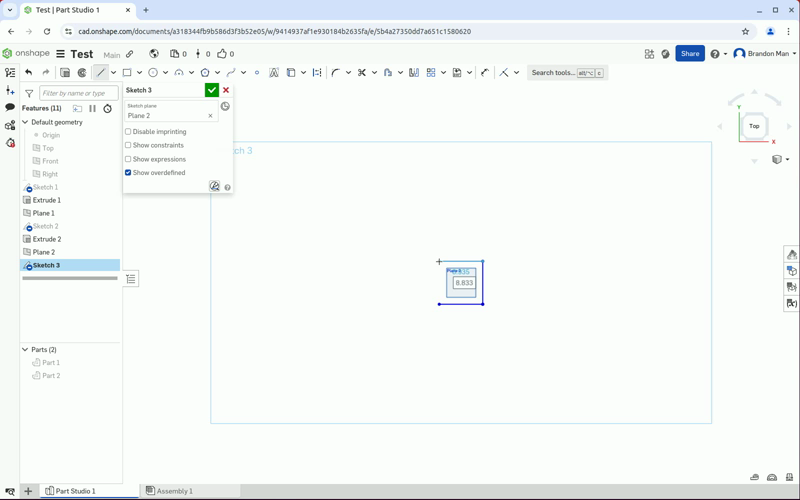
click(439, 261)
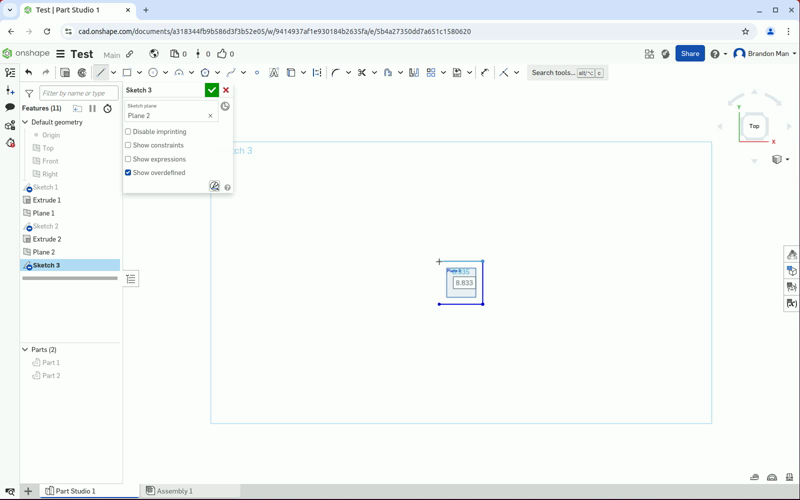
key_up(shift)
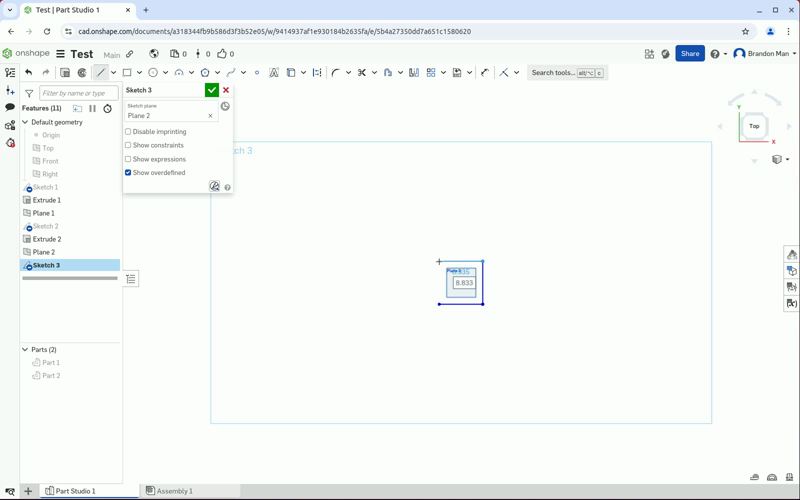
mouse_move(469, 261)
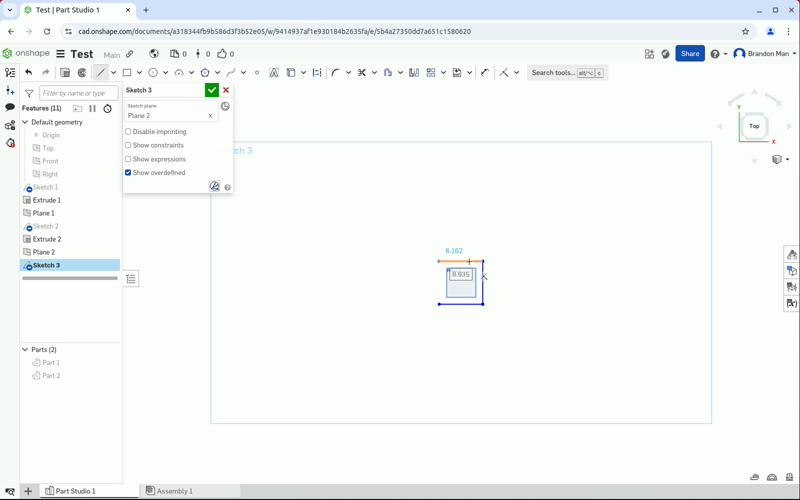
key_down(shift)
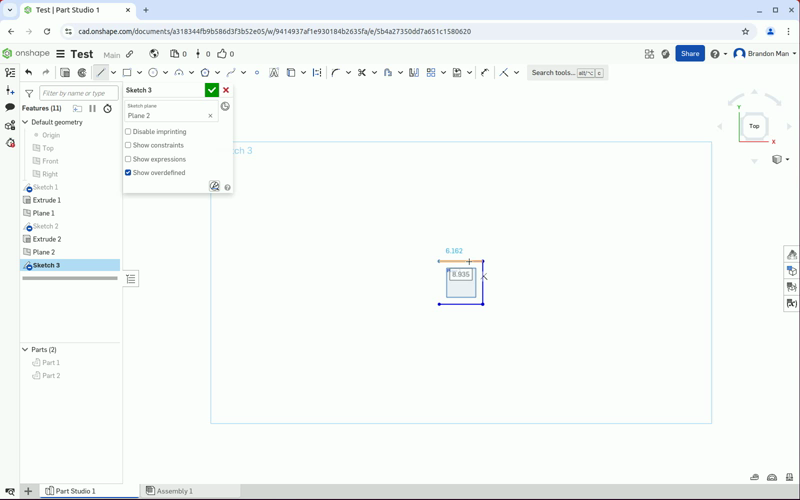
mouse_move(439, 304)
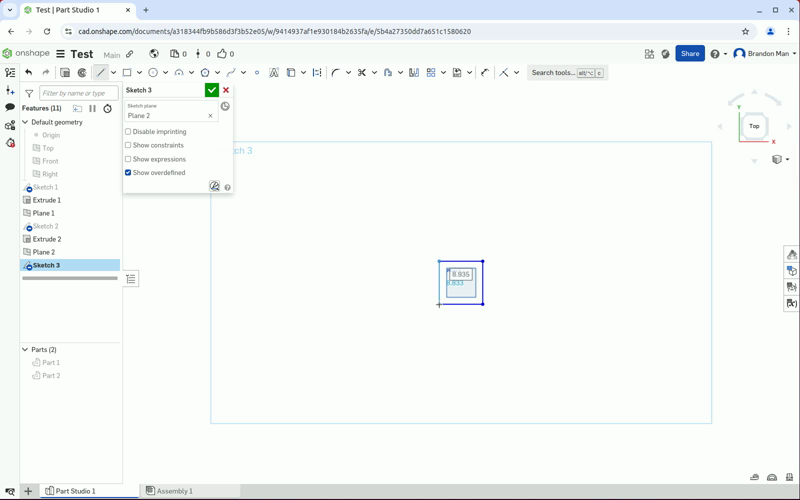
key_up(shift)
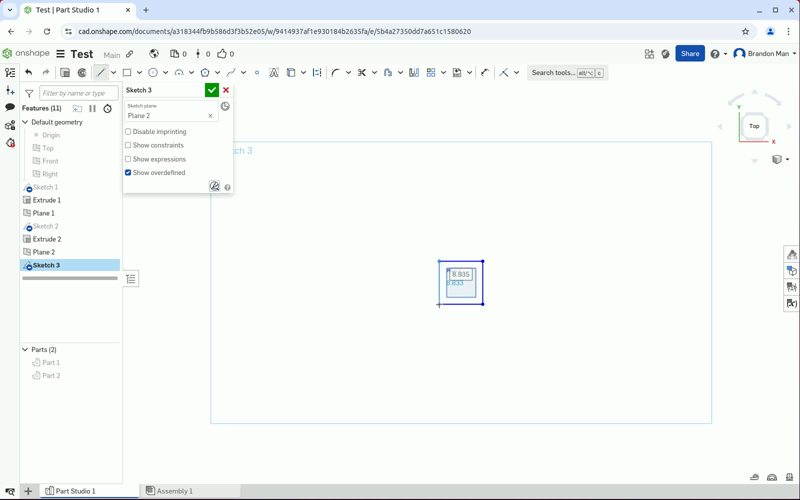
click(439, 304)
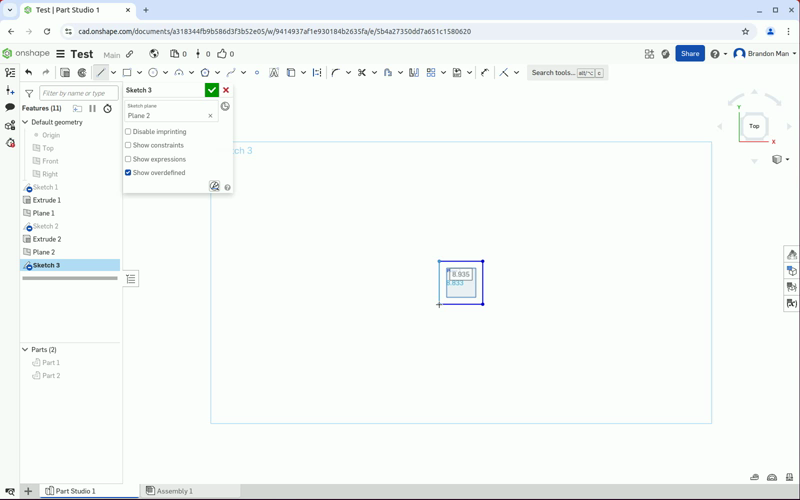
key(esc)
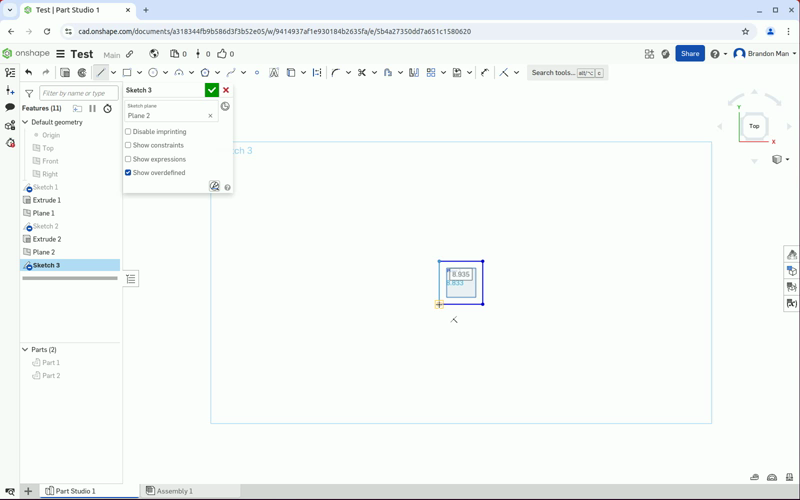
mouse_move(470, 269)
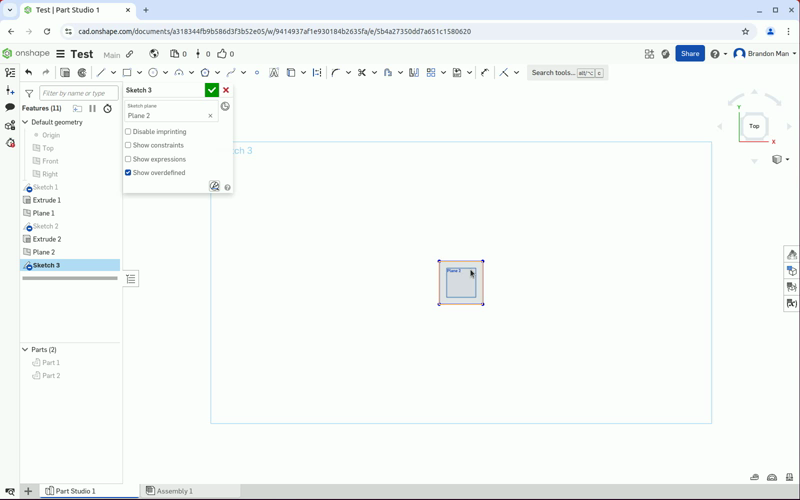
click(470, 269)
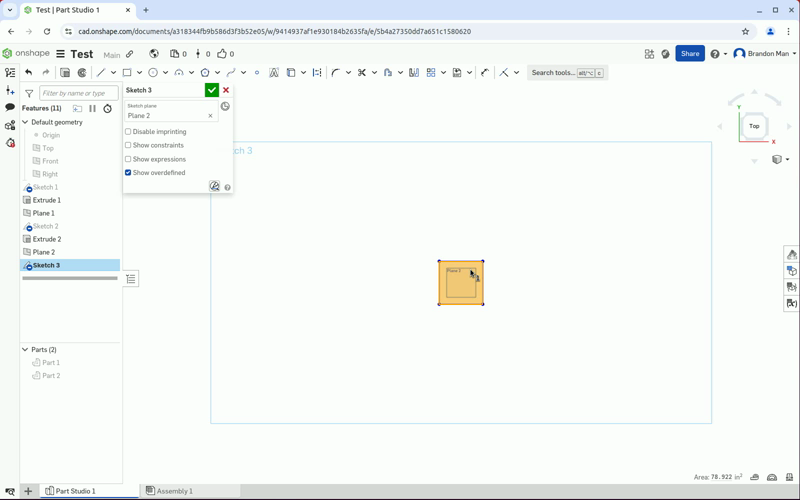
mouse_move(73, 352)
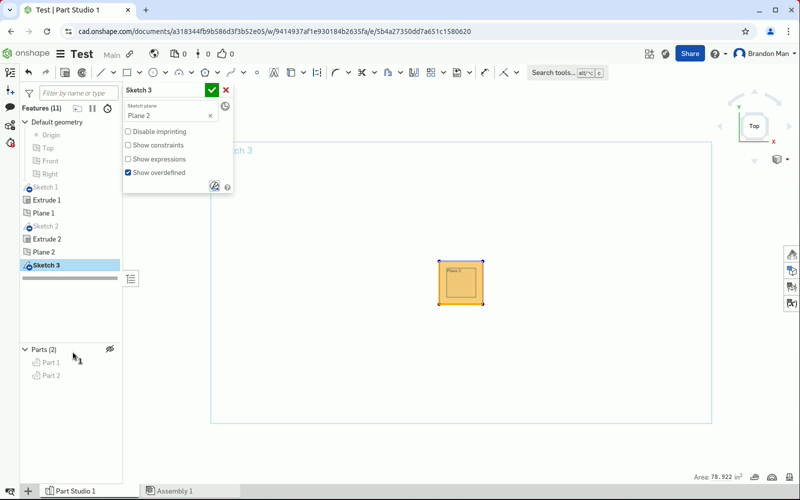
key(shift+y)
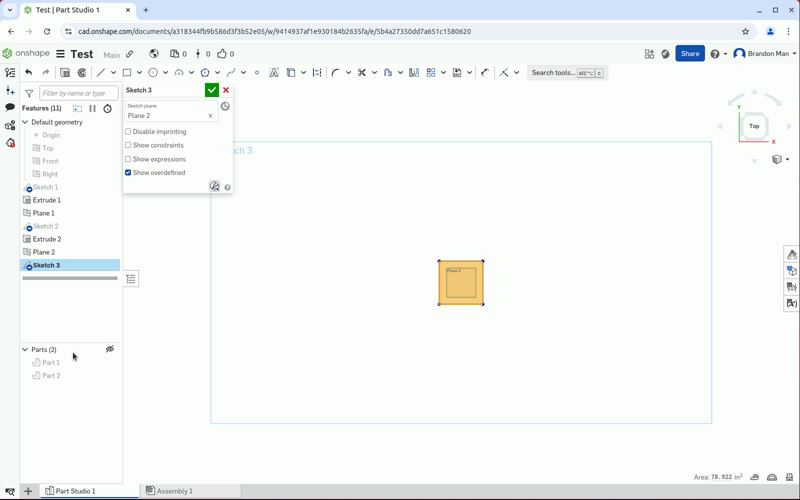
key(shift+e)
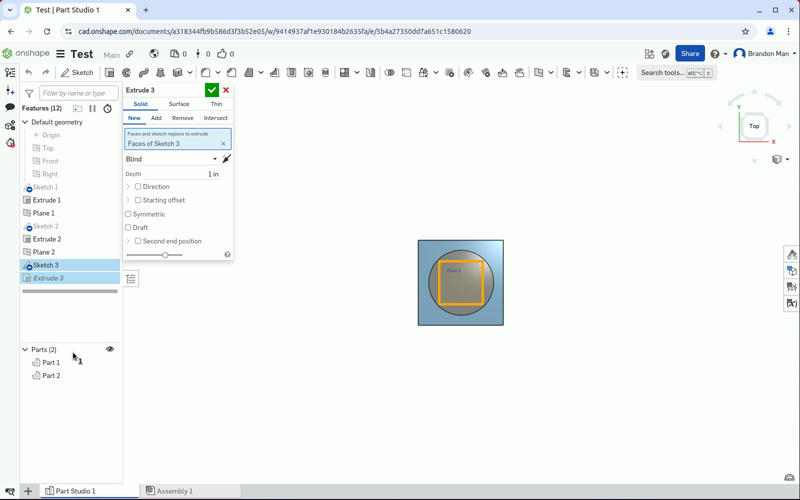
mouse_move(143, 106)
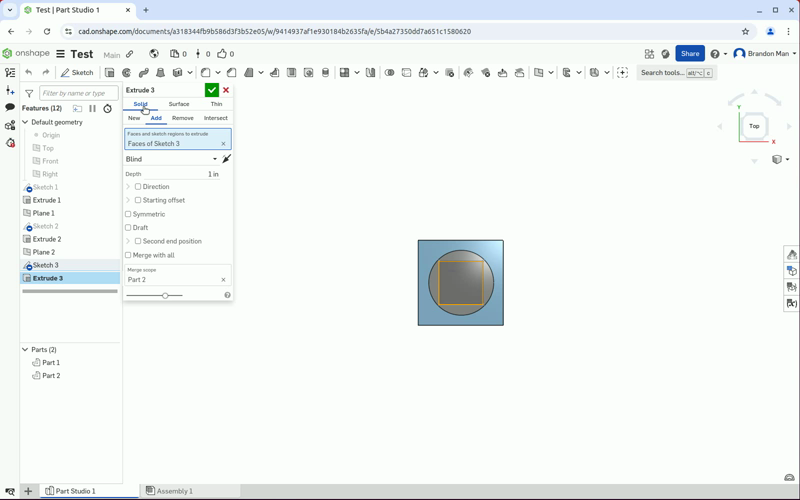
click(143, 106)
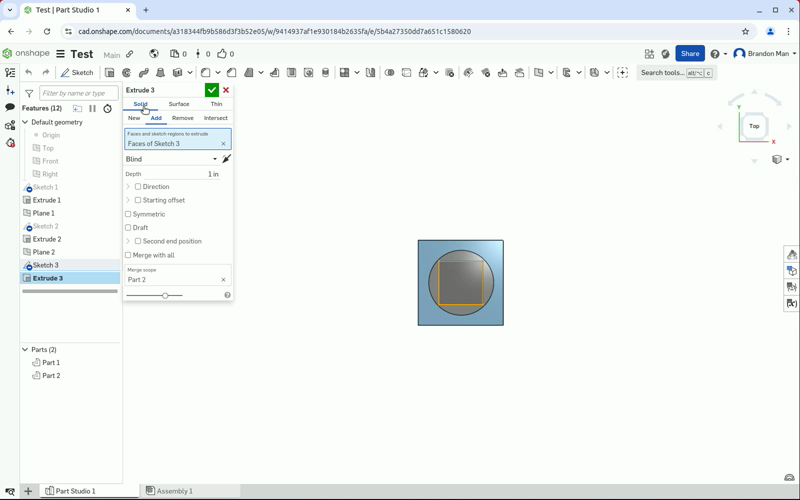
mouse_move(137, 120)
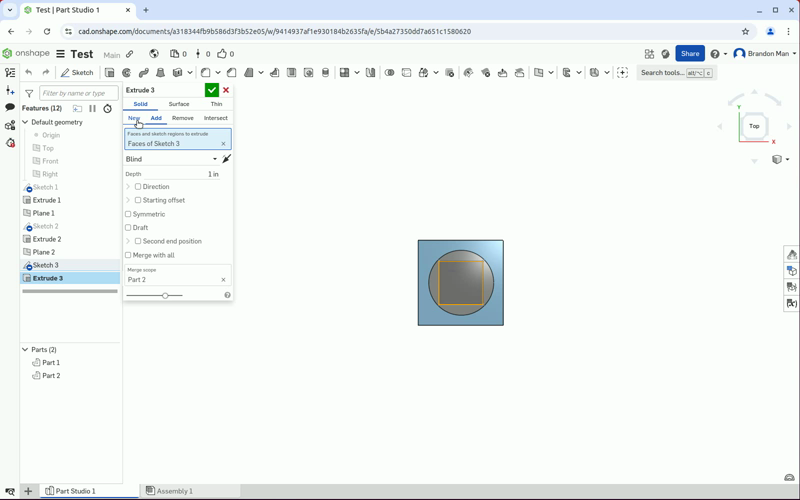
click(137, 120)
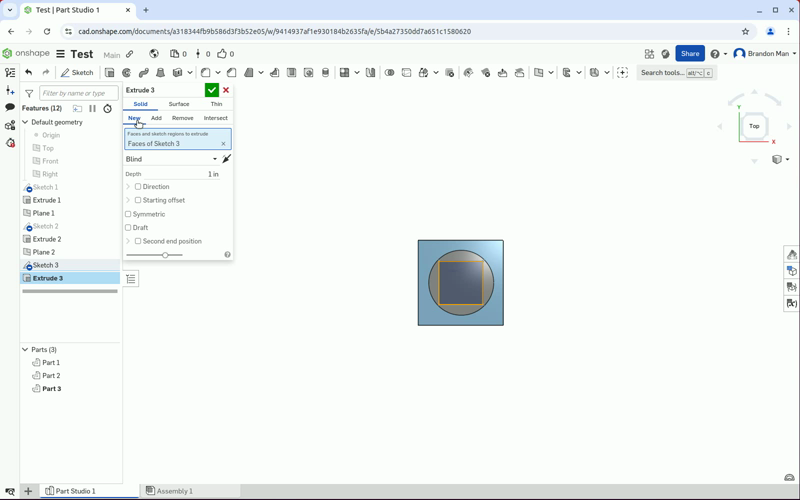
key(tab, 4)
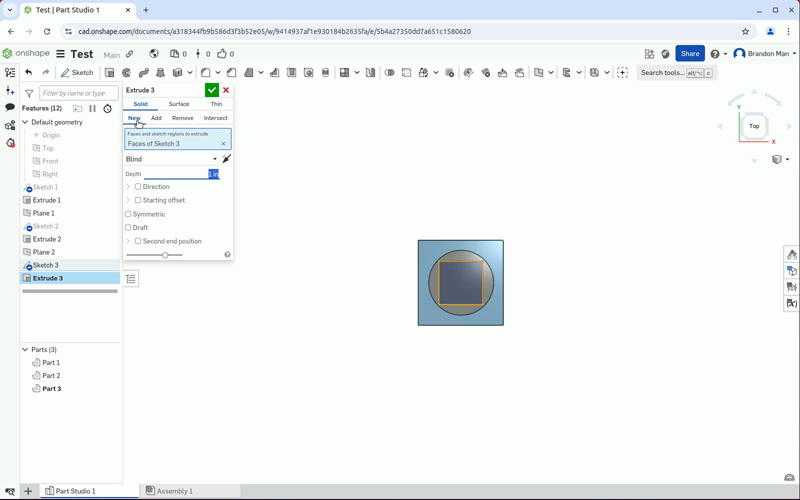
text(5.777)
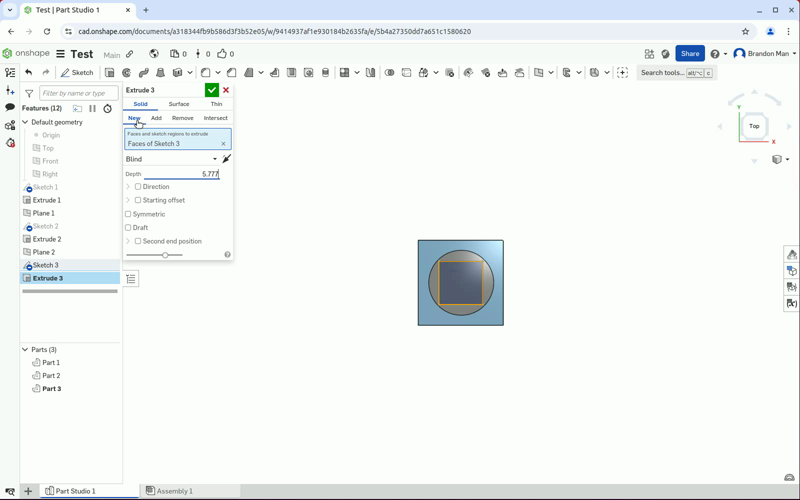
key(enter)
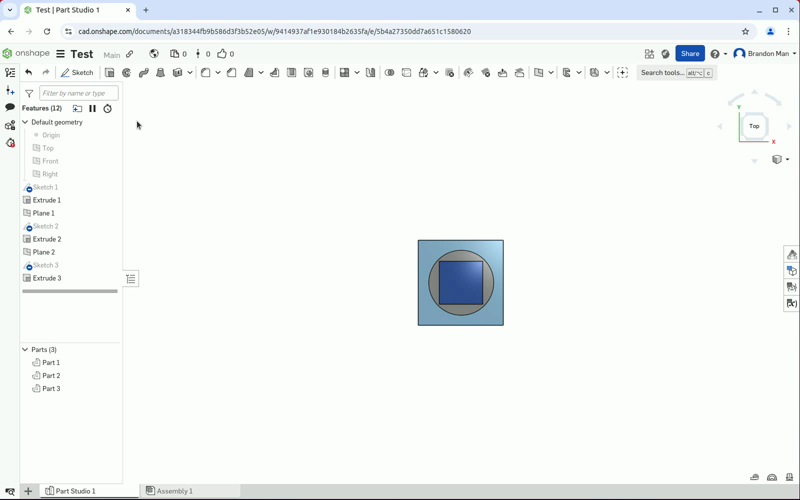
key(shift+h)
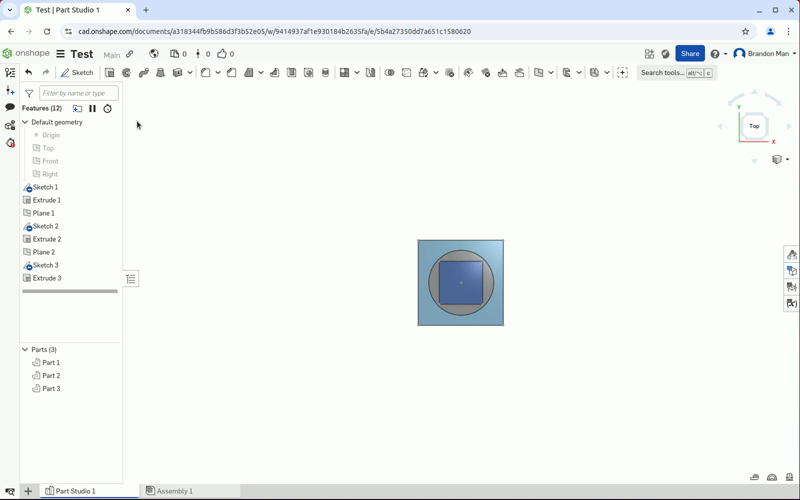
key(shift+h)
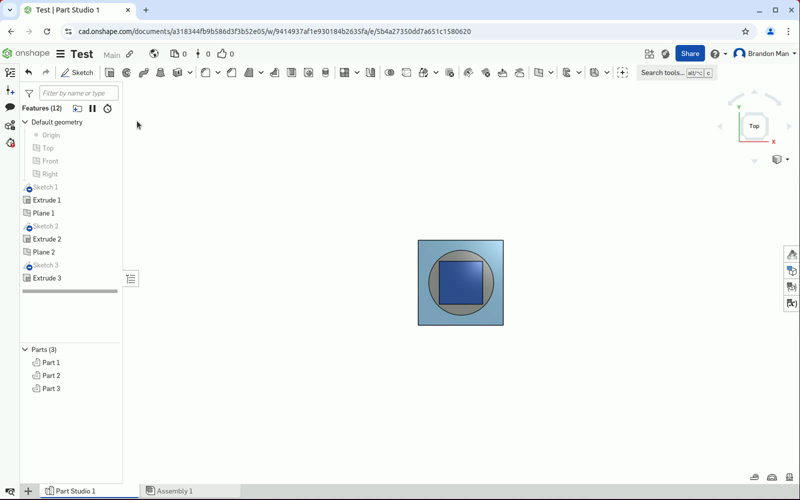
mouse_move(73, 189)
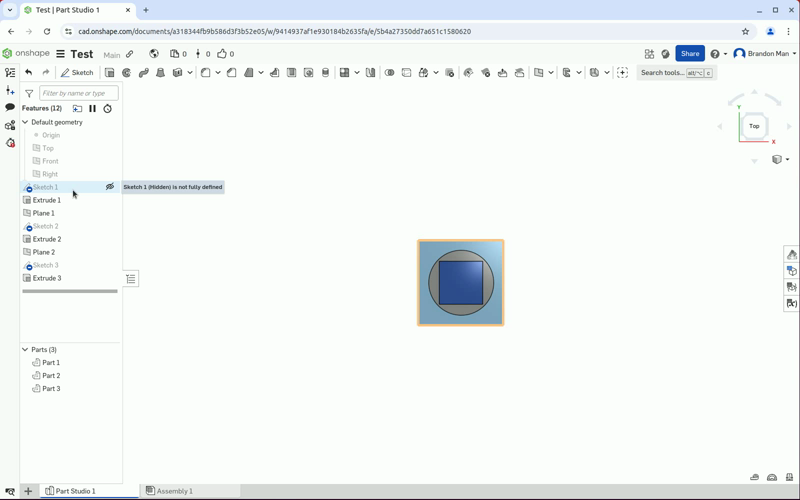
click(73, 189)
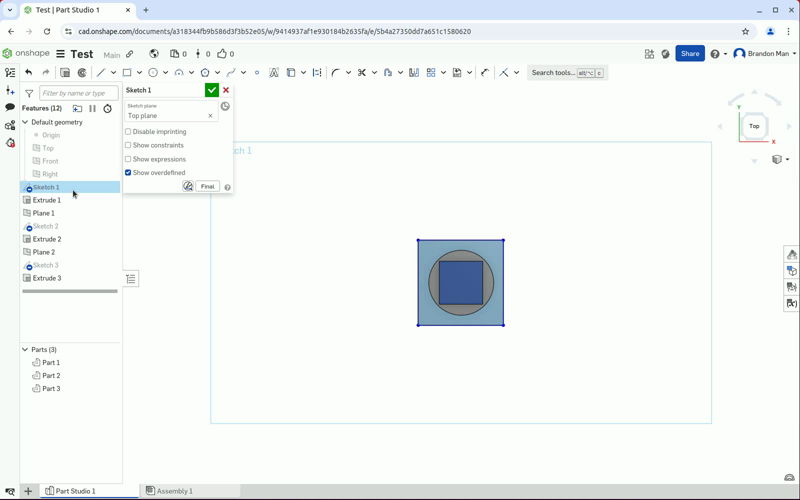
mouse_move(229, 92)
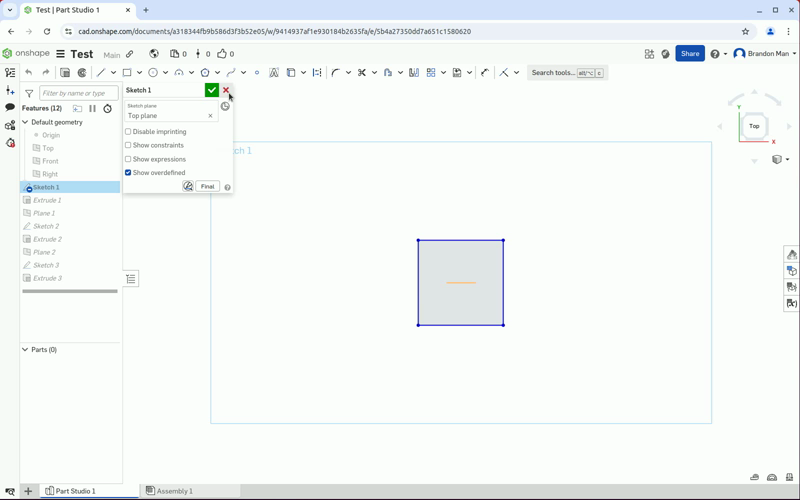
click(229, 92)
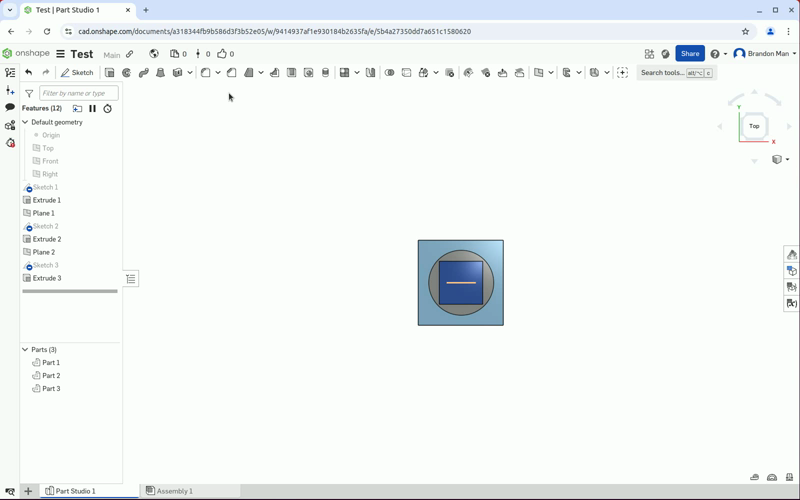
mouse_move(73, 352)
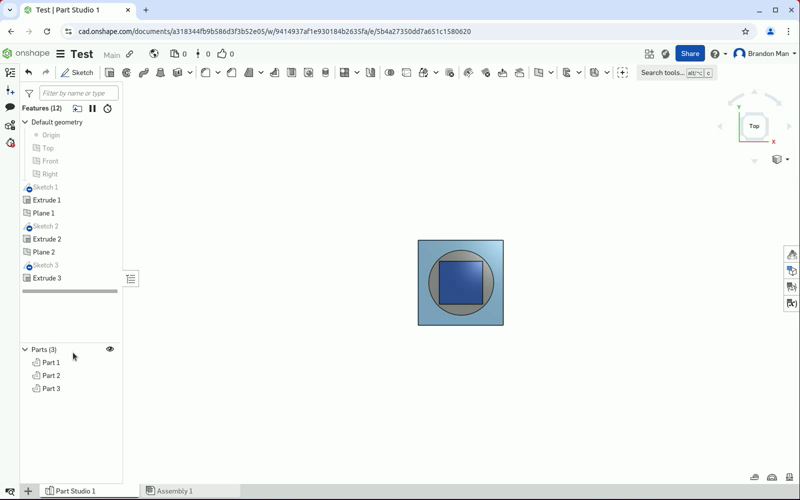
key(y)
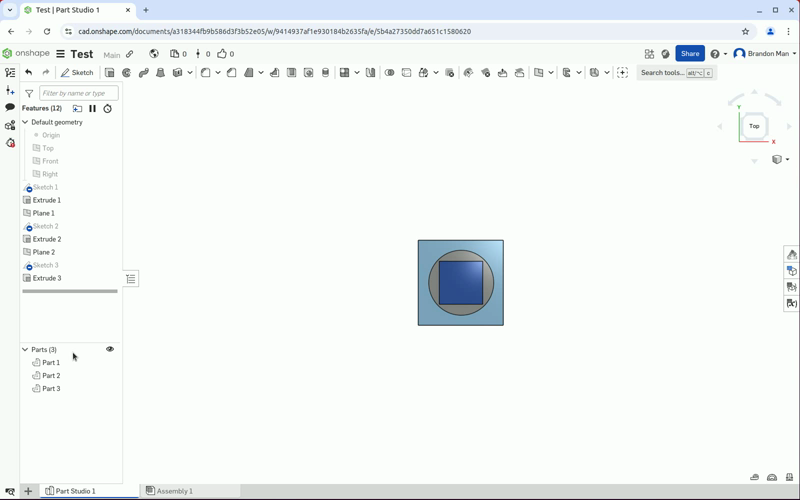
key(shift+p)
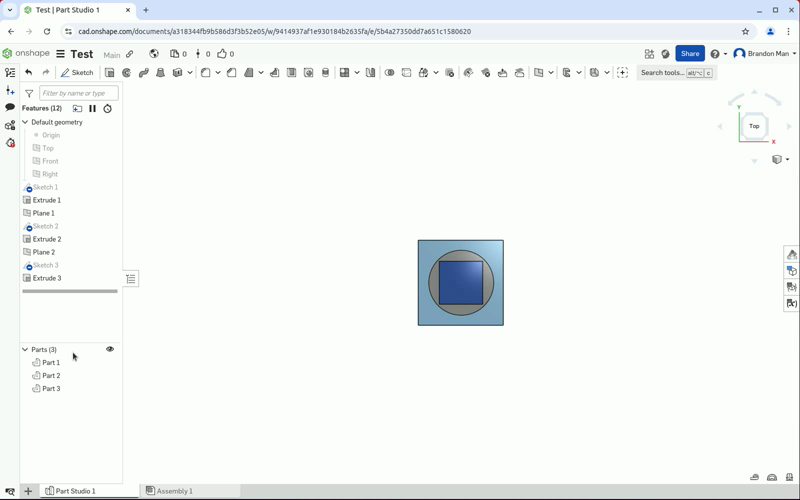
key(space)
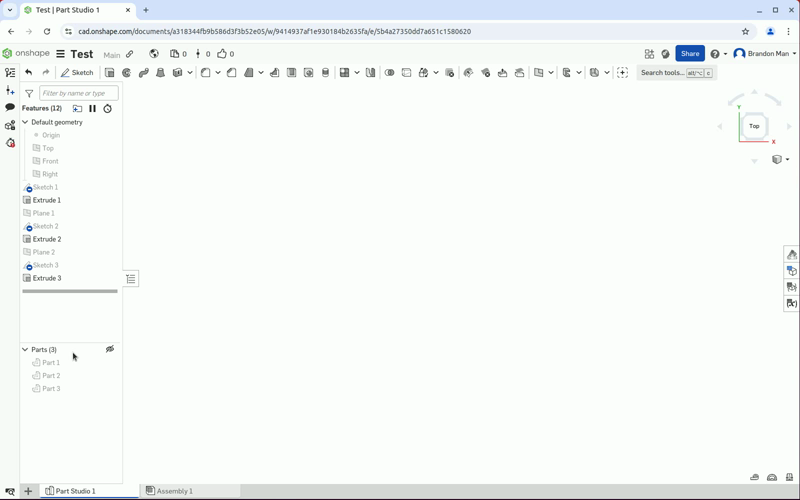
key_down(shift)
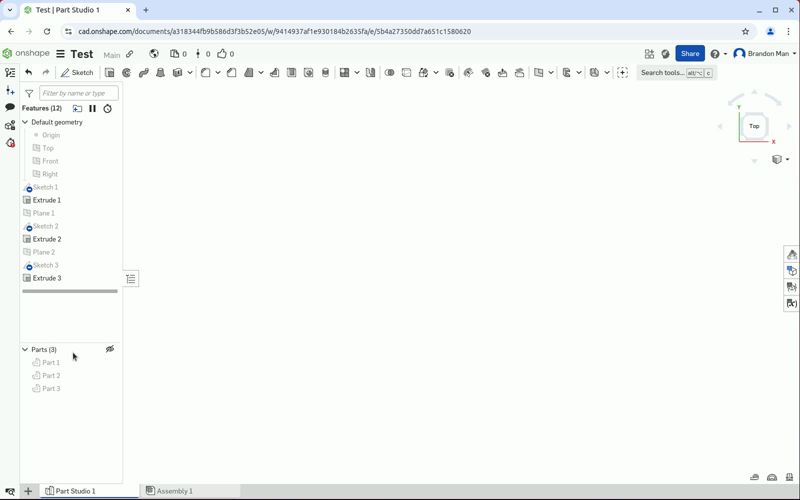
key(up)
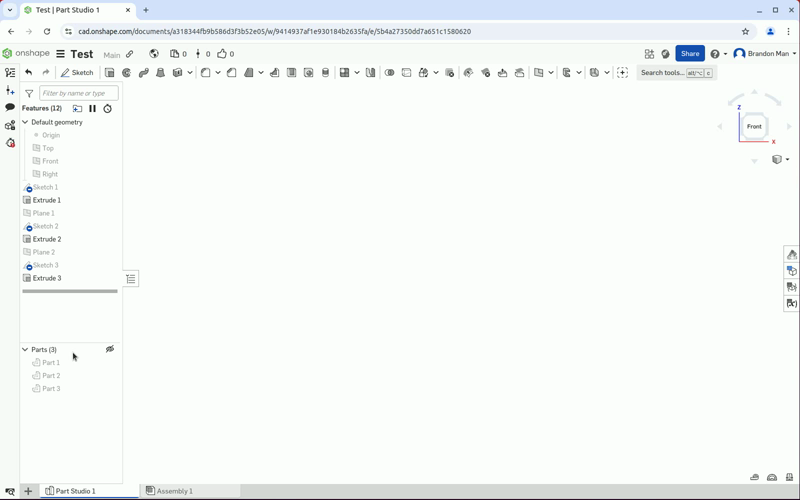
key_up(shift)
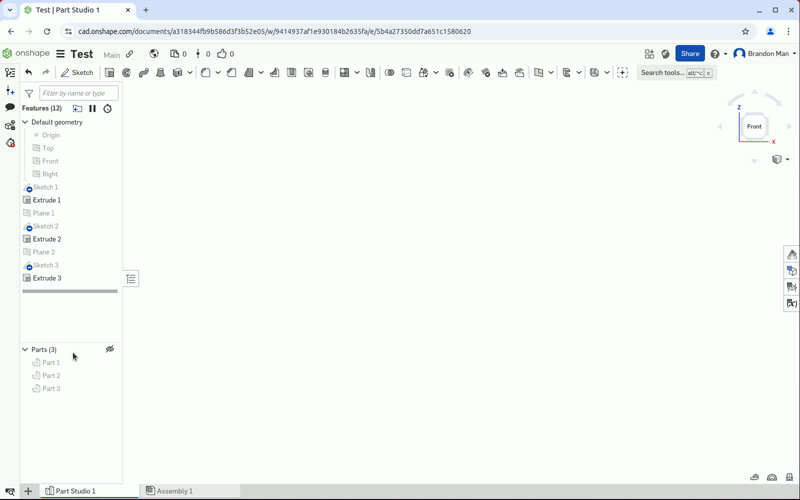
key(space)
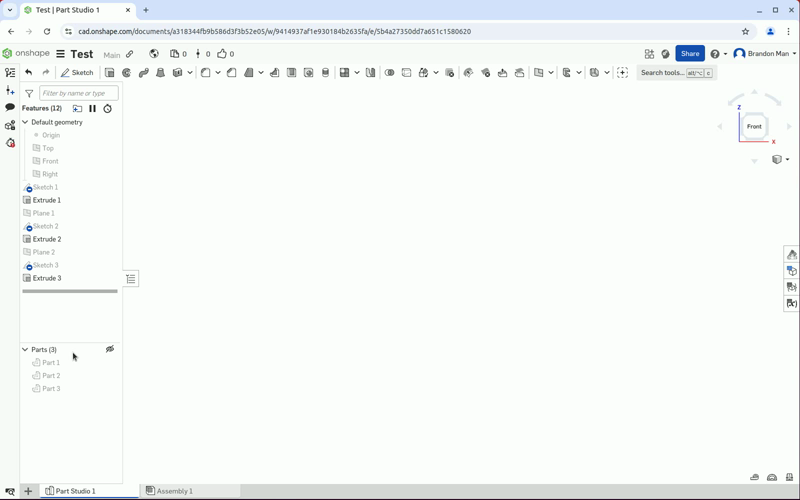
key_down(shift)
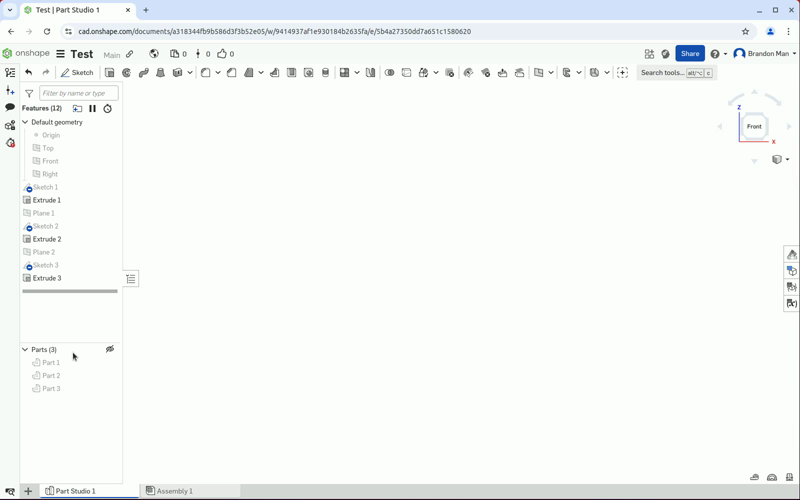
key(left)
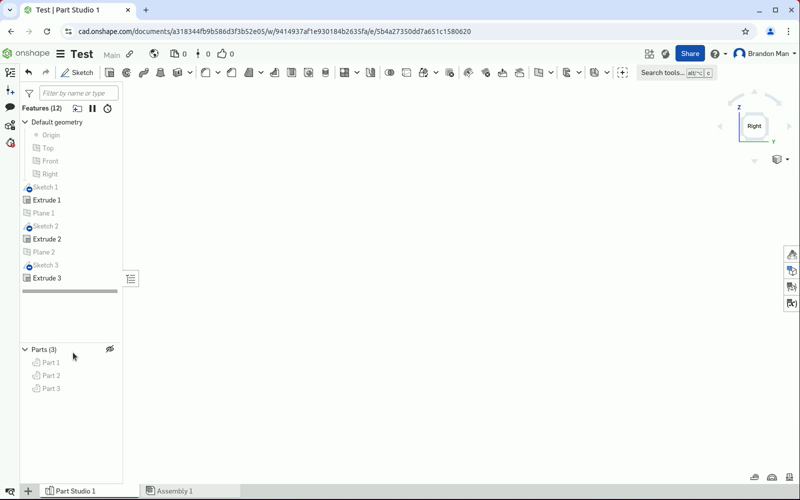
key_up(shift)
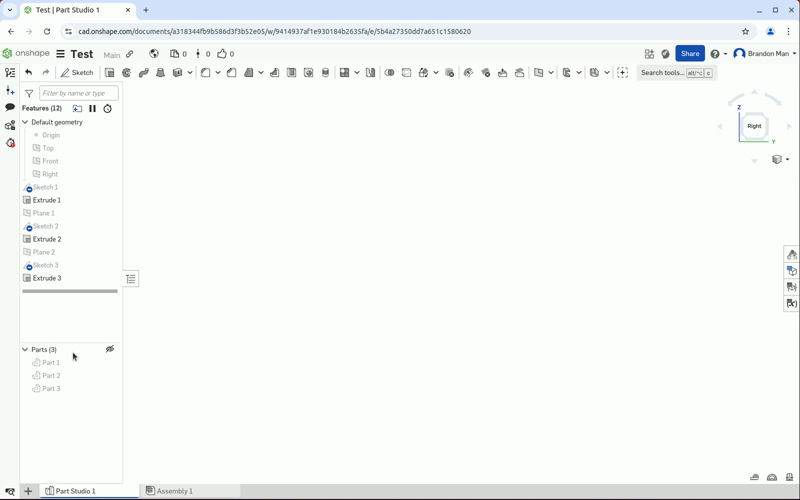
mouse_move(73, 352)
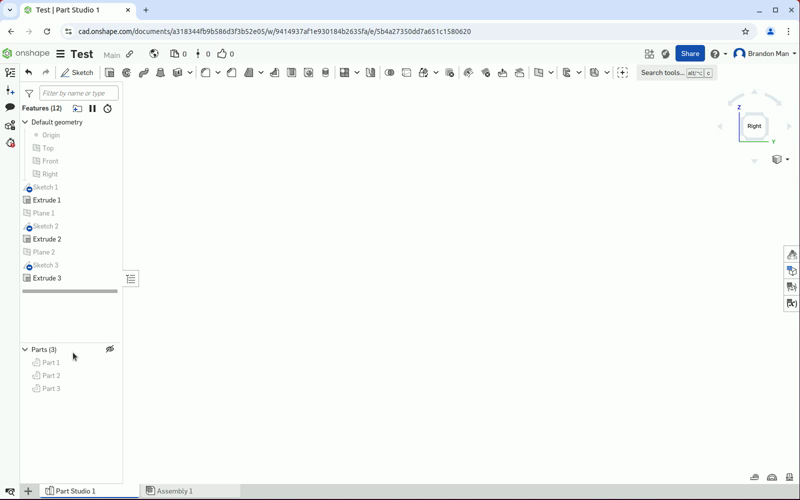
key(shift+y)
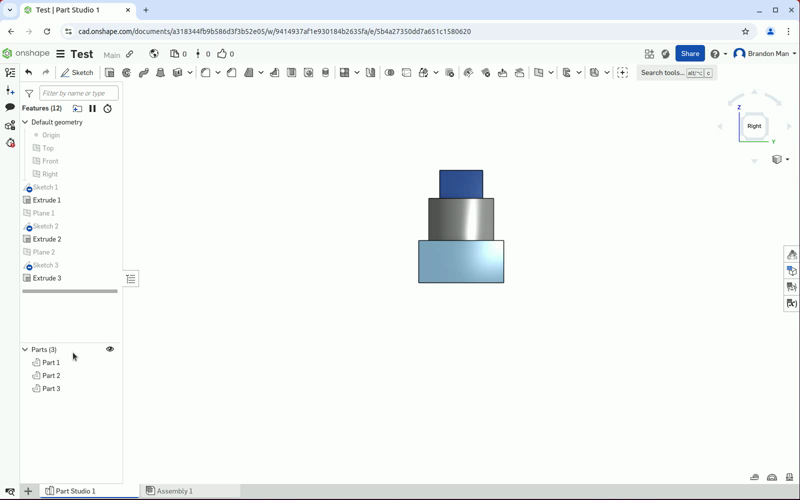
mouse_move(541, 75)
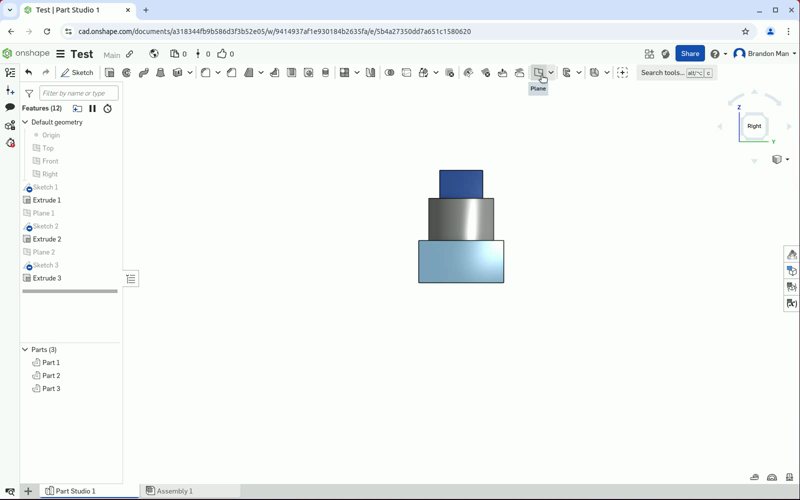
click(541, 75)
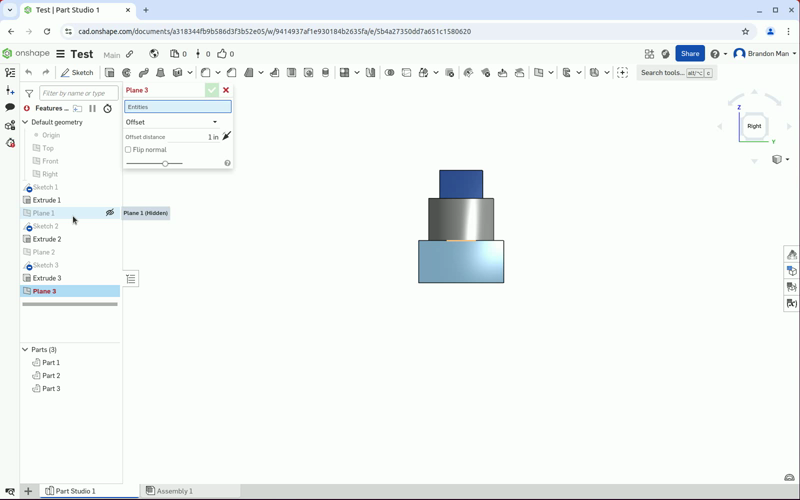
scroll(3)
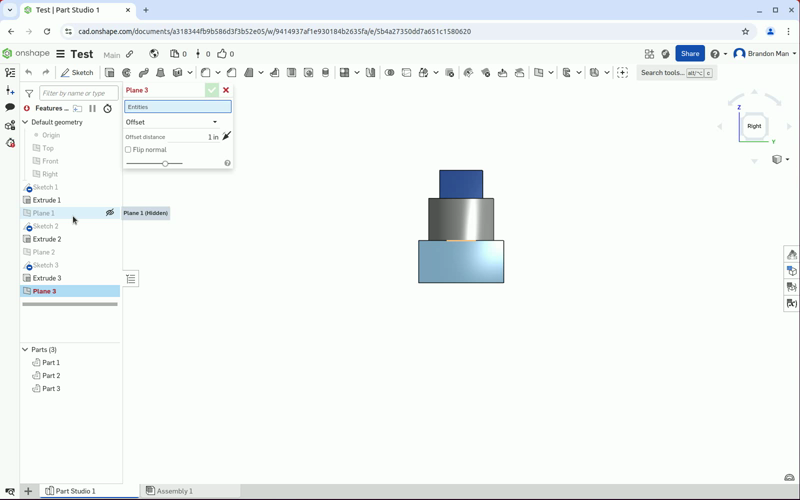
mouse_move(73, 176)
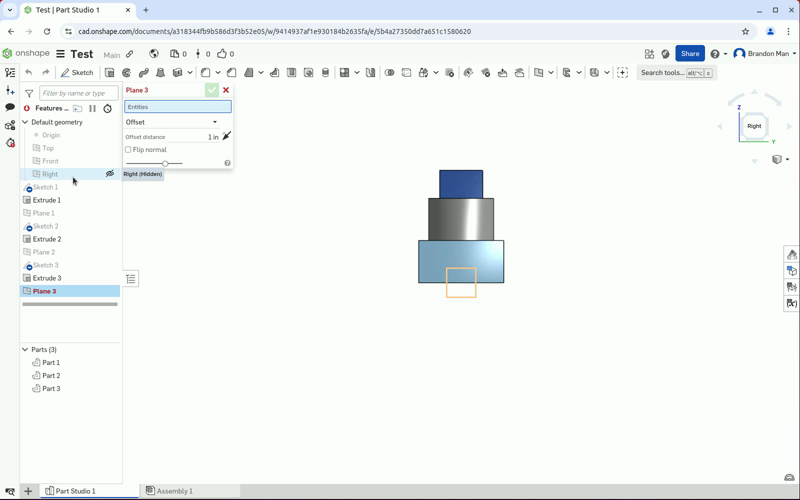
click(73, 176)
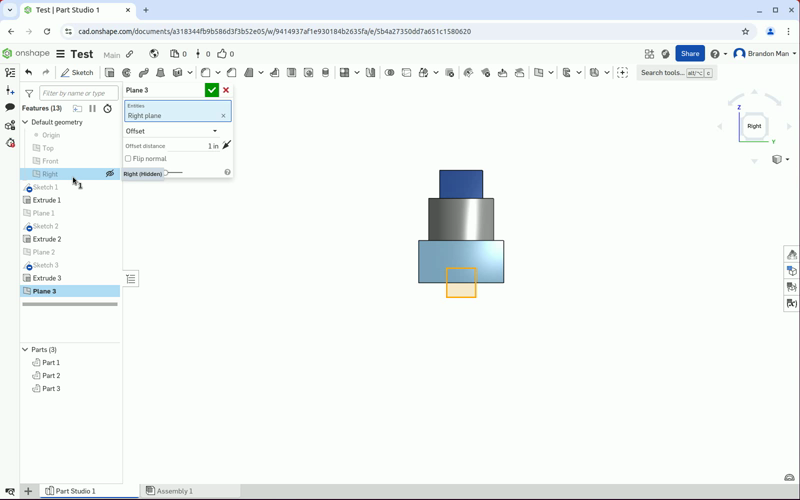
key(tab, 2)
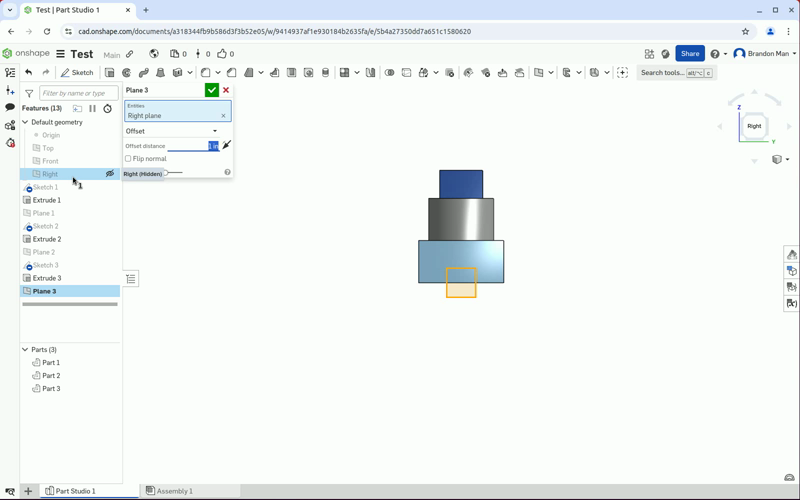
text(8.658)
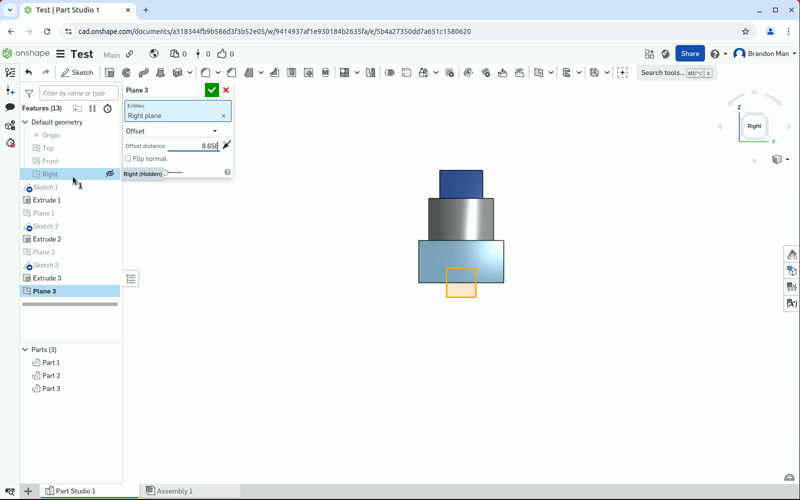
key(enter, 2)
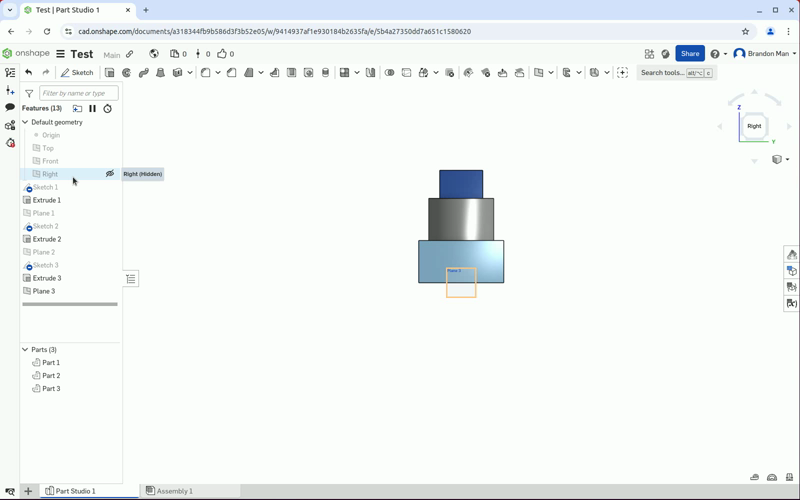
key(shift+s)
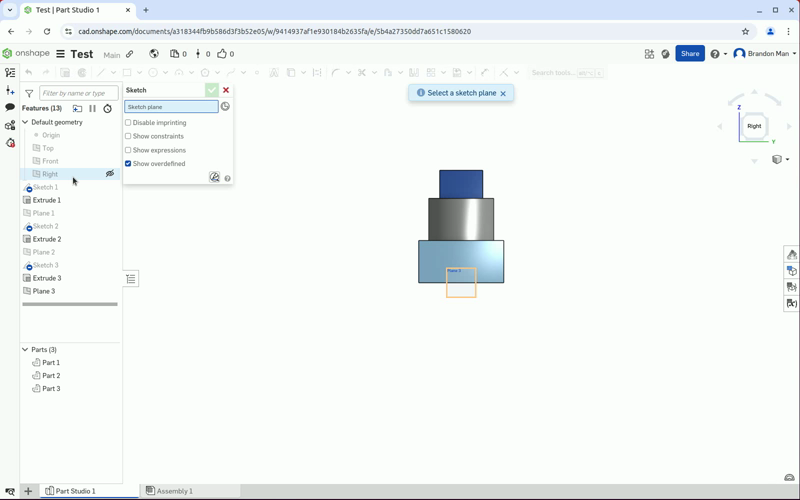
mouse_move(73, 293)
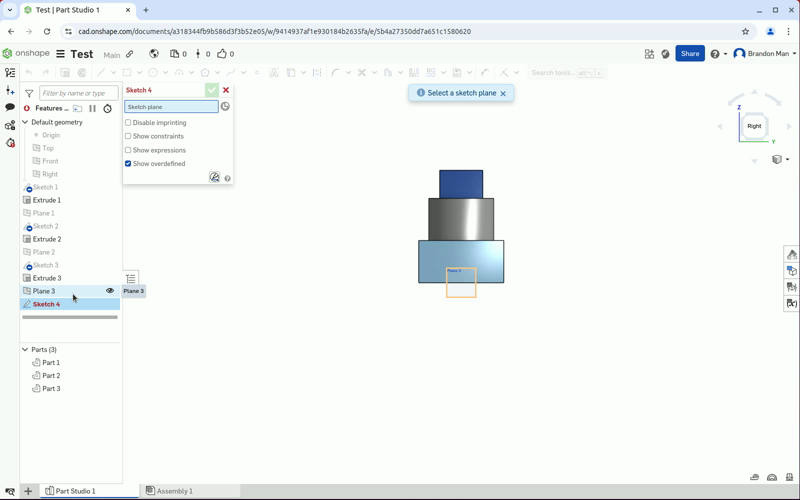
click(73, 293)
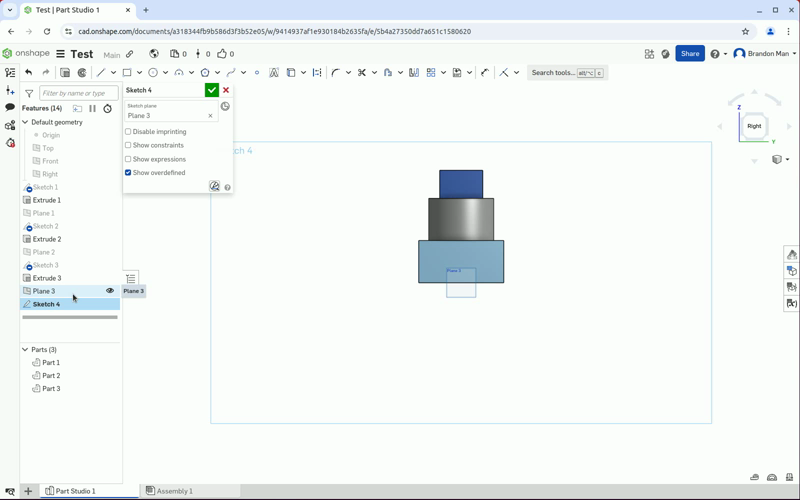
mouse_move(73, 352)
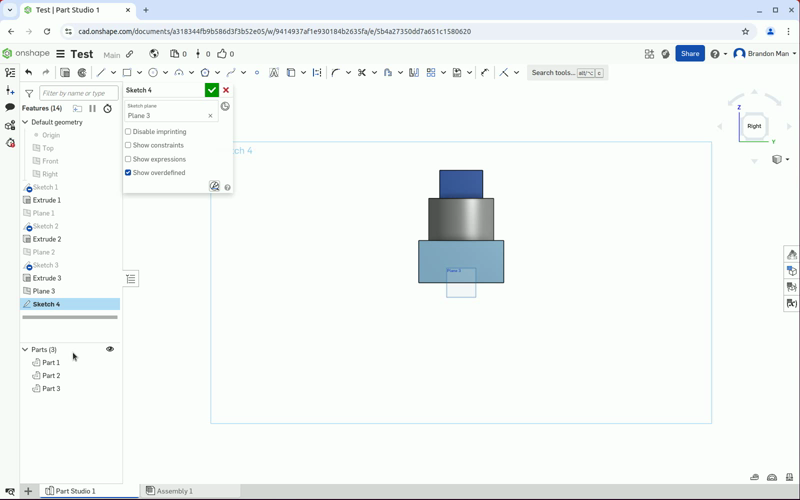
key(y)
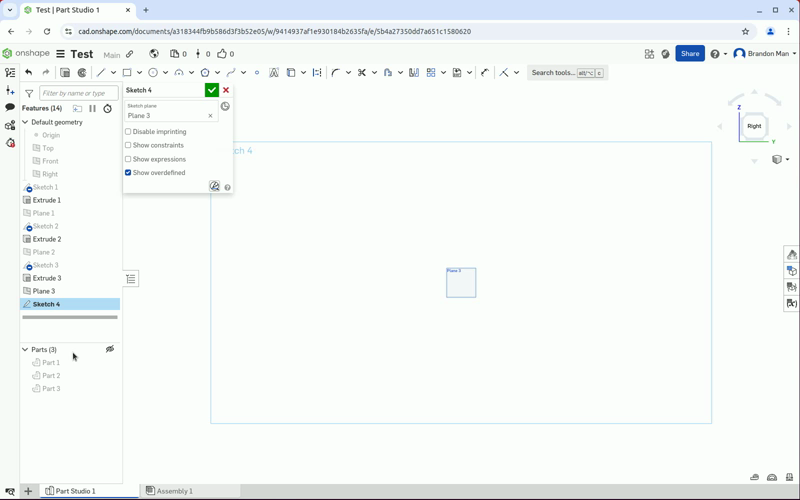
key(l)
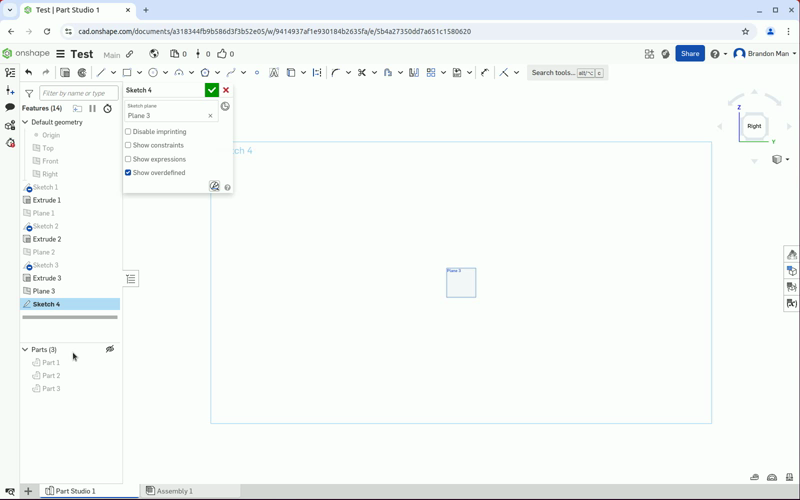
key_down(shift)
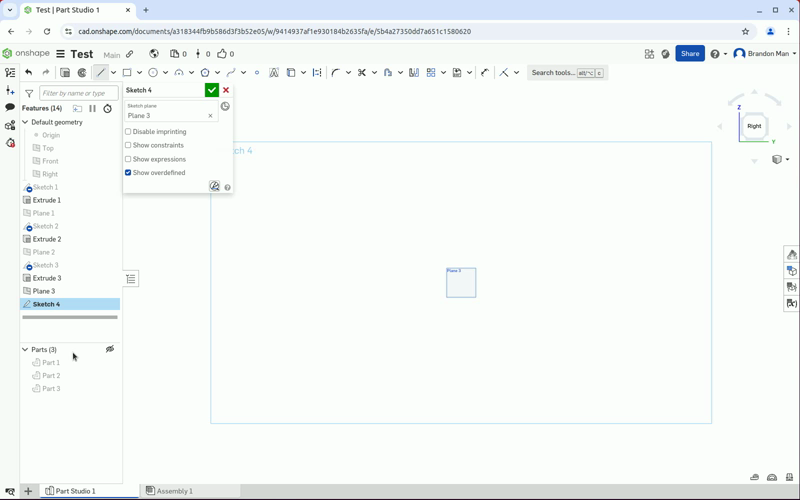
mouse_move(445, 240)
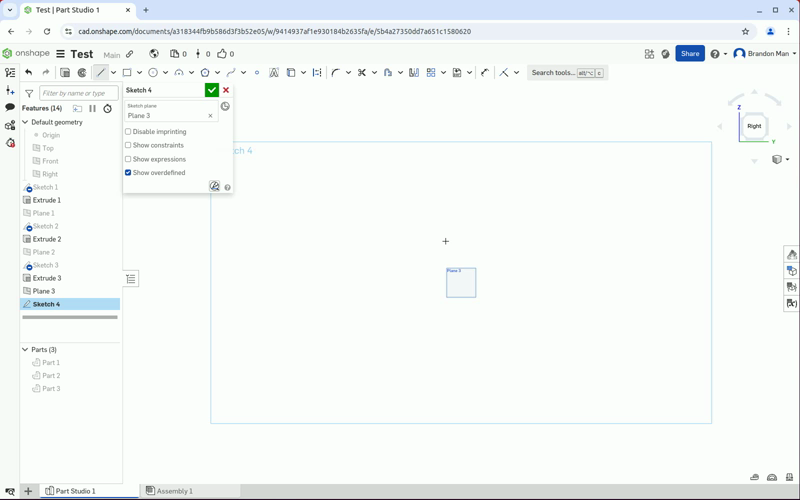
click(445, 240)
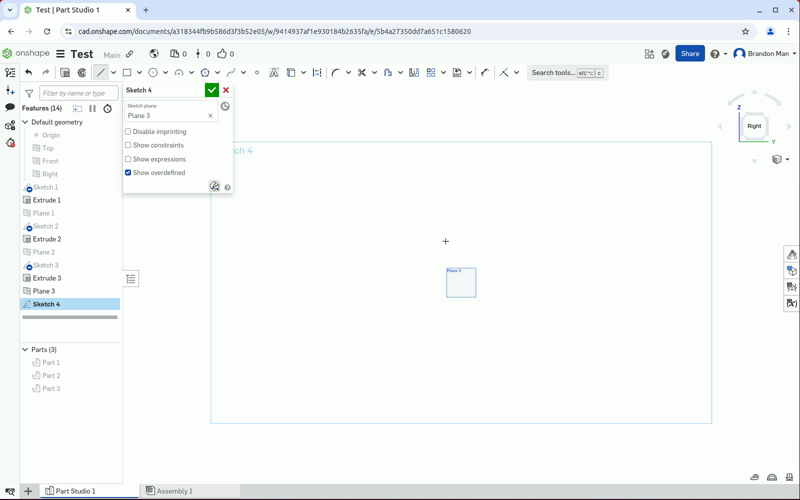
key_up(shift)
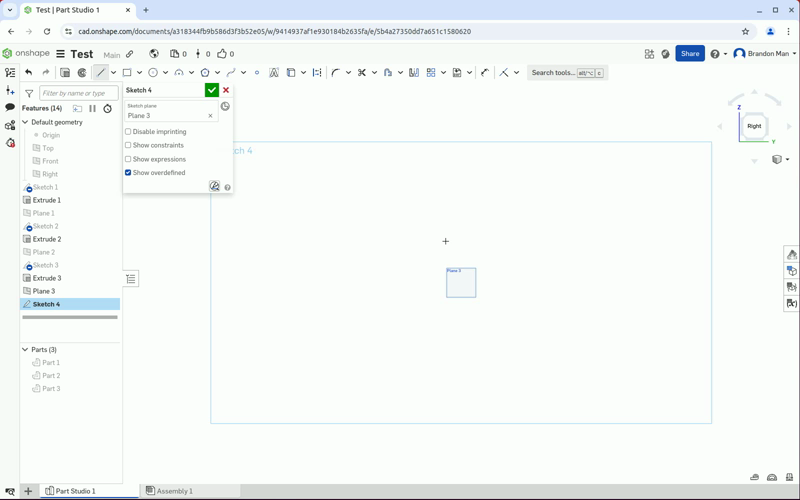
key_down(shift)
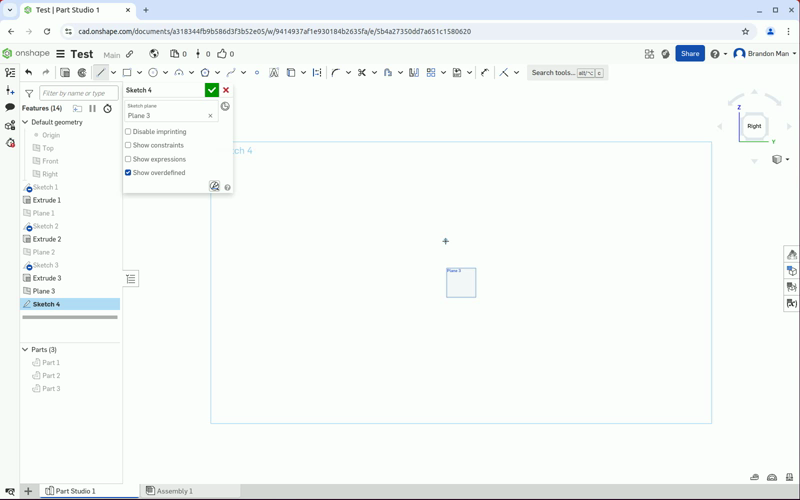
mouse_move(475, 240)
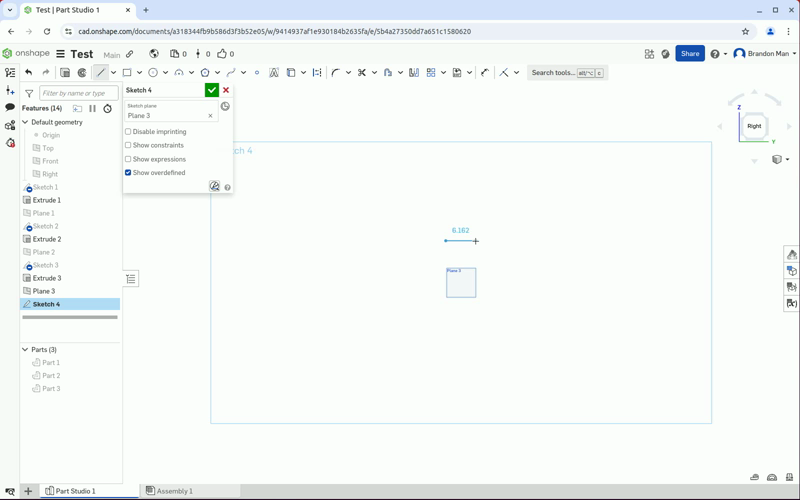
mouse_move(476, 240)
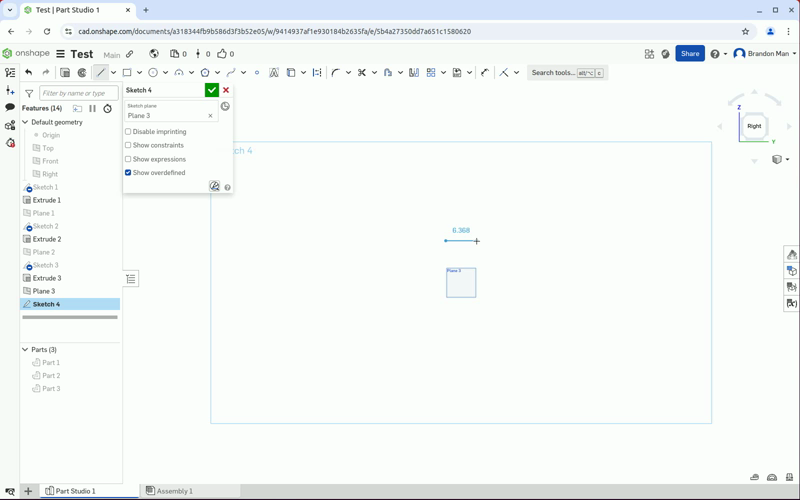
click(476, 240)
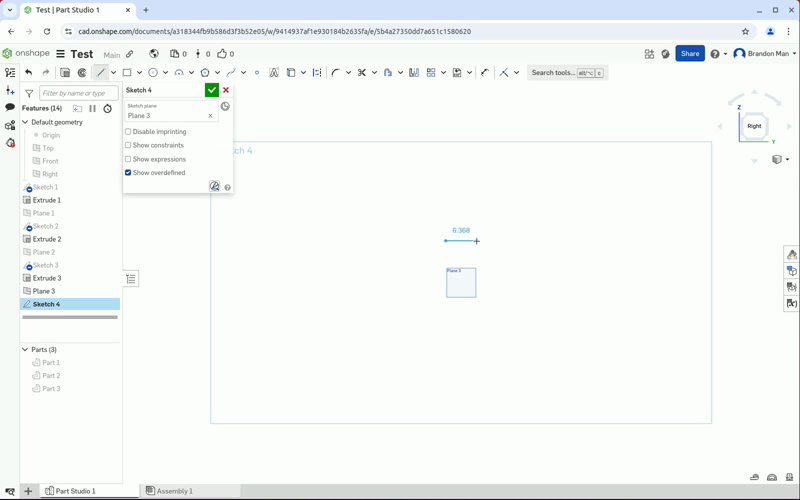
key_up(shift)
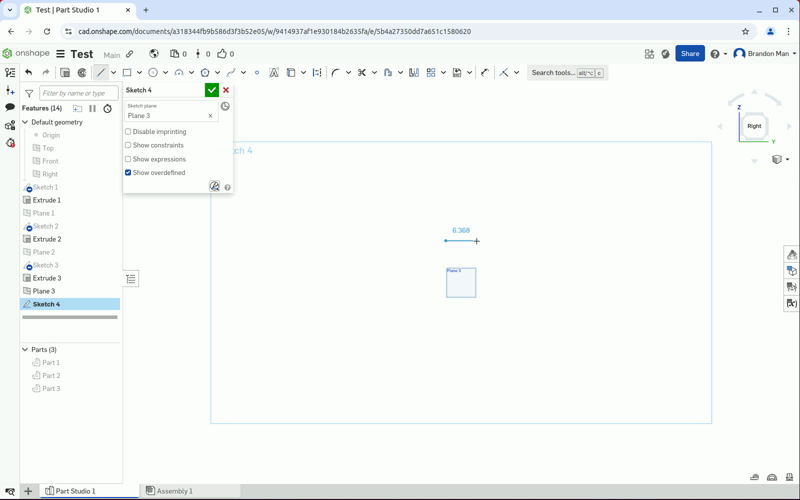
key_down(shift)
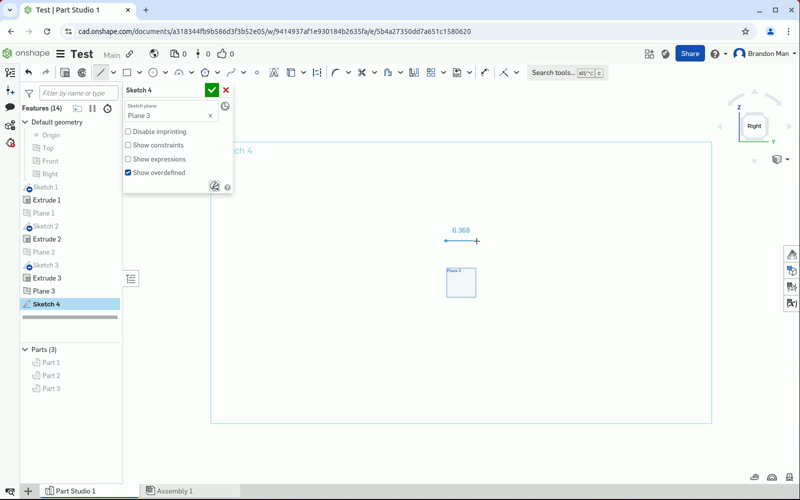
mouse_move(506, 240)
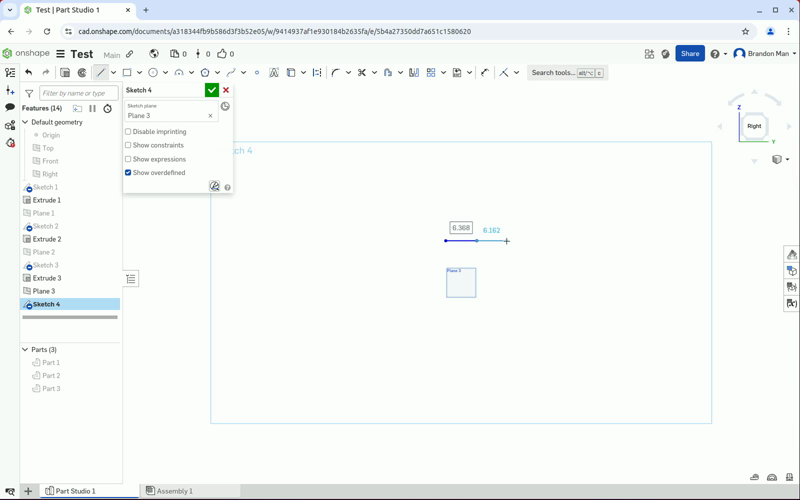
mouse_move(476, 219)
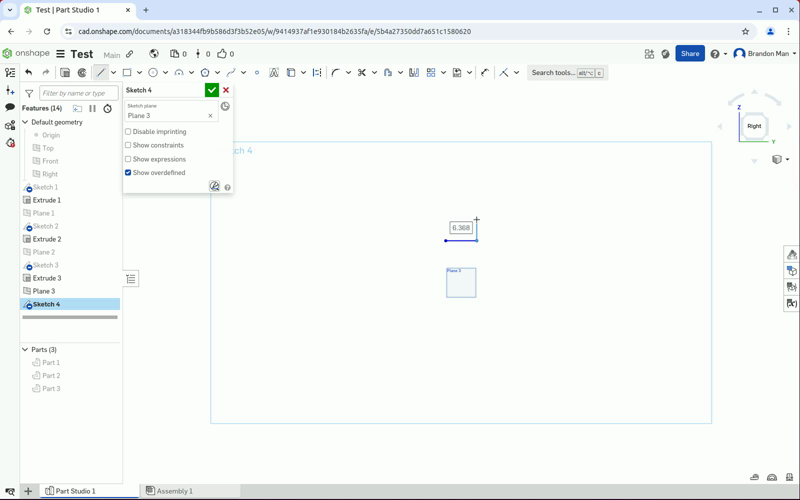
click(476, 219)
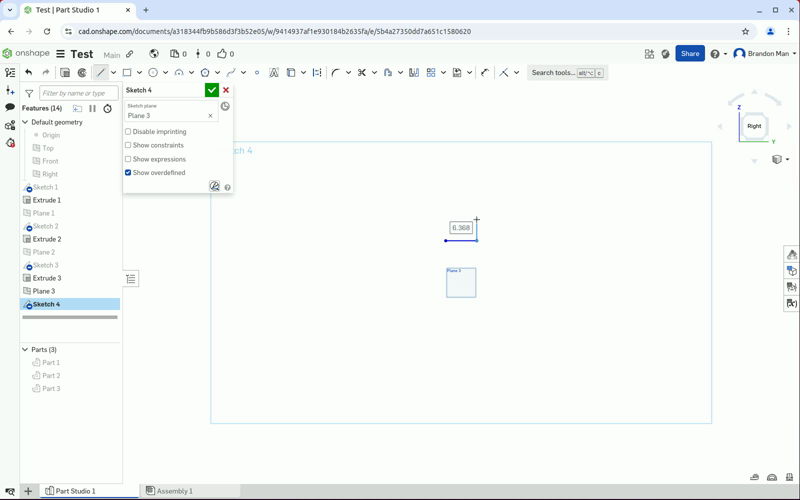
key_up(shift)
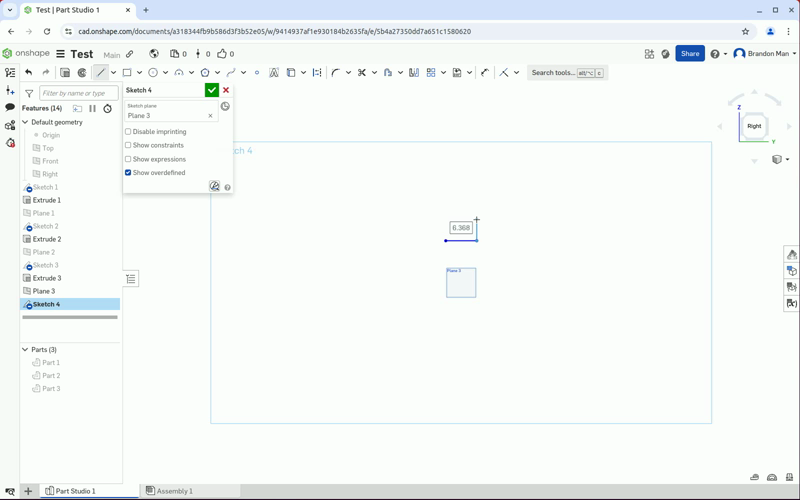
key_down(shift)
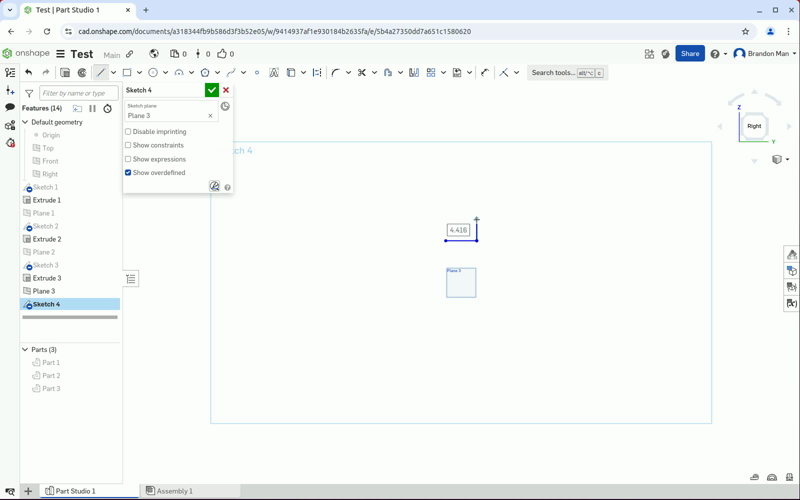
mouse_move(506, 219)
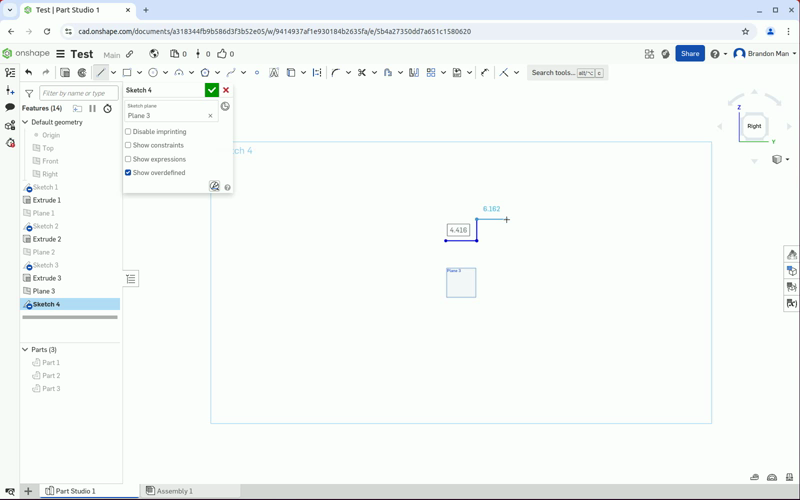
mouse_move(445, 219)
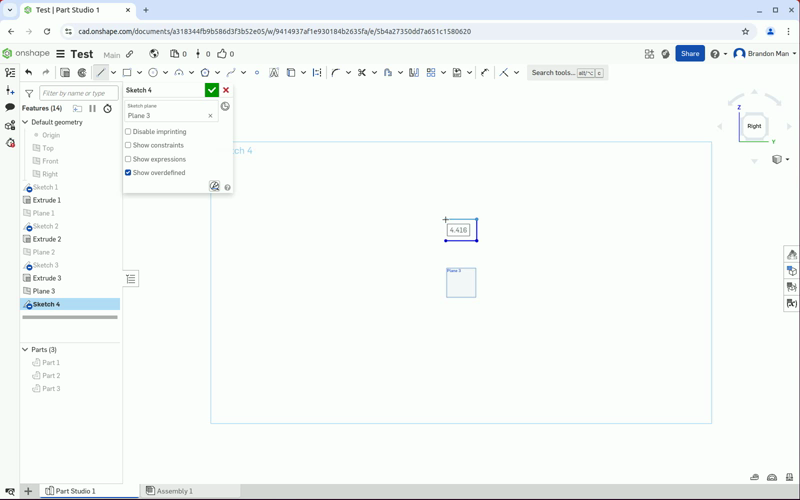
click(445, 219)
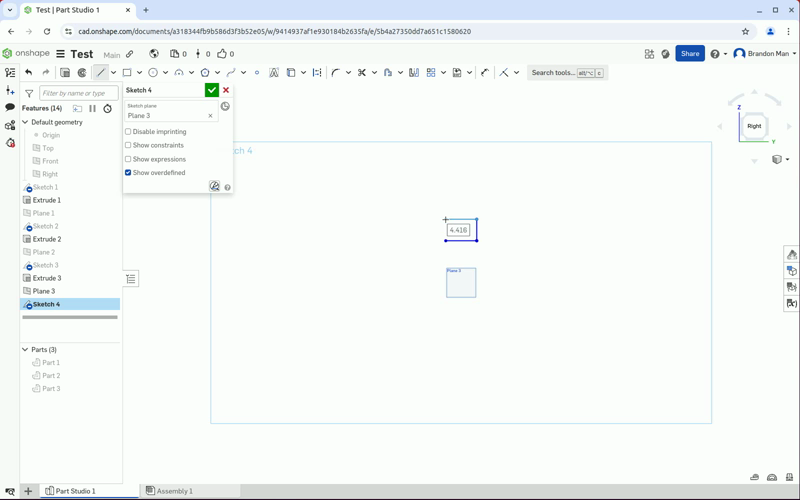
key_up(shift)
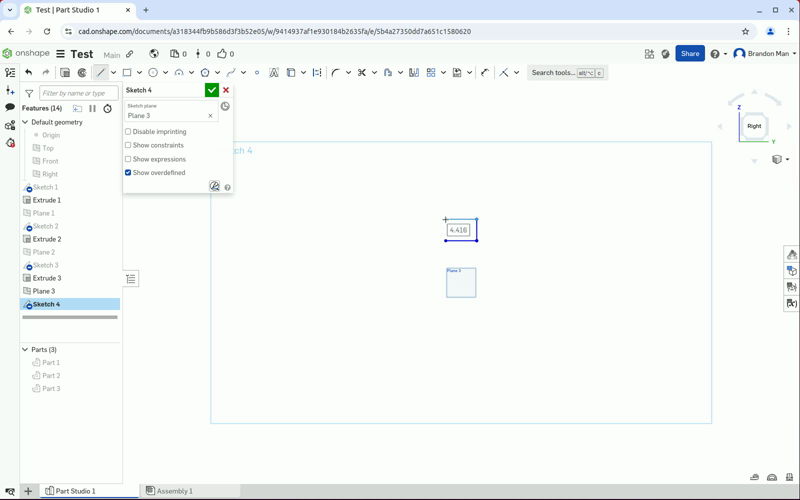
mouse_move(475, 219)
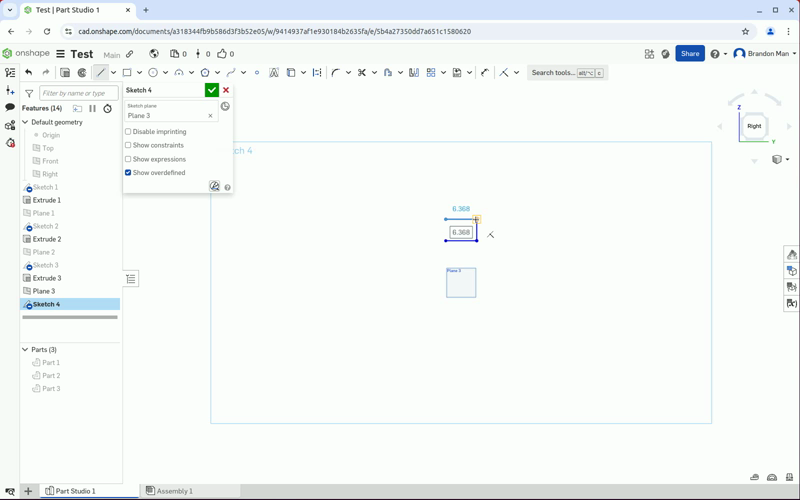
key_down(shift)
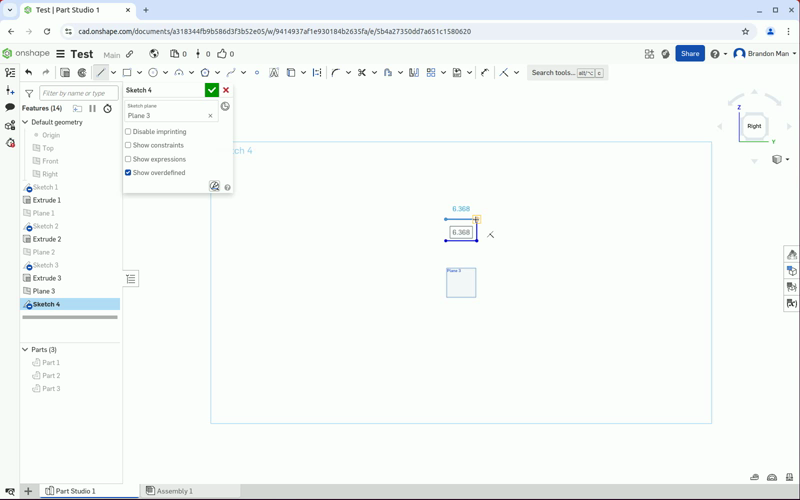
mouse_move(445, 240)
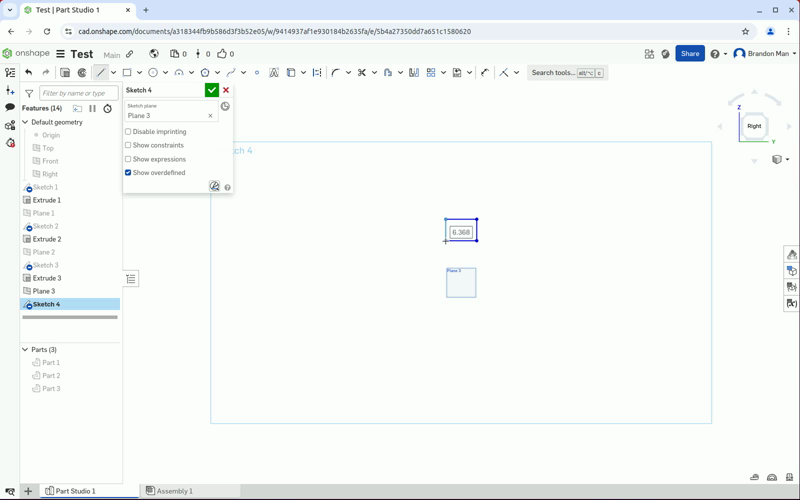
key_up(shift)
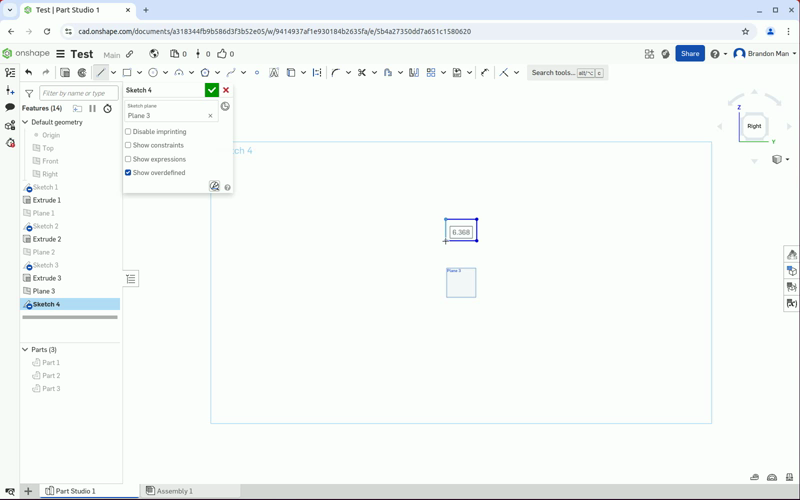
click(445, 240)
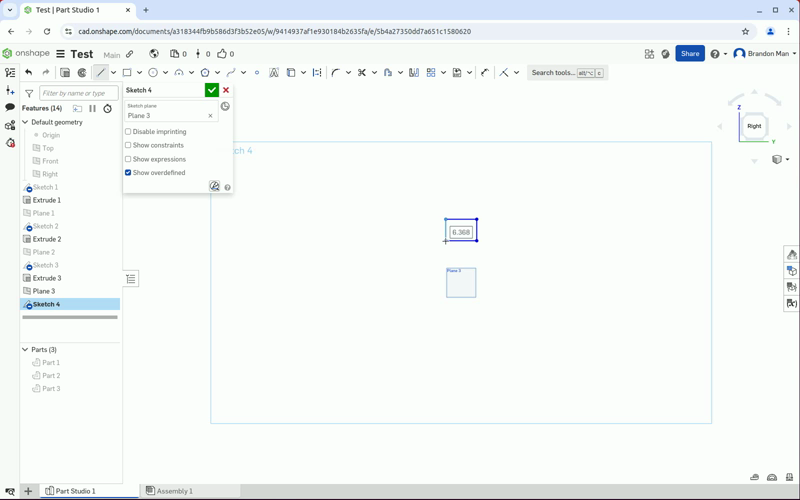
key(esc)
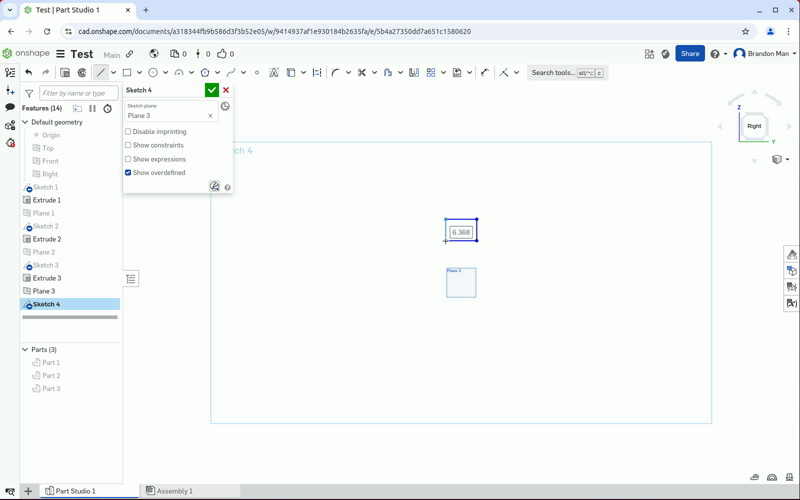
mouse_move(447, 222)
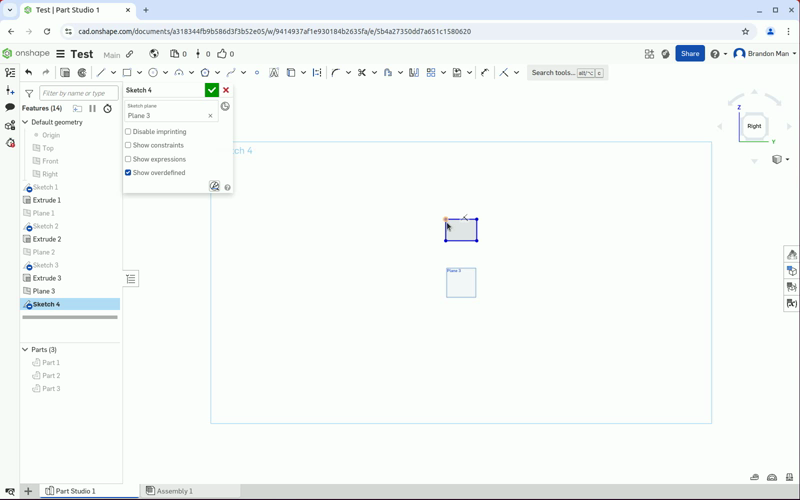
scroll(6)
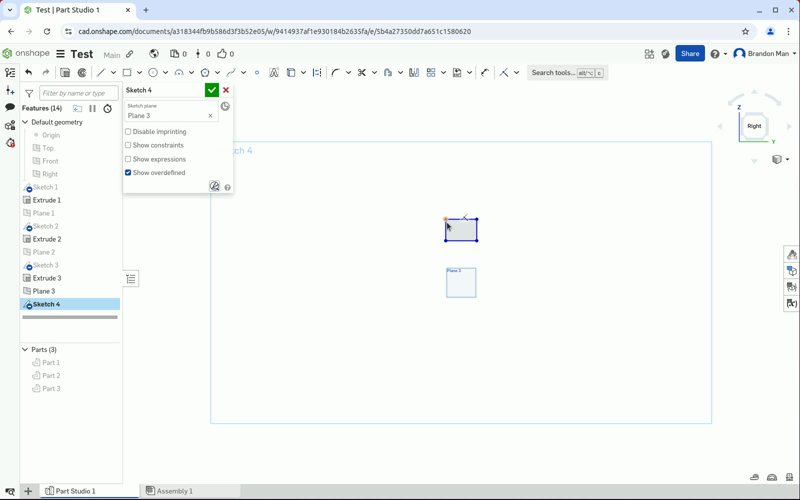
scroll(6)
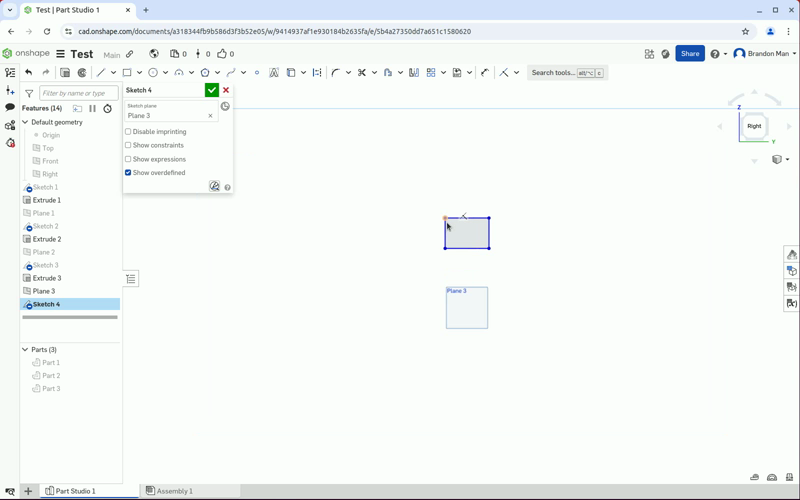
scroll(6)
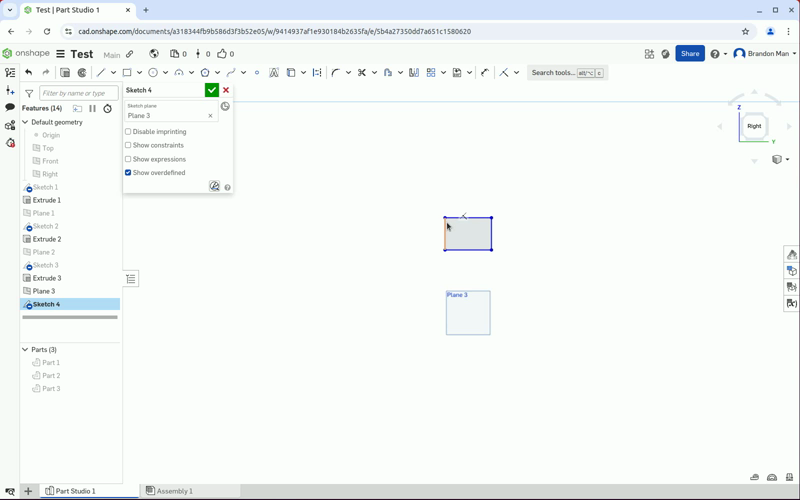
scroll(6)
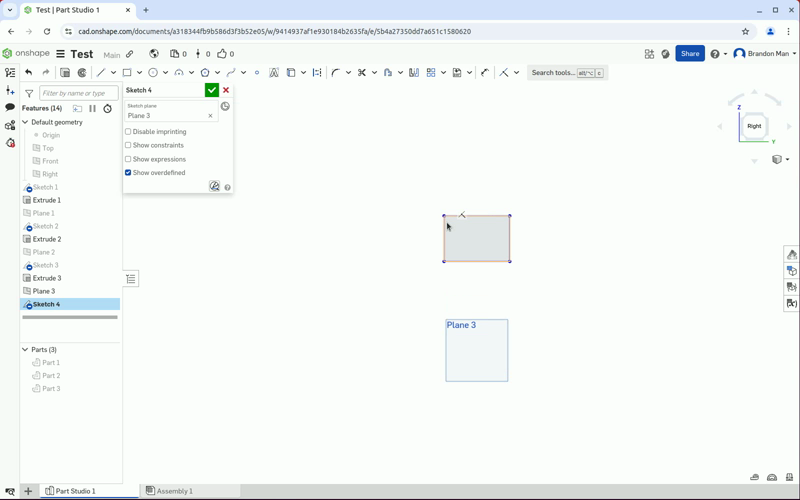
scroll(6)
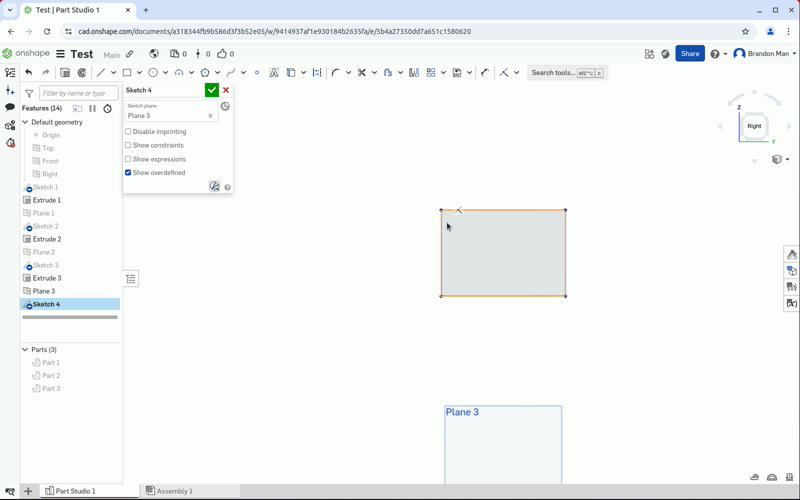
scroll(6)
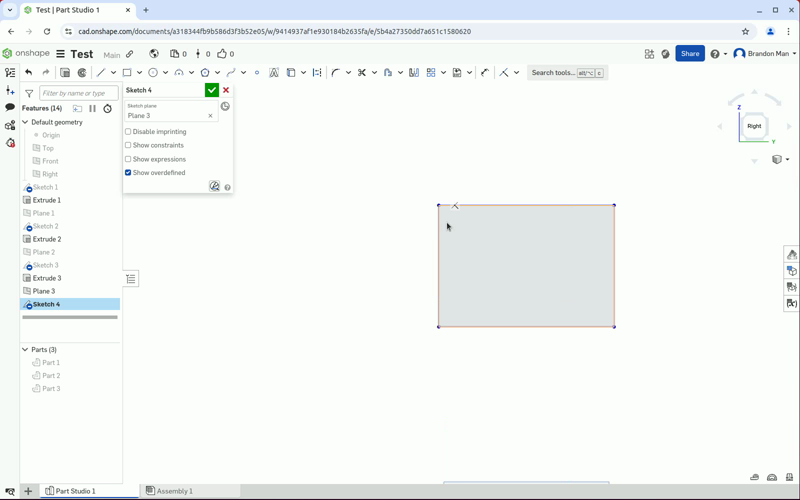
scroll(6)
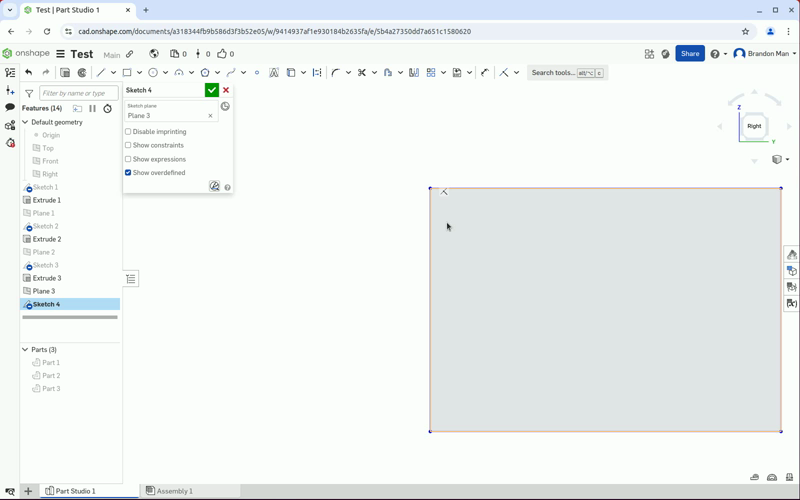
click(447, 222)
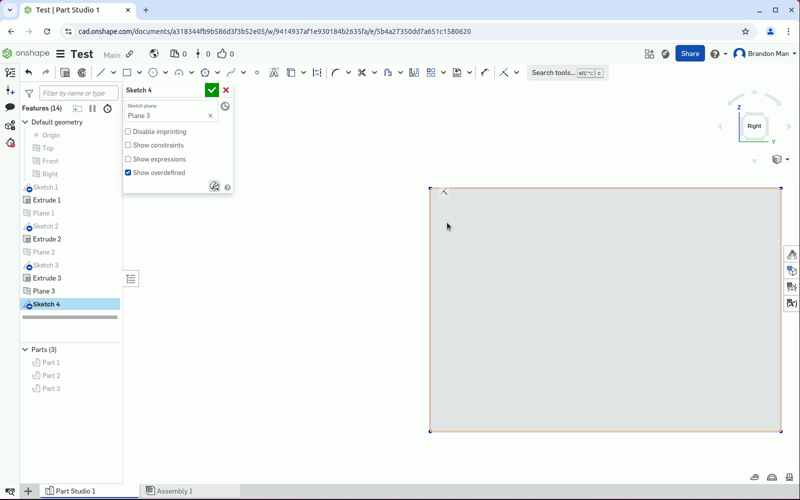
scroll(-6)
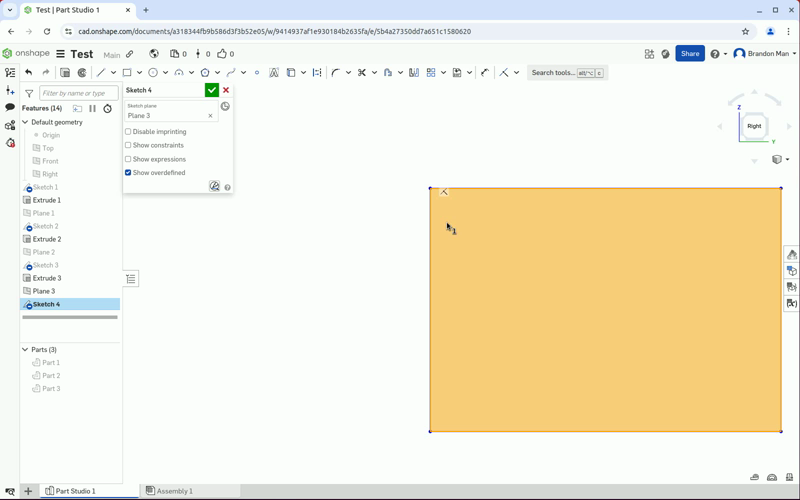
scroll(-6)
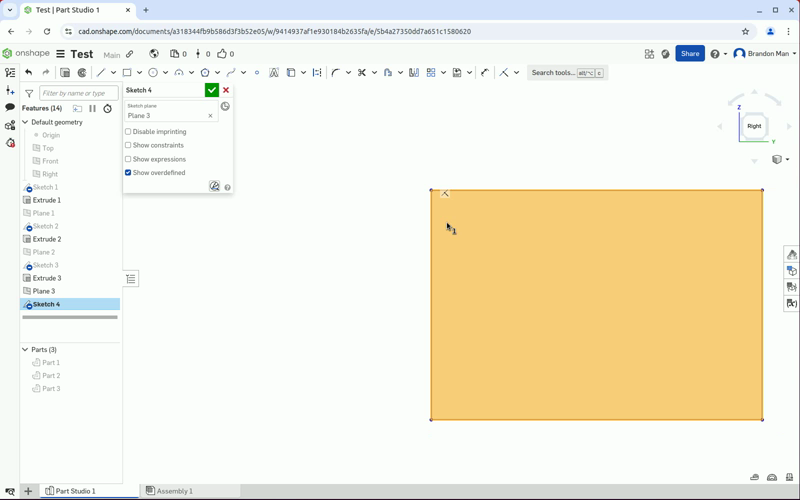
scroll(-6)
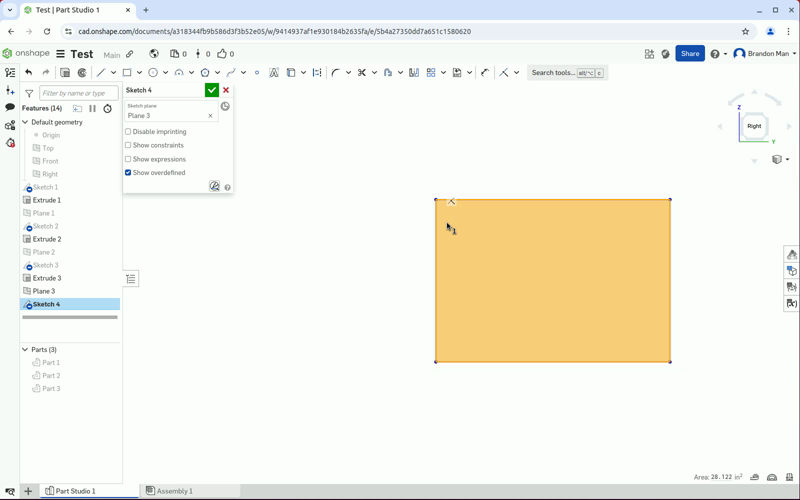
scroll(-6)
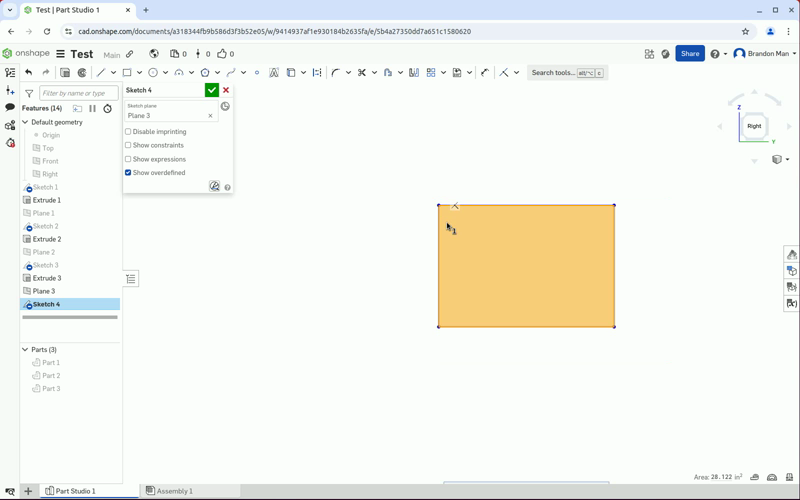
scroll(-6)
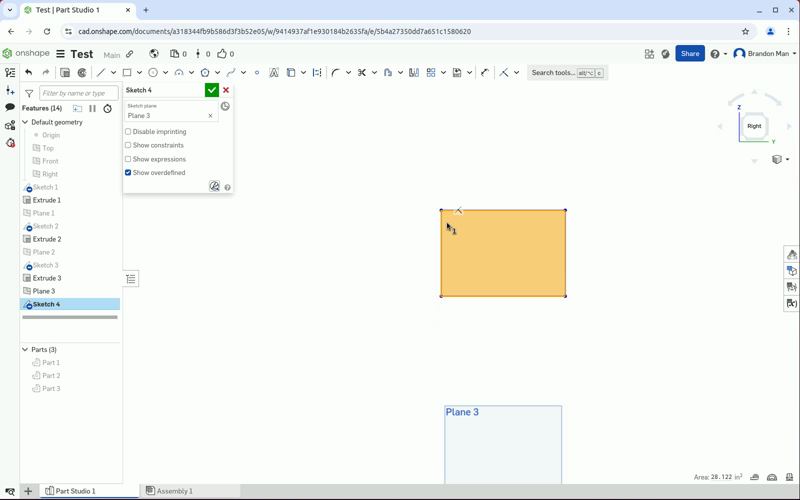
scroll(-6)
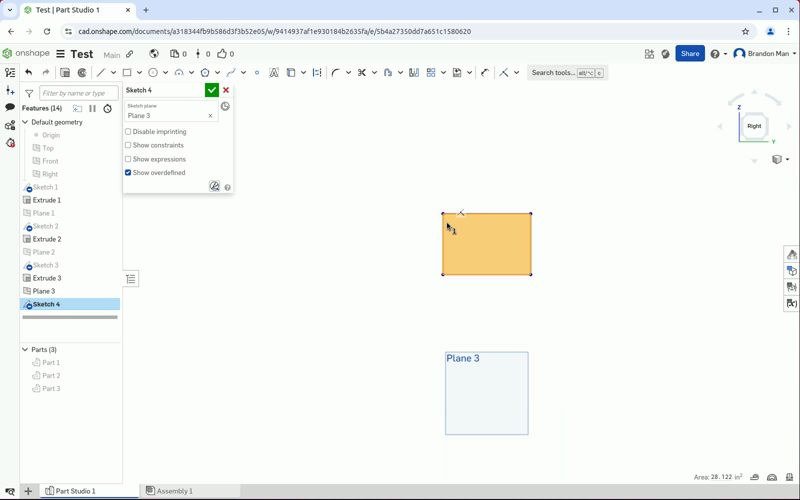
scroll(-6)
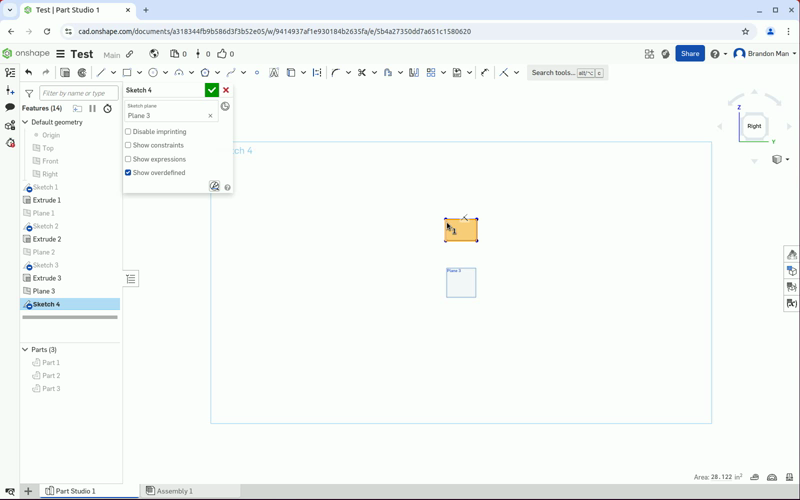
mouse_move(73, 352)
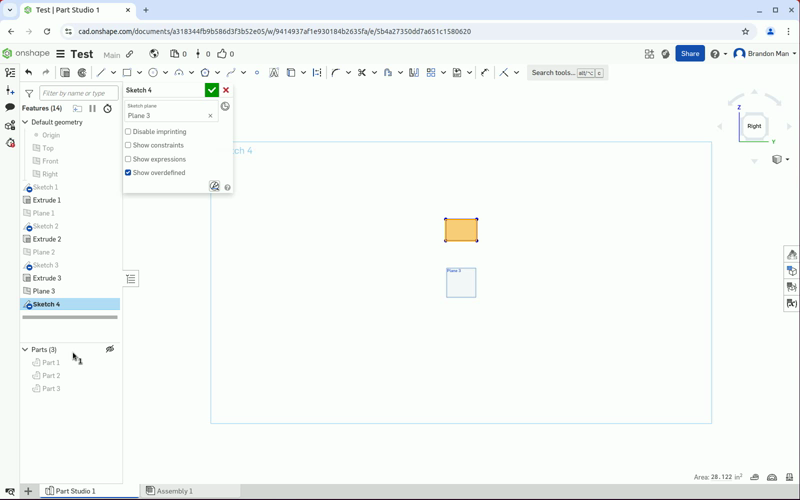
key(shift+y)
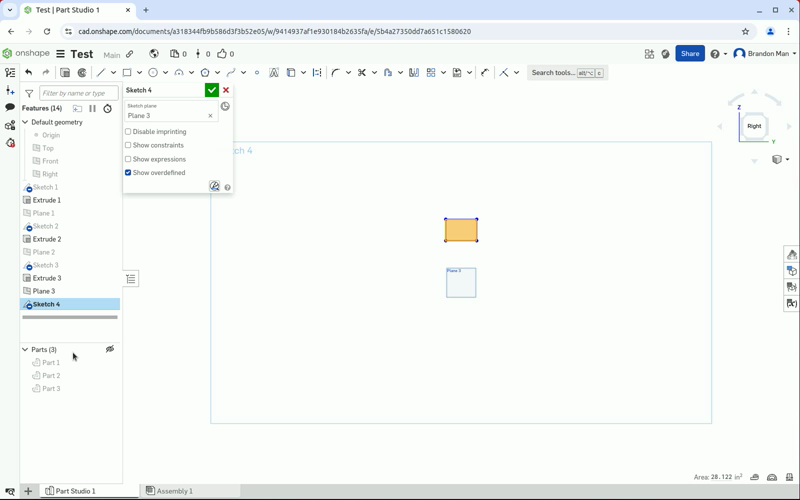
key(shift+e)
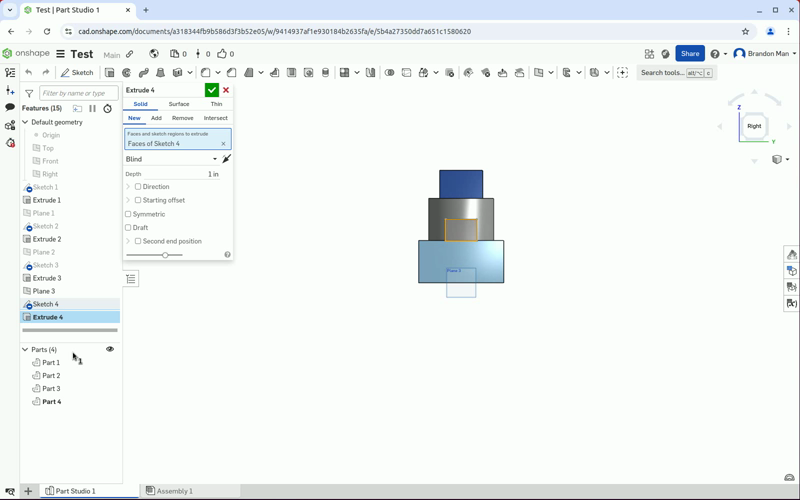
mouse_move(143, 106)
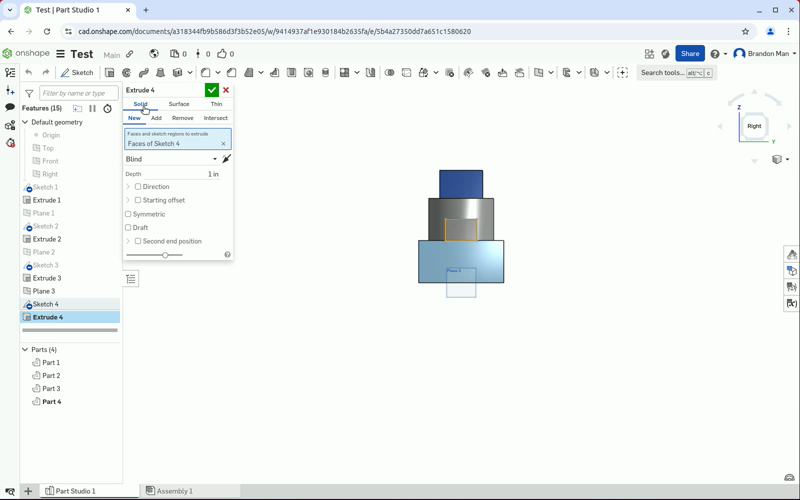
click(143, 106)
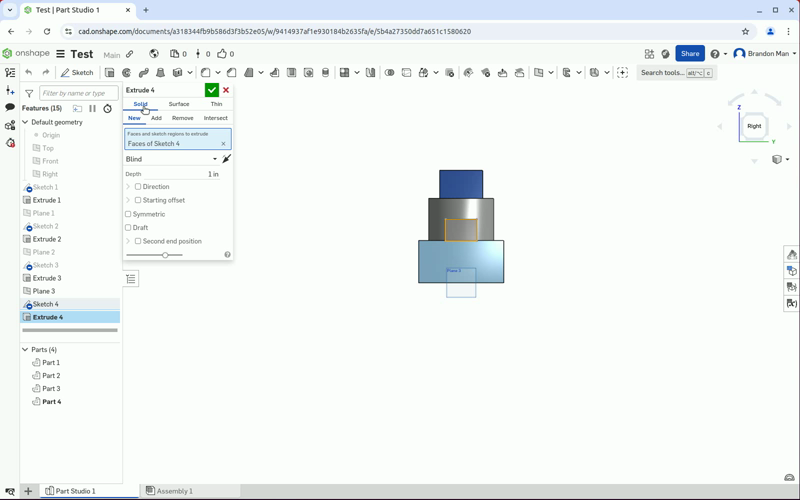
mouse_move(186, 120)
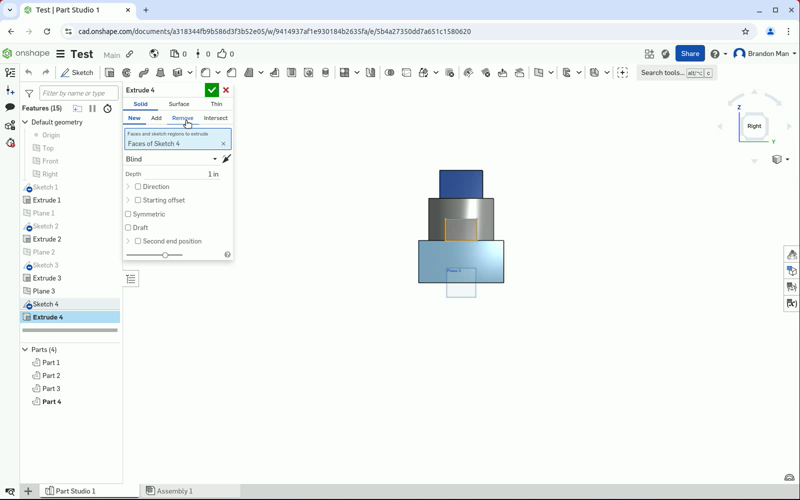
click(186, 120)
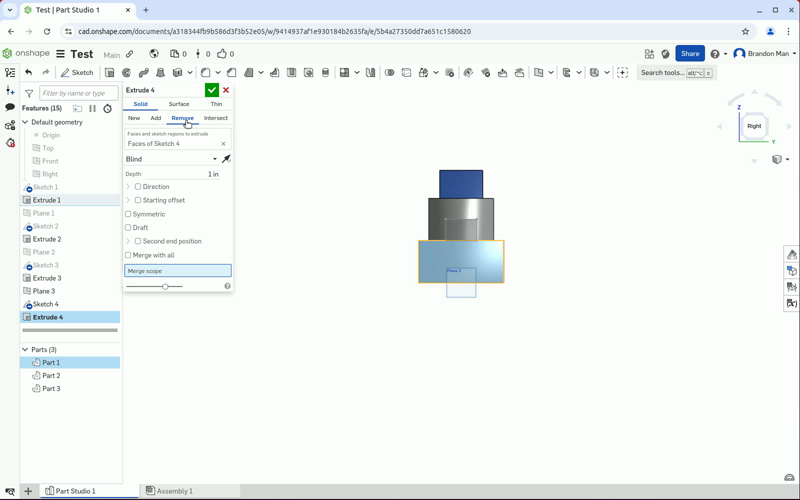
key(tab, 4)
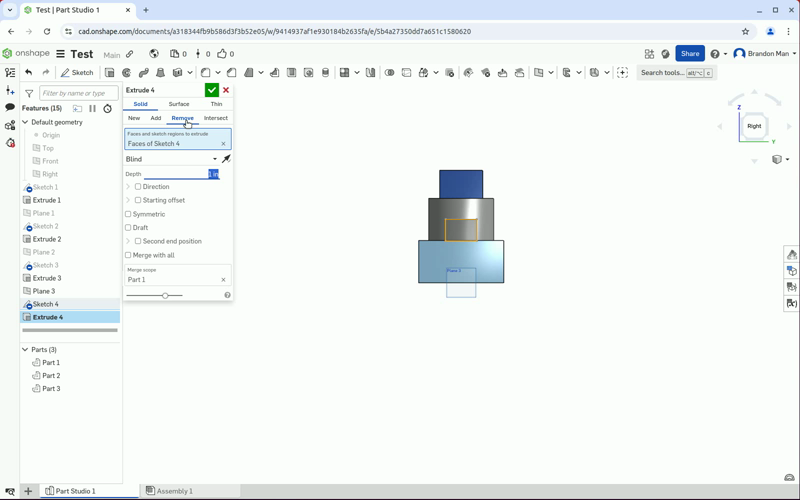
text(17.331)
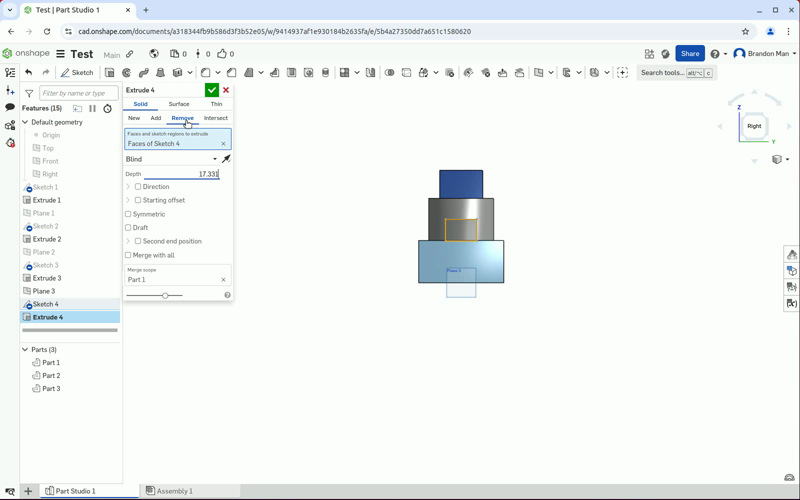
key(tab, 6)
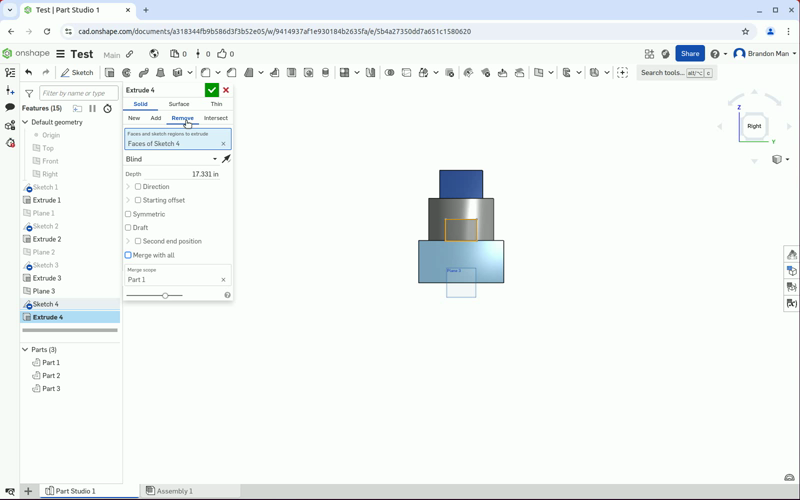
key(space)
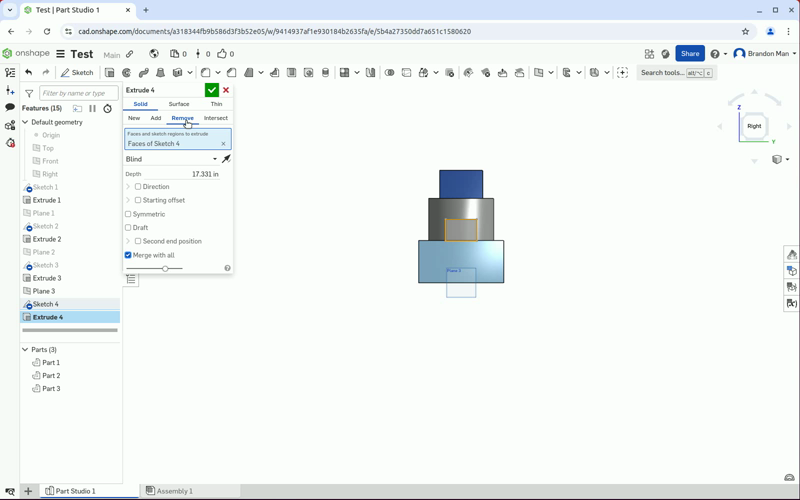
key(enter)
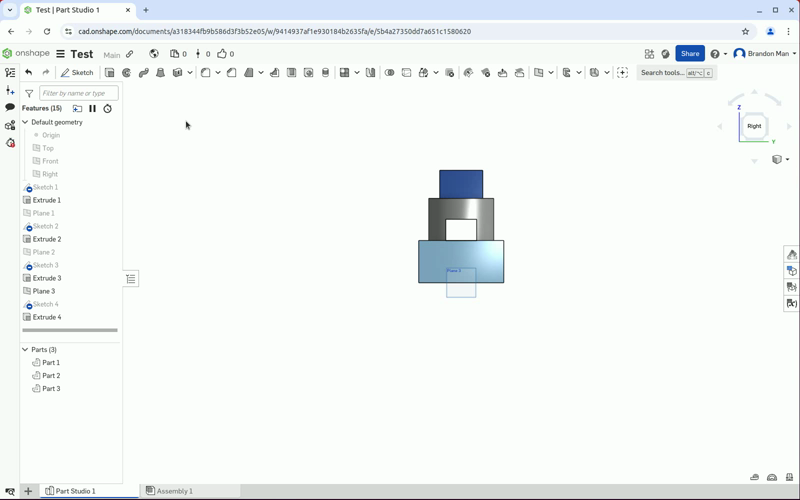
key(shift+h)
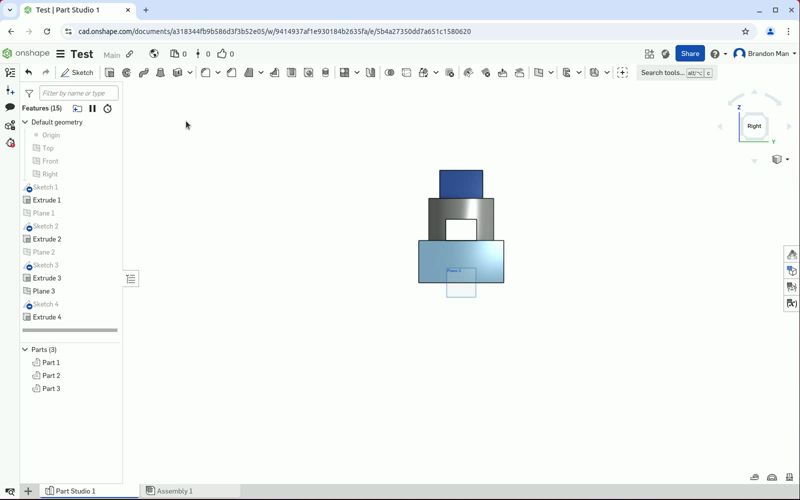
key(shift+h)
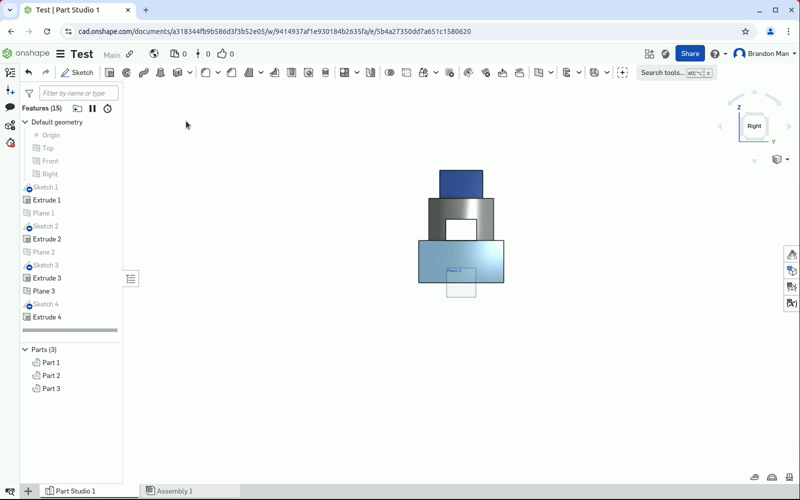
mouse_move(73, 189)
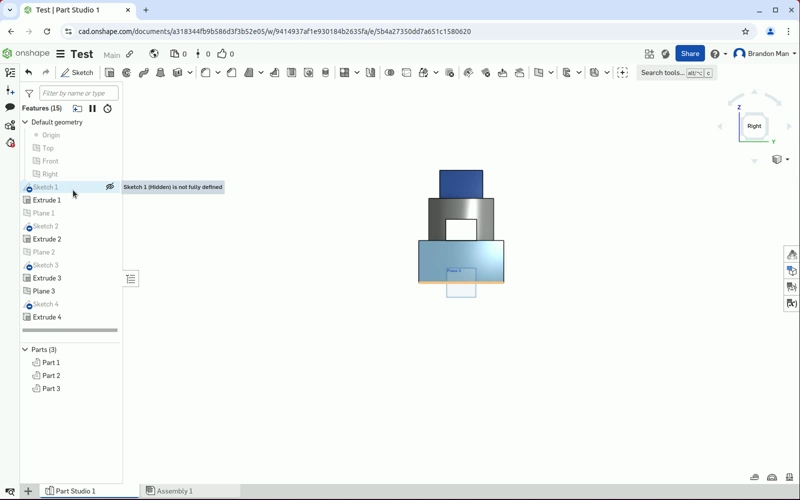
click(73, 189)
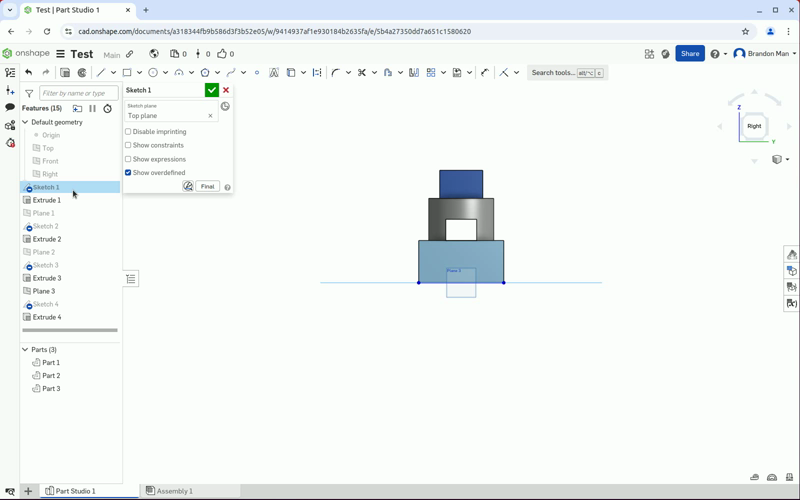
mouse_move(229, 92)
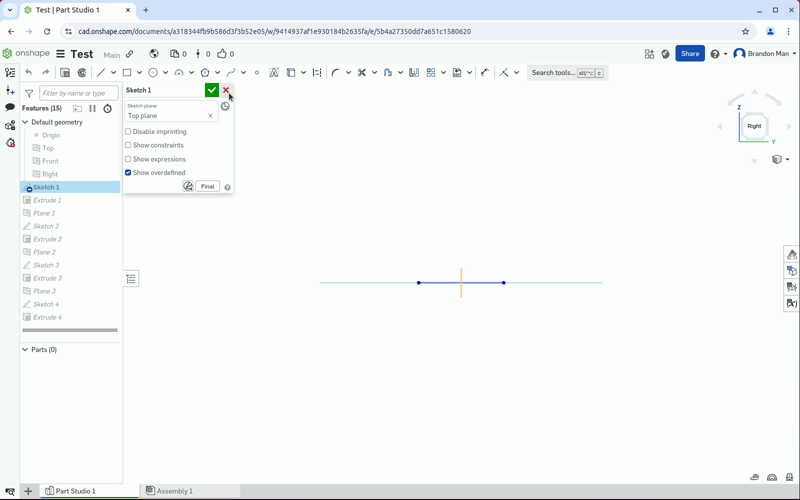
click(229, 92)
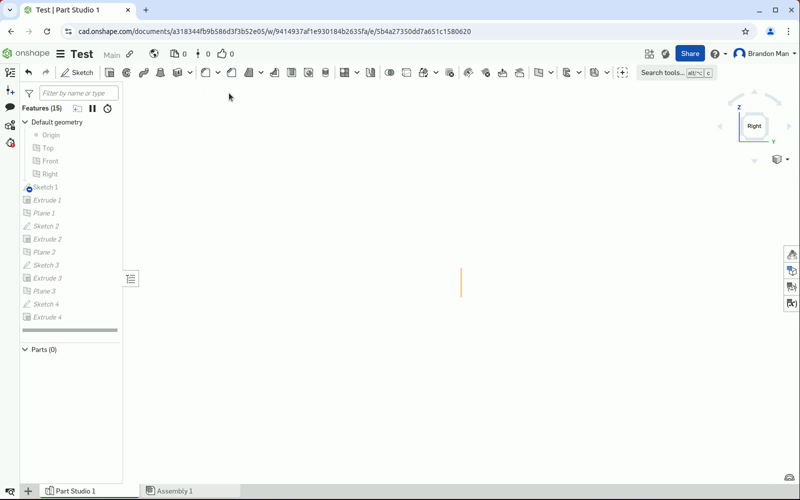
key(shift+s)
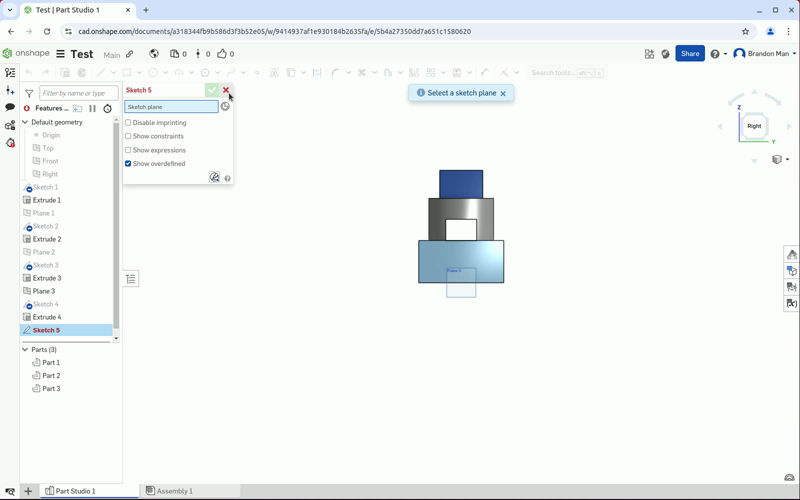
mouse_move(69, 293)
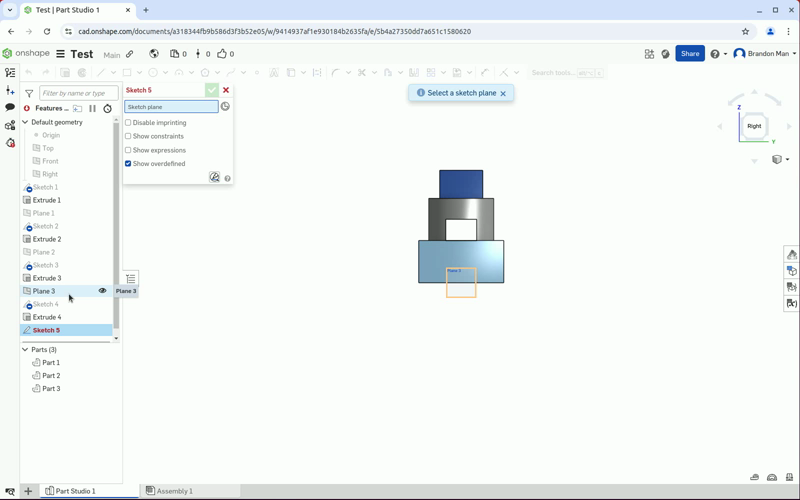
click(69, 293)
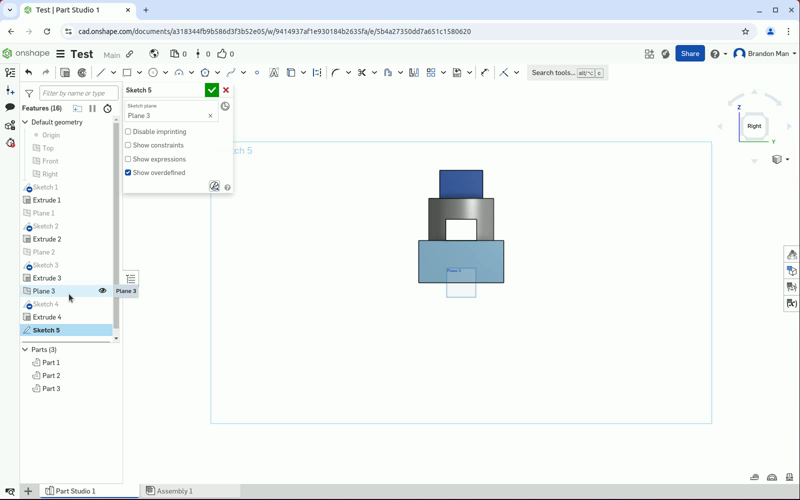
mouse_move(73, 352)
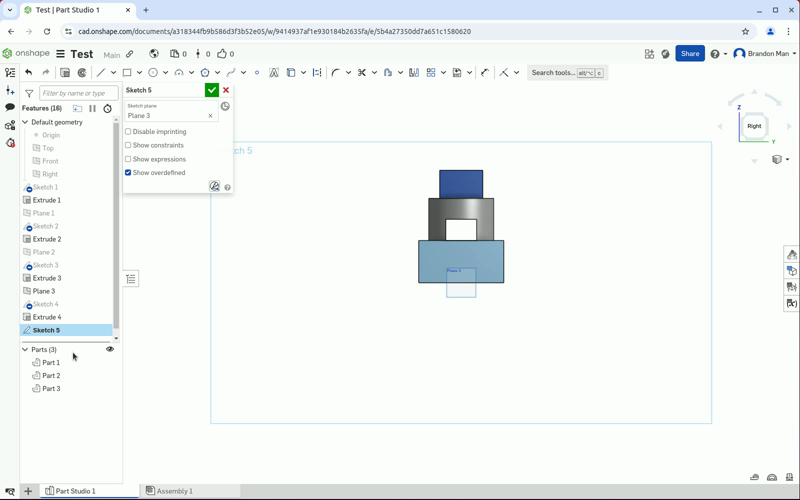
key(y)
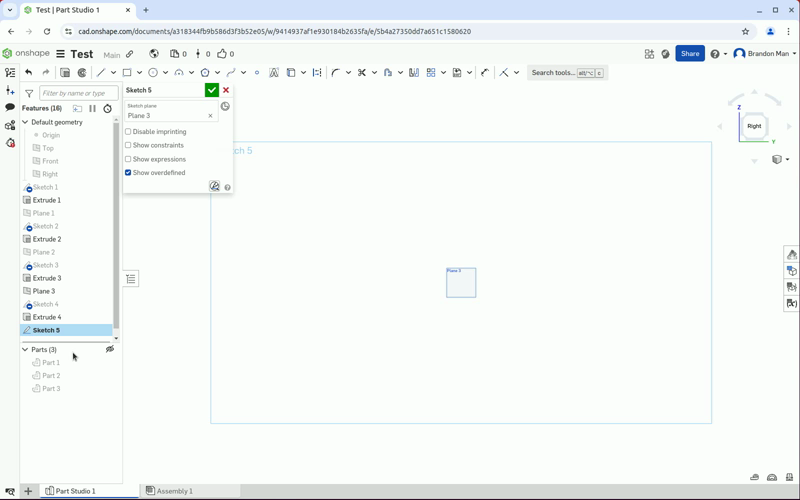
key(l)
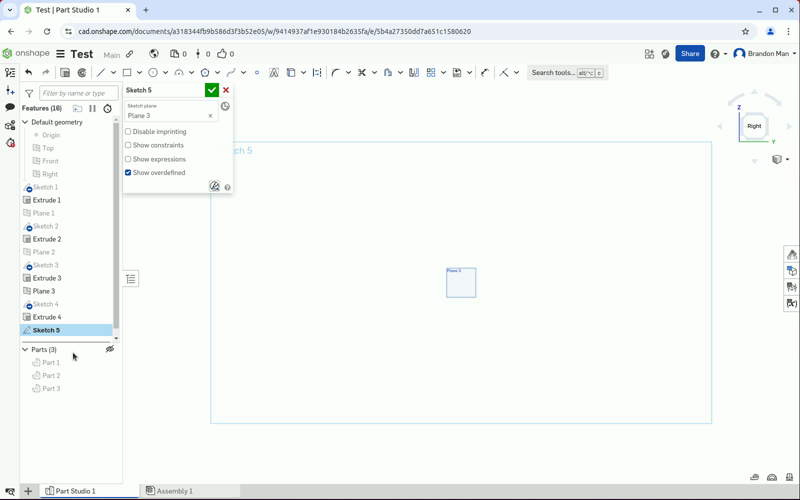
key_down(shift)
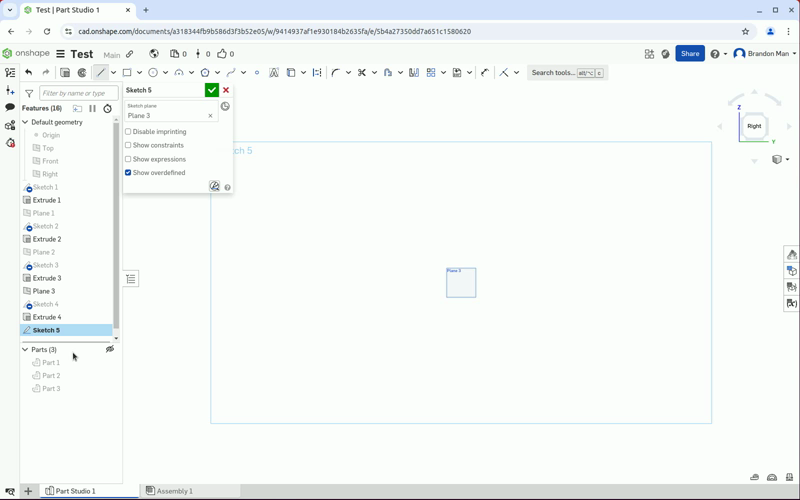
mouse_move(445, 282)
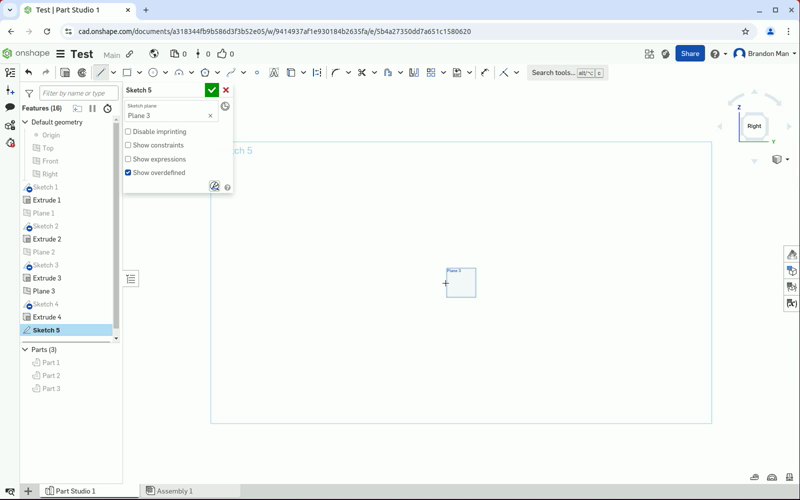
click(445, 282)
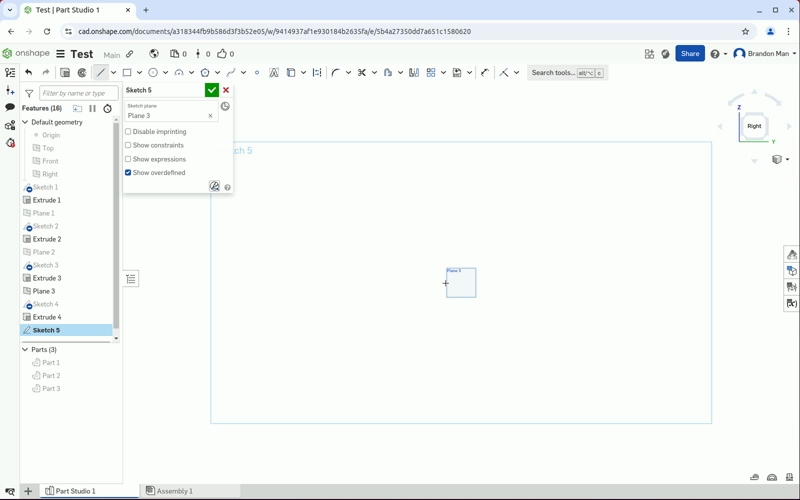
key_up(shift)
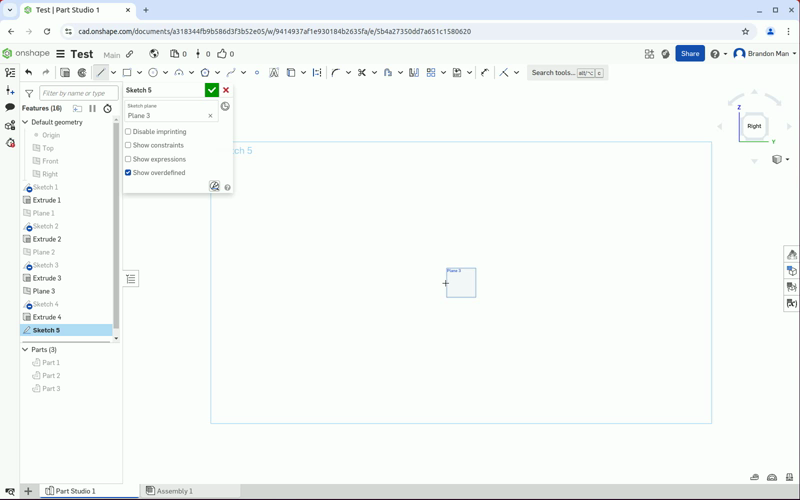
key_down(shift)
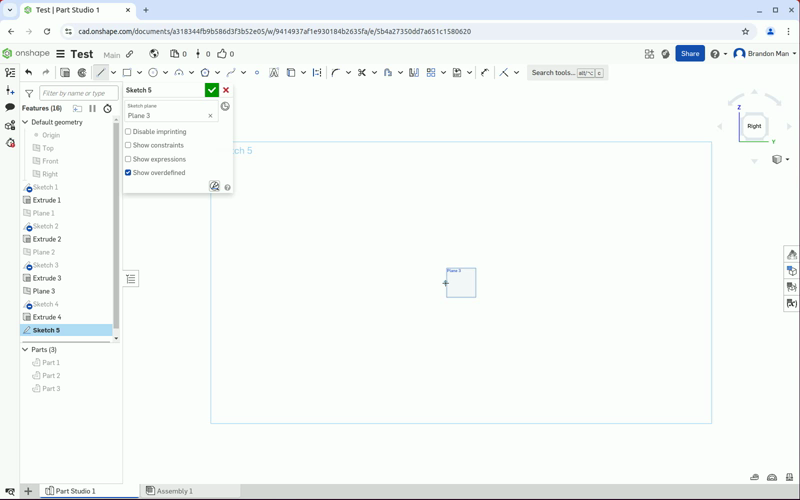
mouse_move(475, 282)
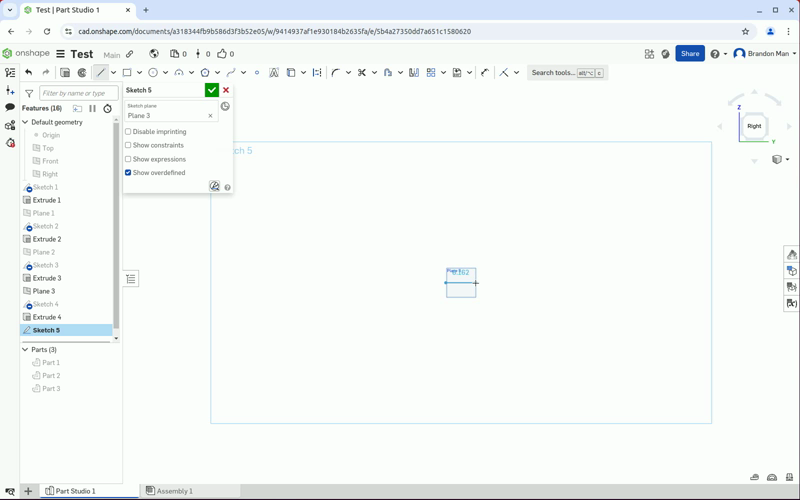
mouse_move(477, 282)
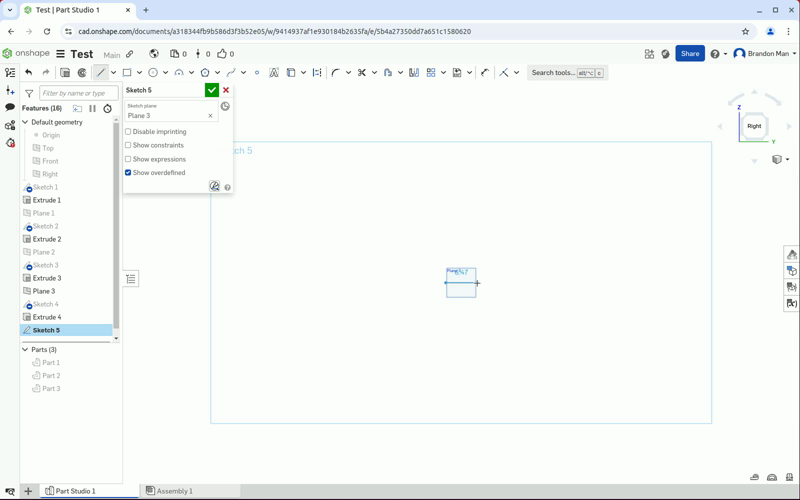
click(477, 282)
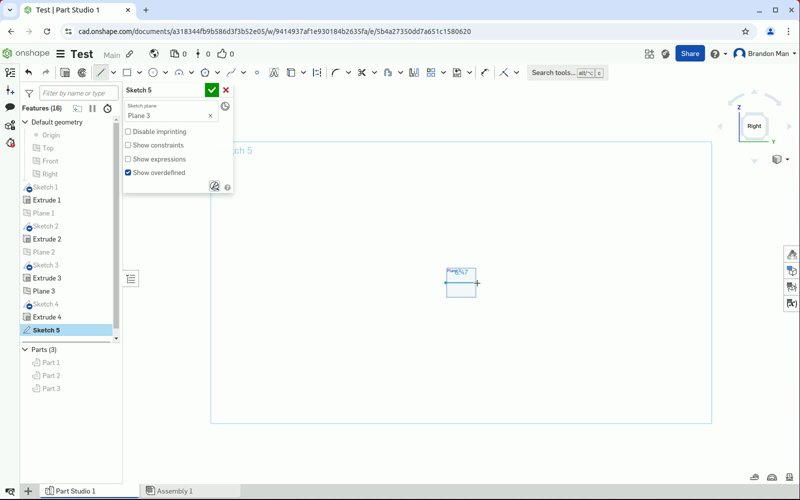
key_up(shift)
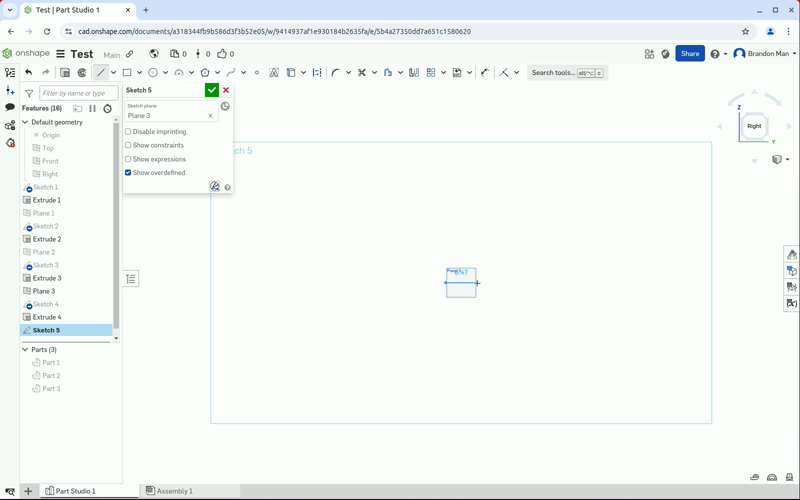
key_down(shift)
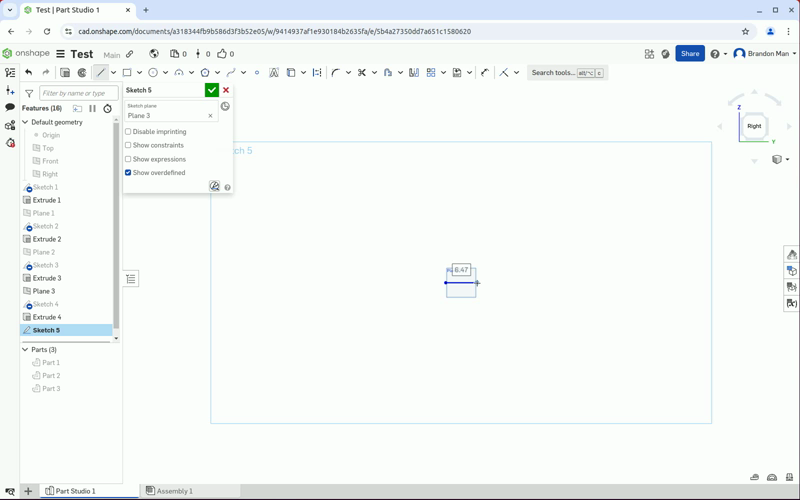
mouse_move(507, 282)
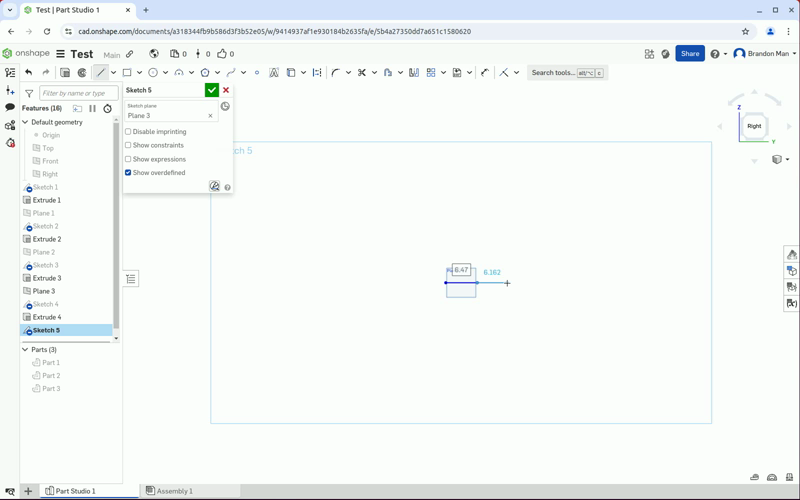
mouse_move(477, 240)
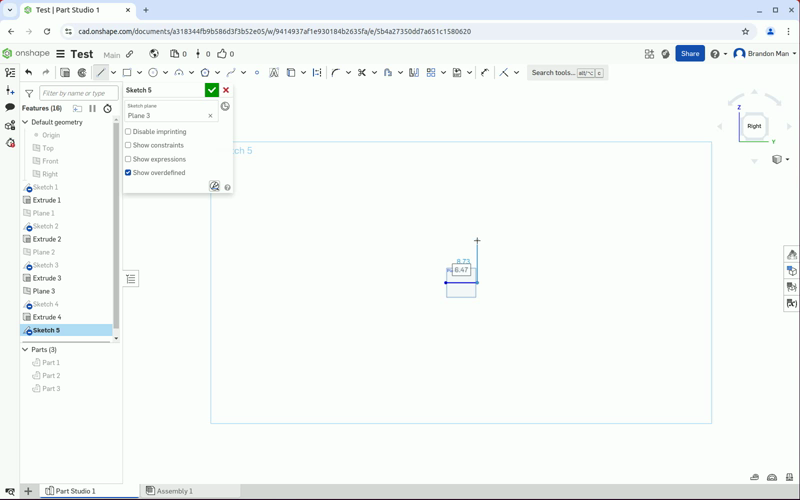
click(477, 240)
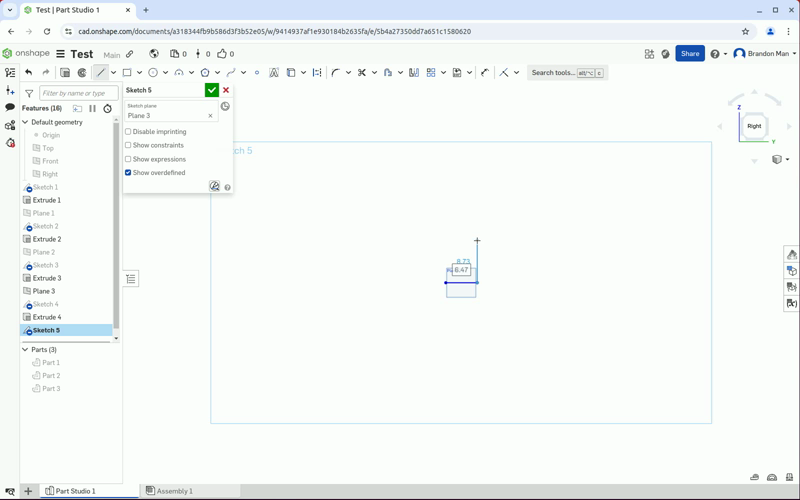
key_up(shift)
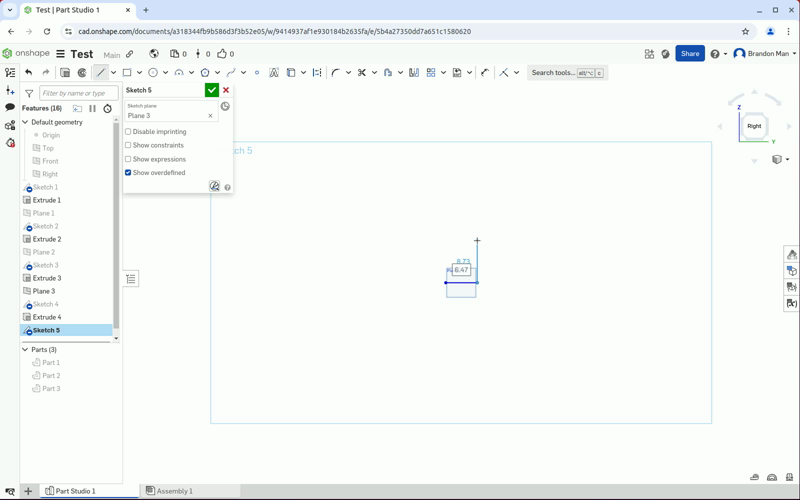
key_down(shift)
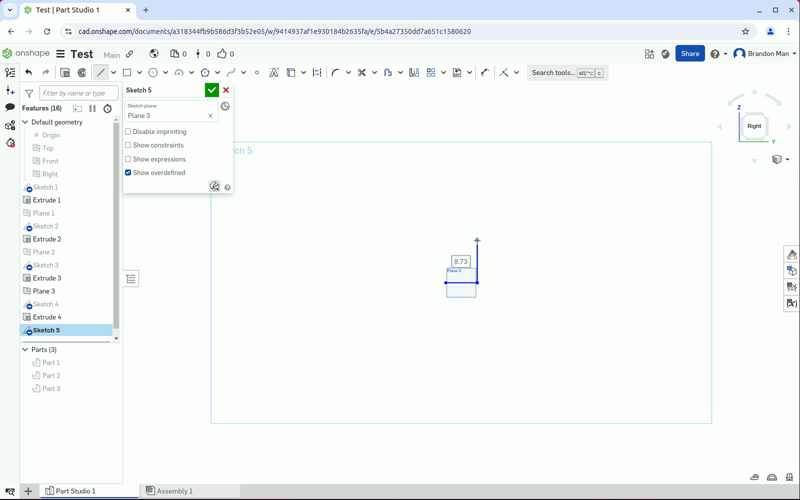
mouse_move(507, 240)
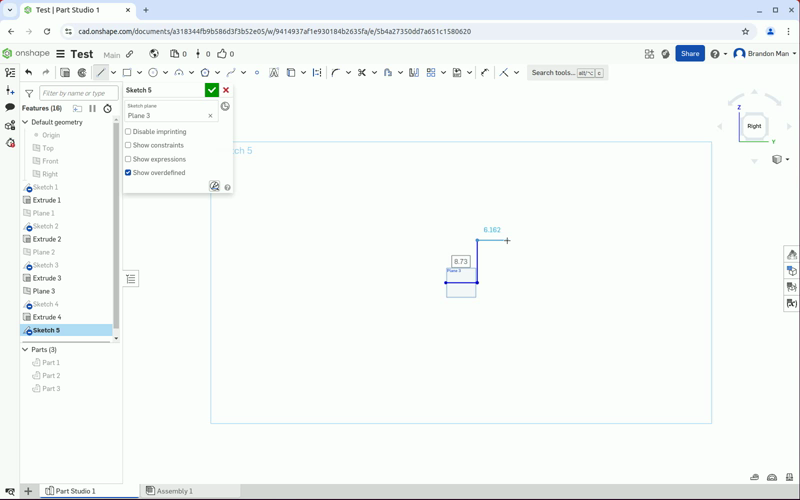
mouse_move(445, 240)
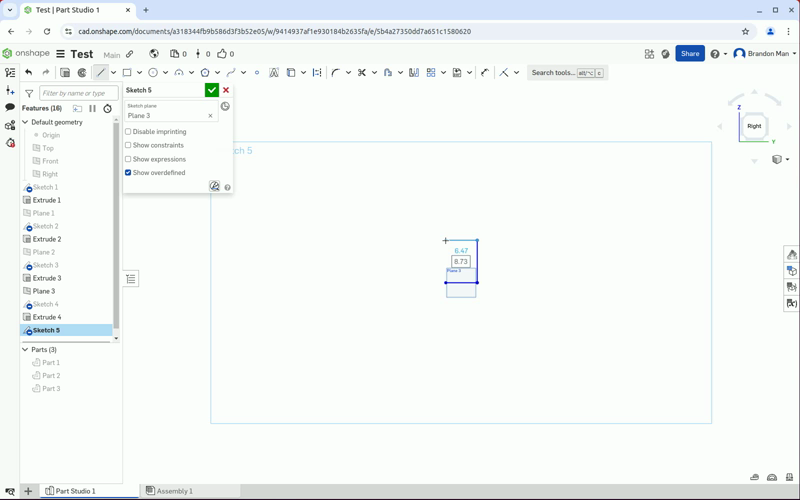
click(445, 240)
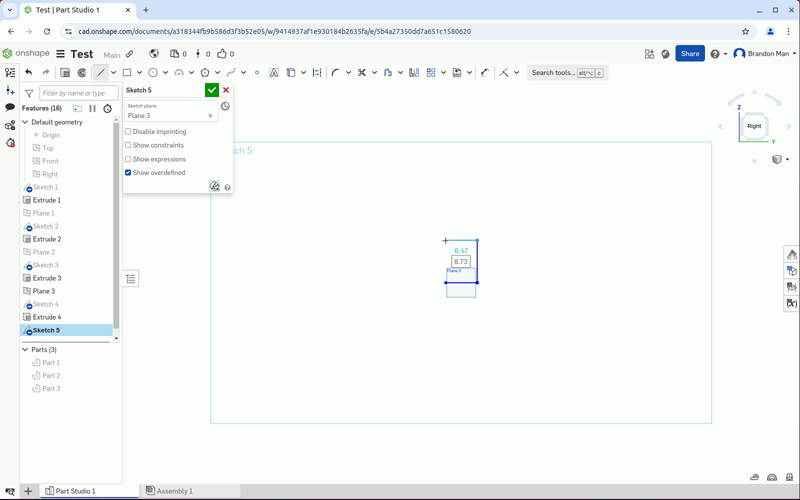
key_up(shift)
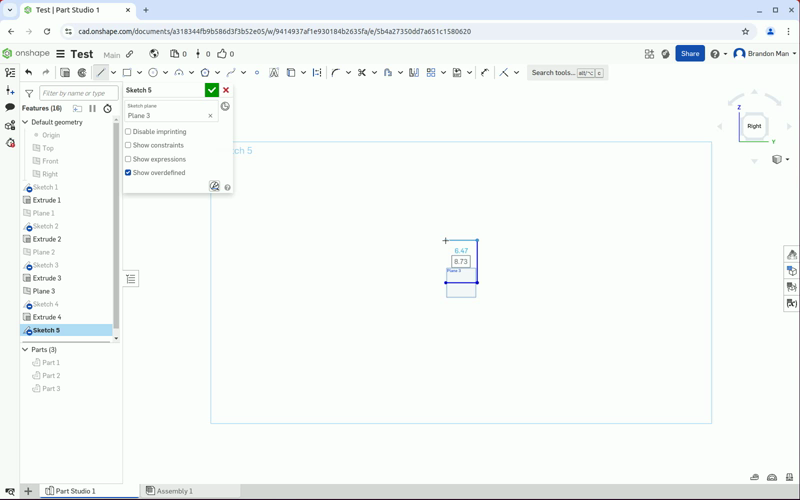
mouse_move(475, 240)
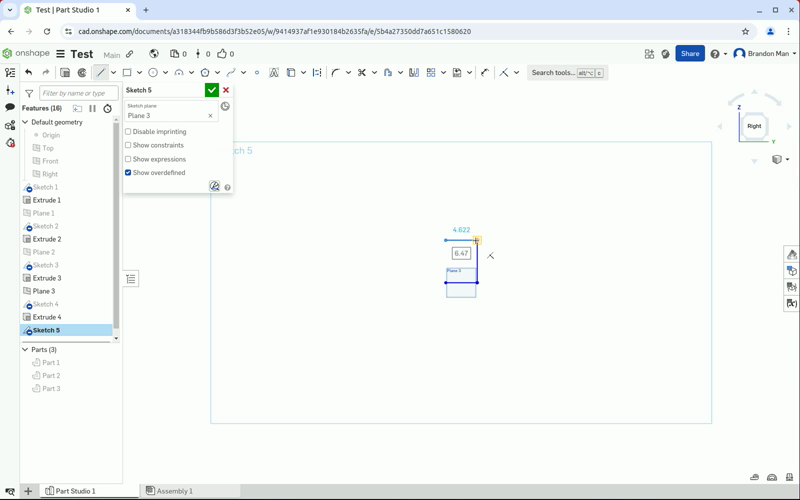
key_down(shift)
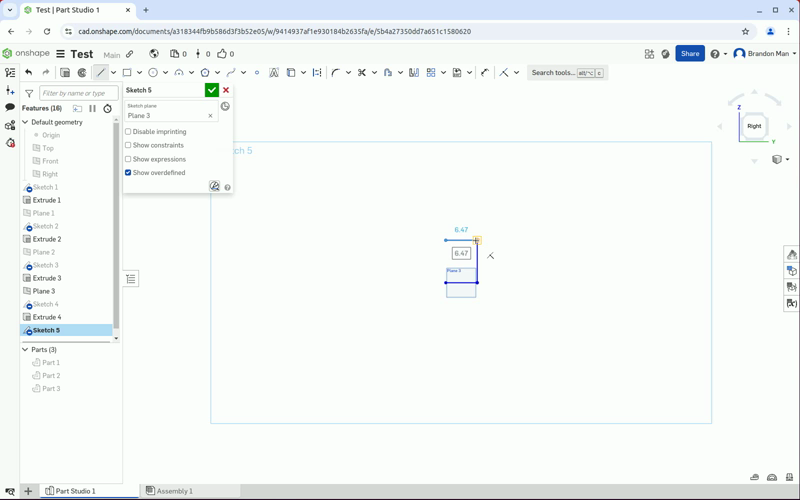
mouse_move(445, 282)
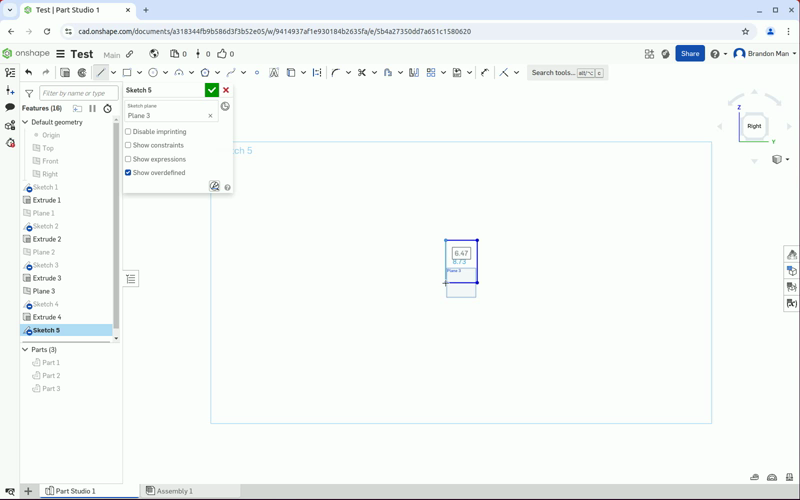
key_up(shift)
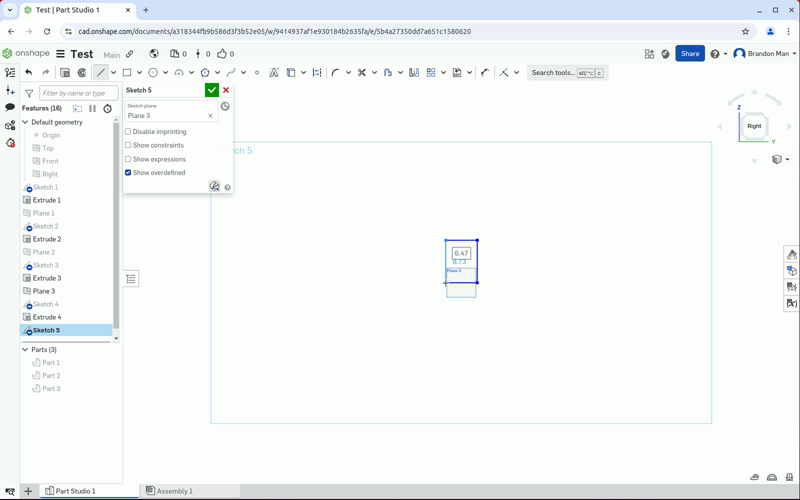
click(445, 282)
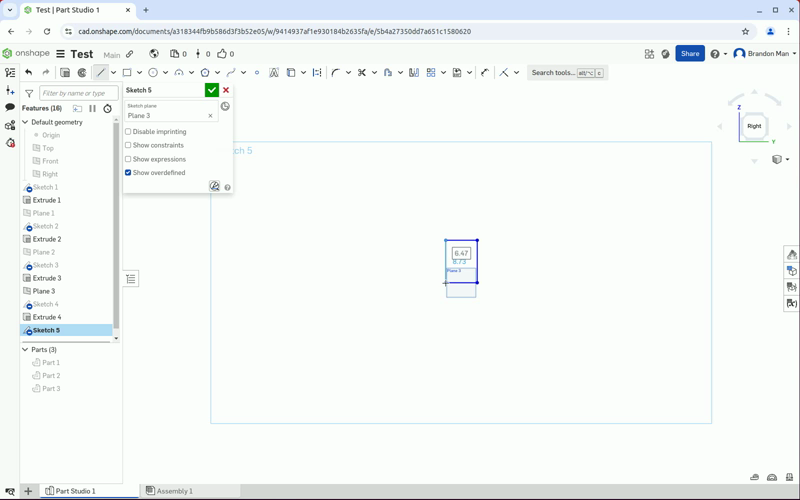
key(esc)
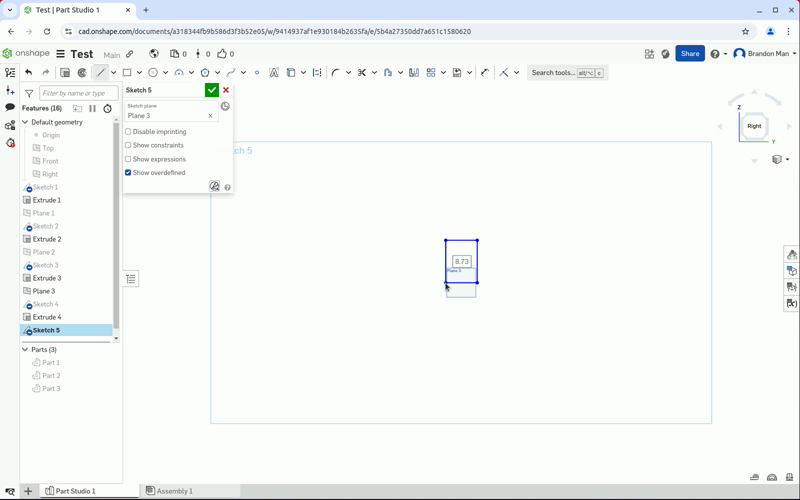
mouse_move(471, 251)
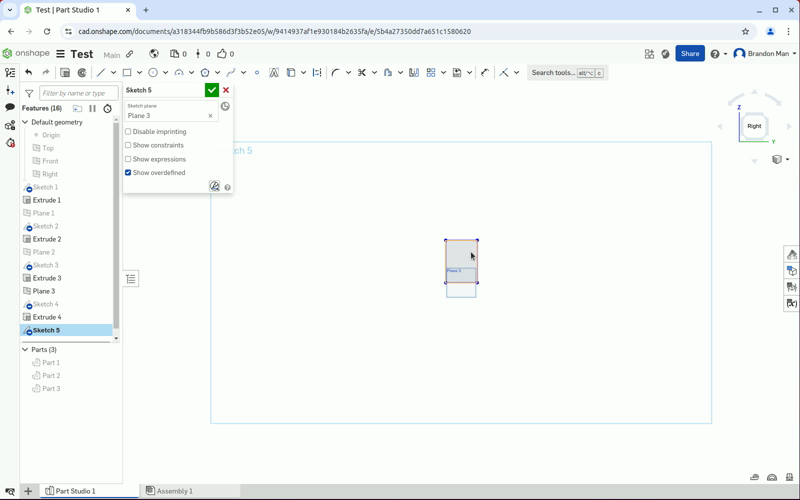
scroll(6)
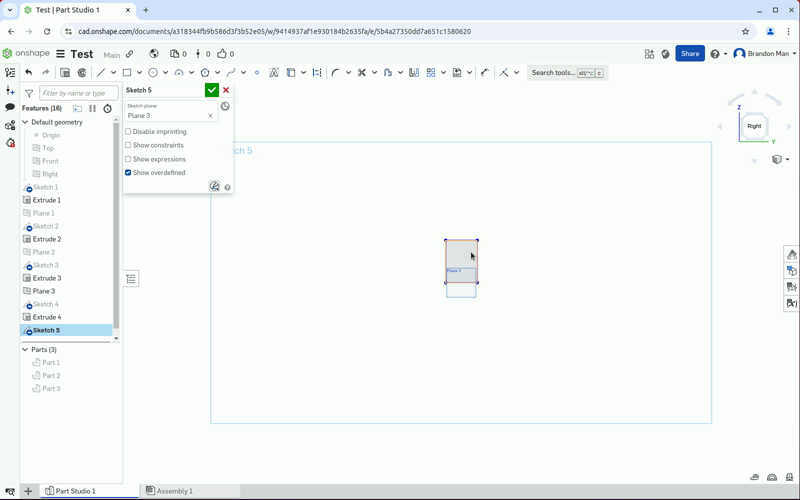
scroll(6)
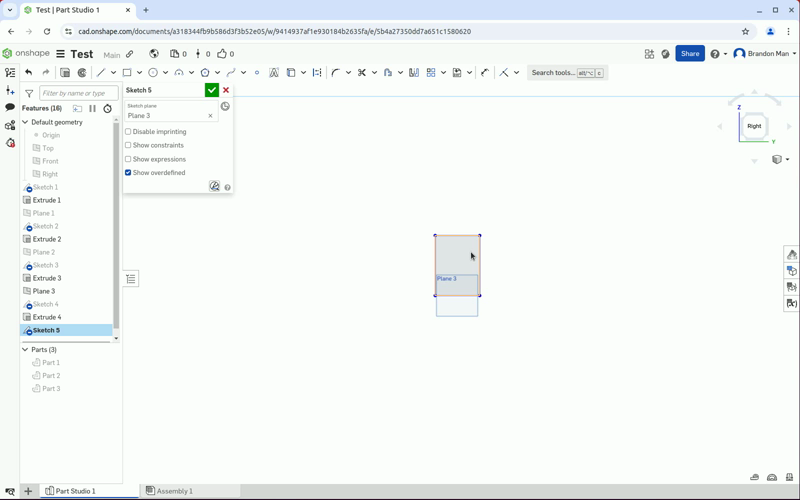
scroll(6)
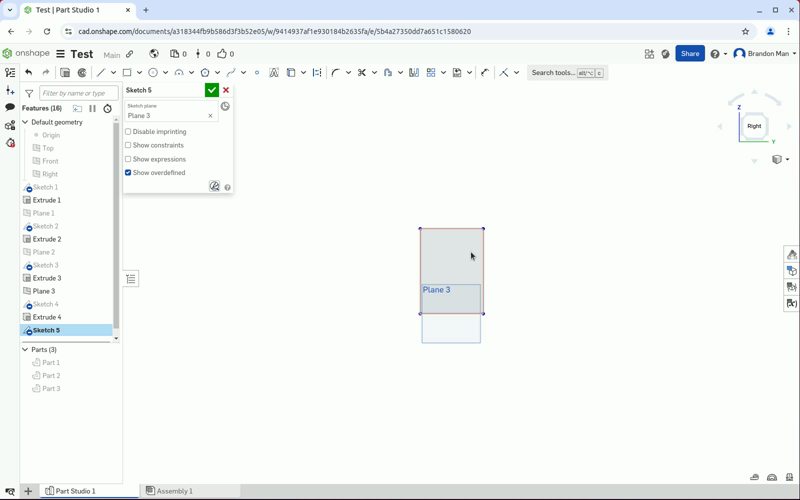
scroll(6)
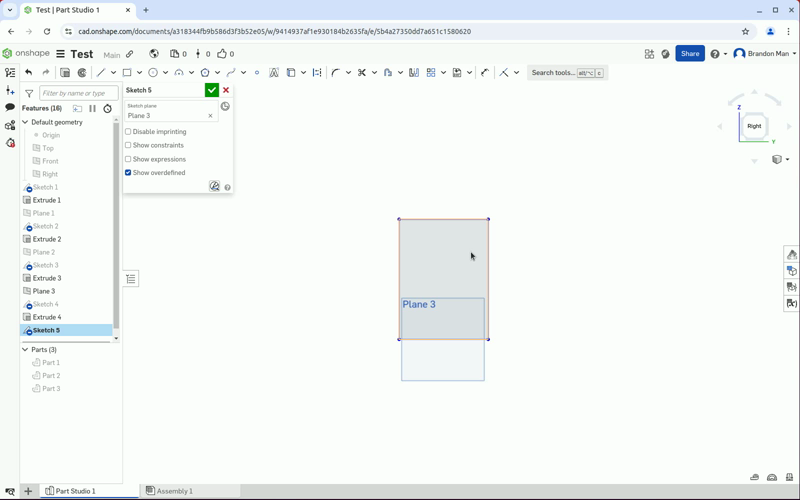
scroll(6)
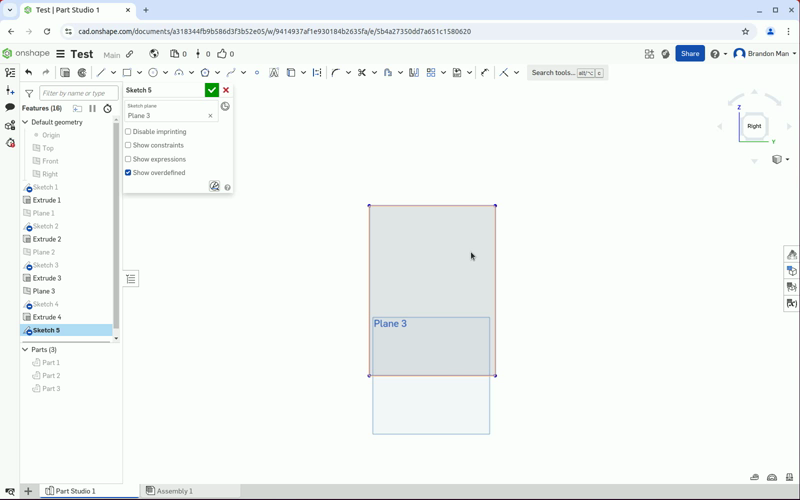
scroll(6)
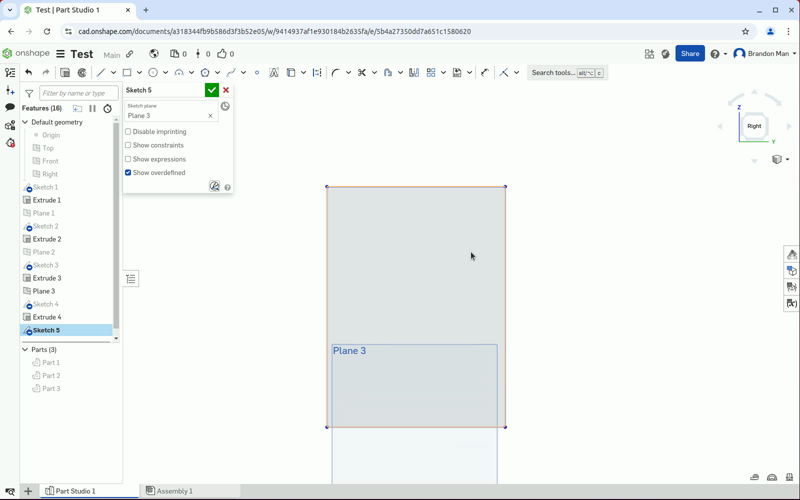
scroll(6)
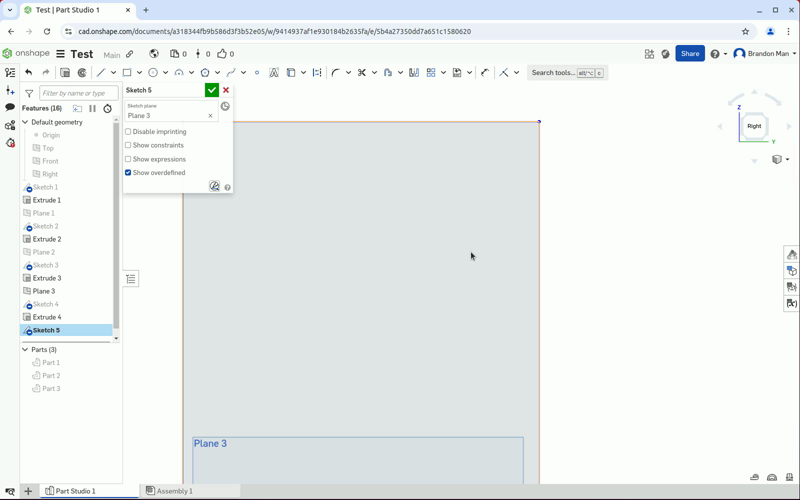
click(471, 251)
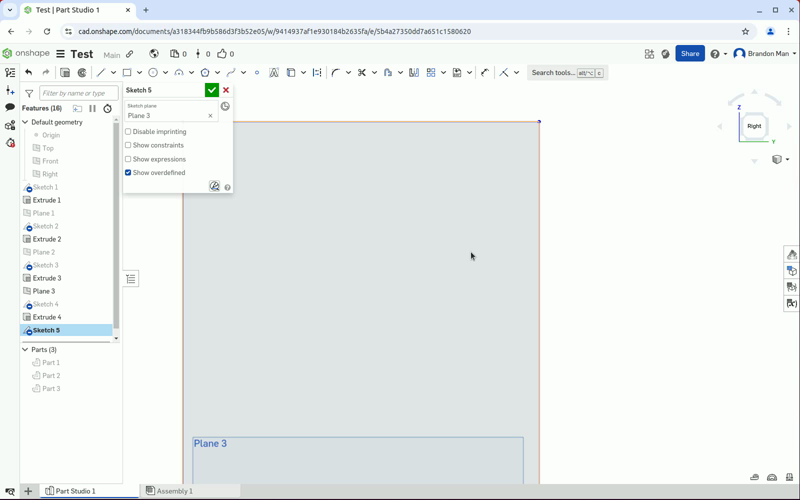
scroll(-6)
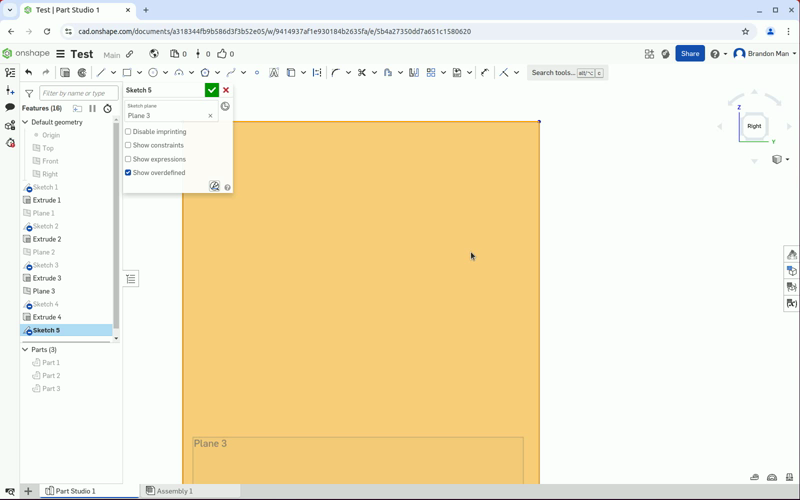
scroll(-6)
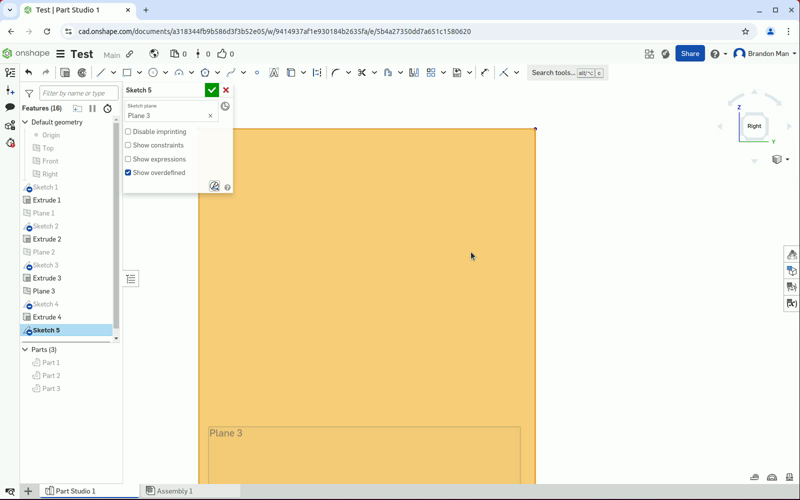
scroll(-6)
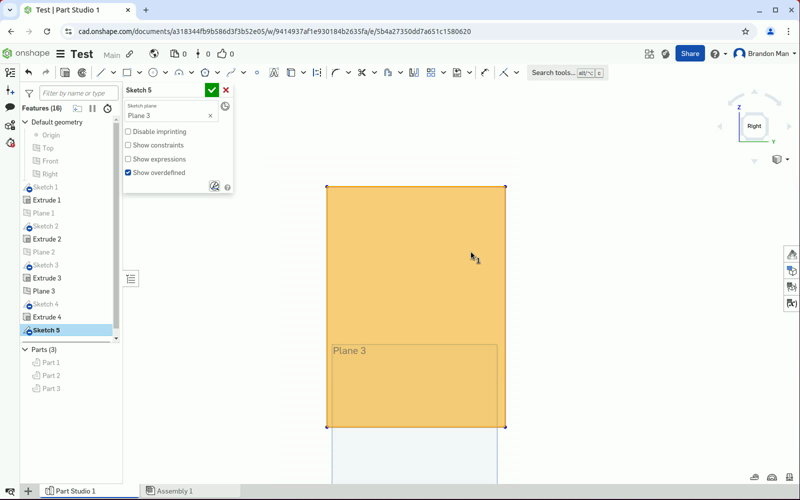
scroll(-6)
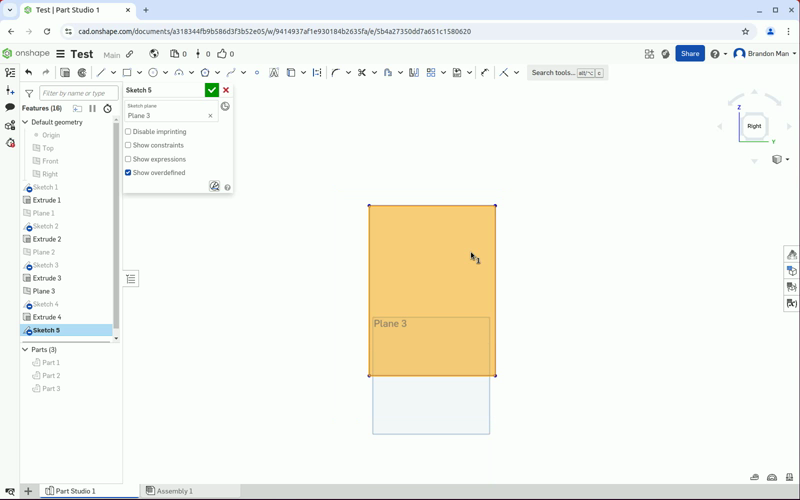
scroll(-6)
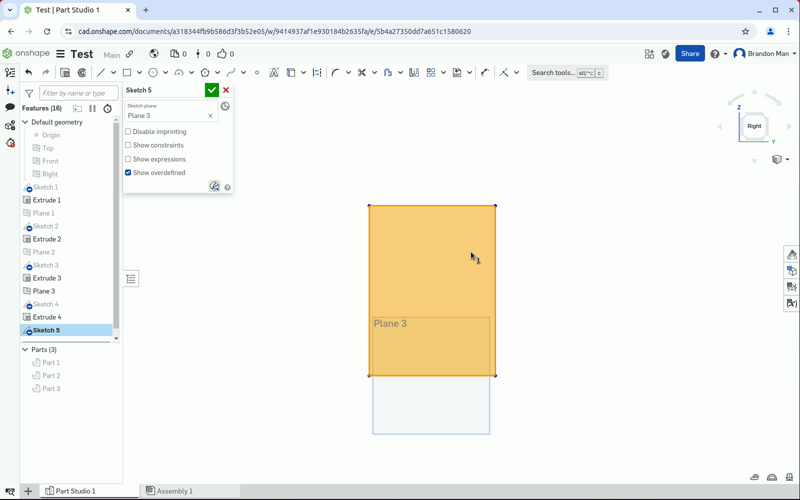
scroll(-6)
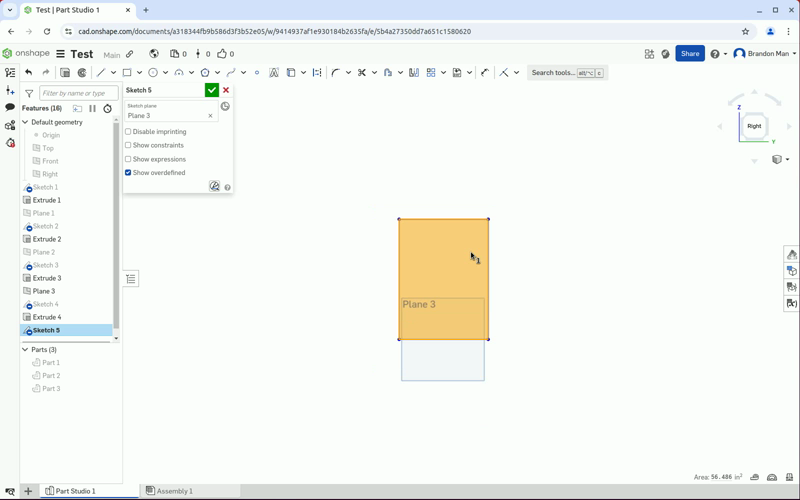
scroll(-6)
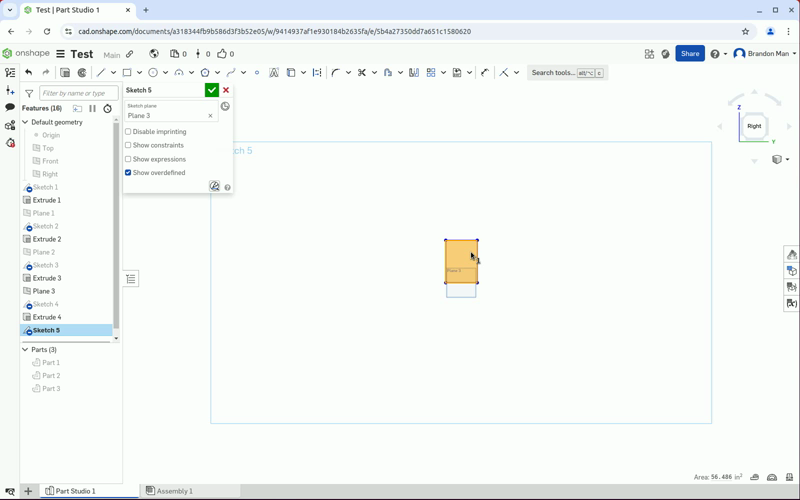
mouse_move(73, 352)
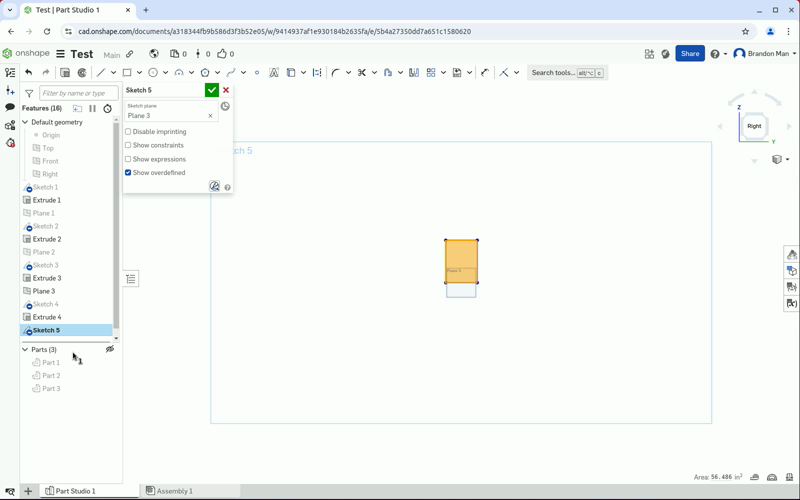
key(shift+y)
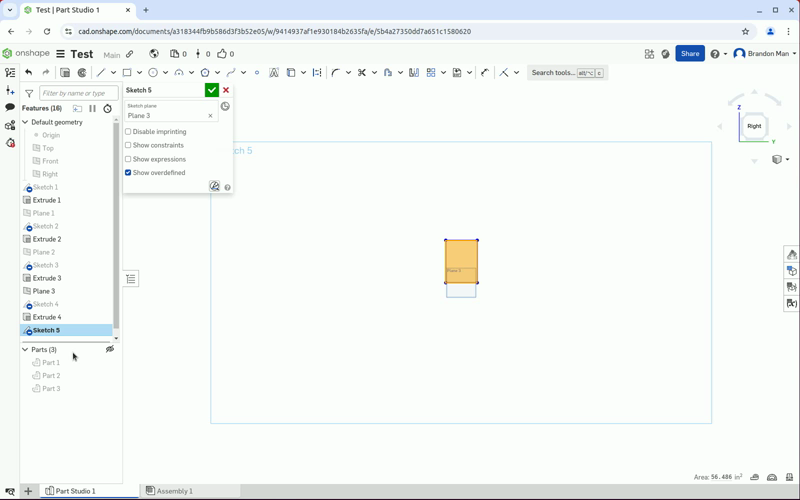
key(shift+e)
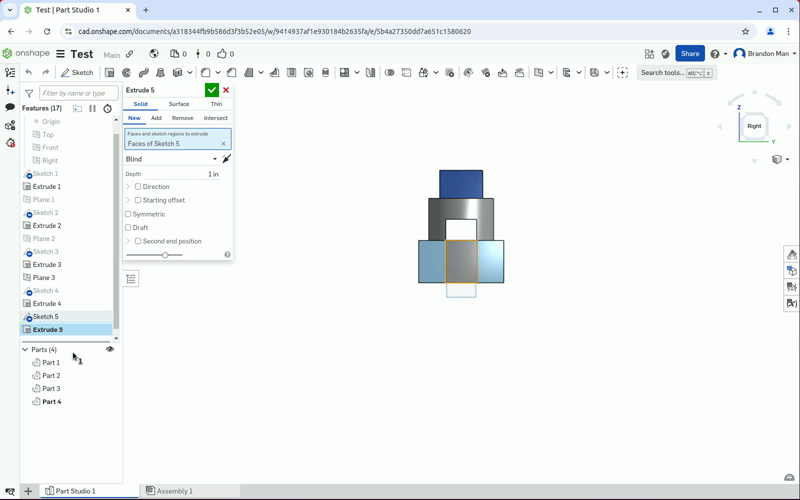
mouse_move(143, 106)
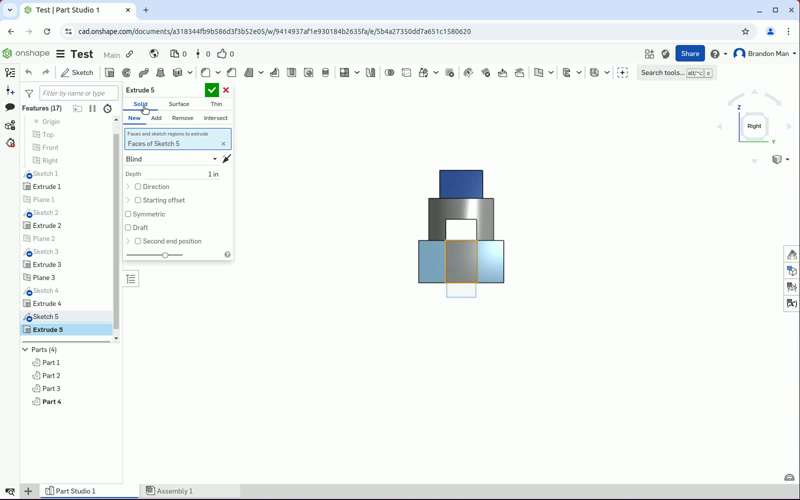
click(143, 106)
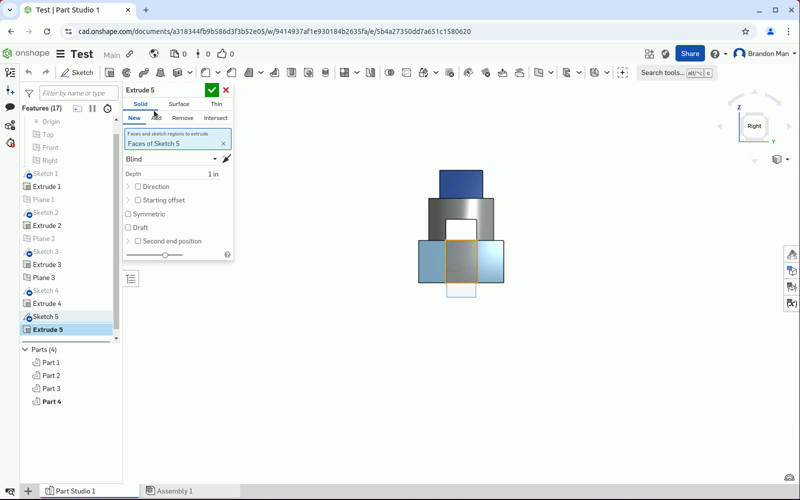
mouse_move(186, 120)
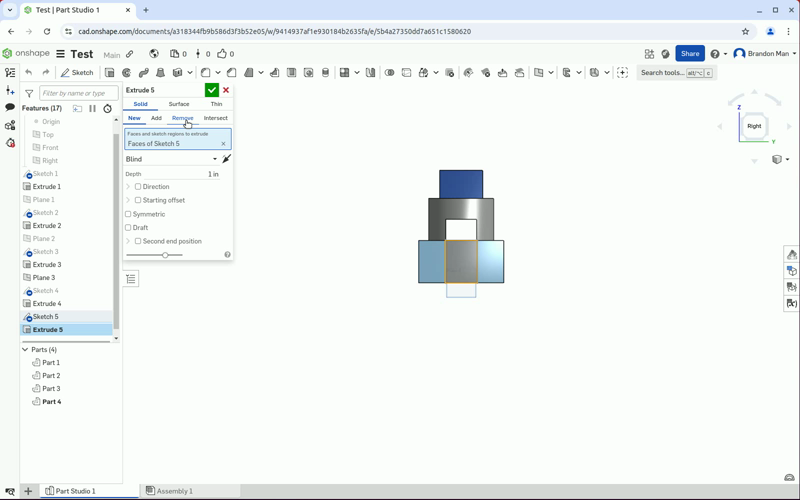
click(186, 120)
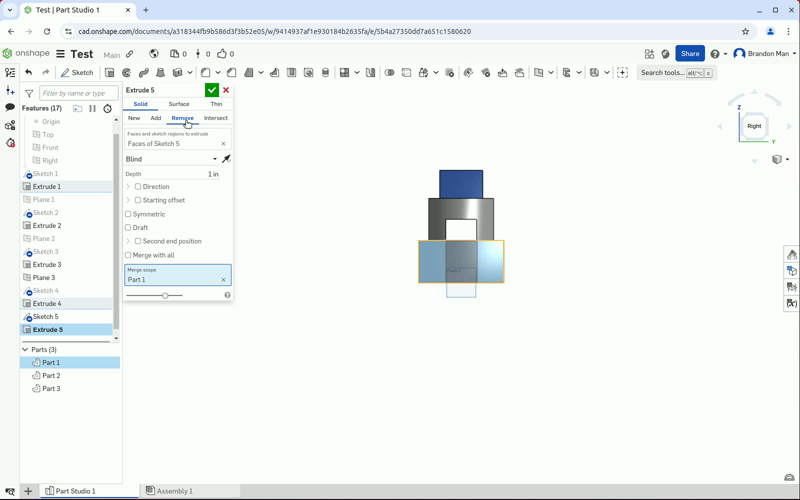
key(tab, 4)
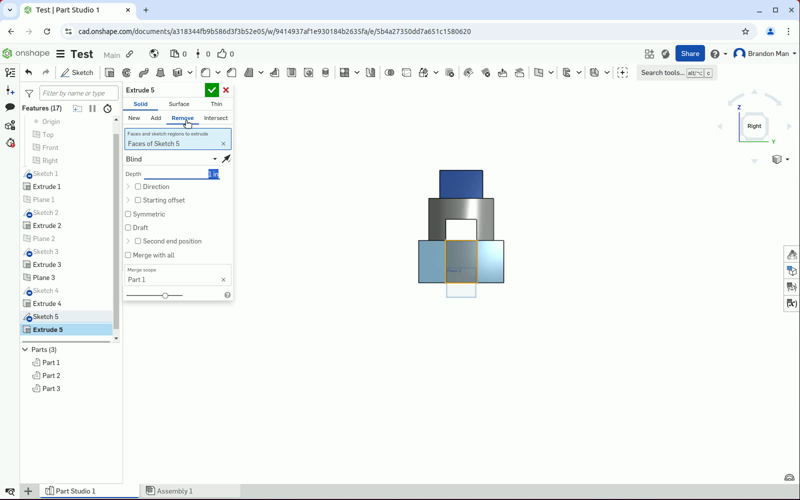
text(17.331)
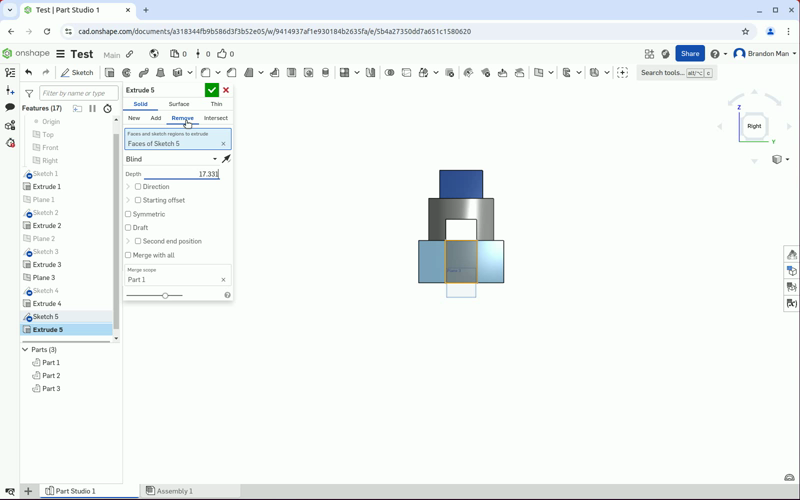
key(tab, 6)
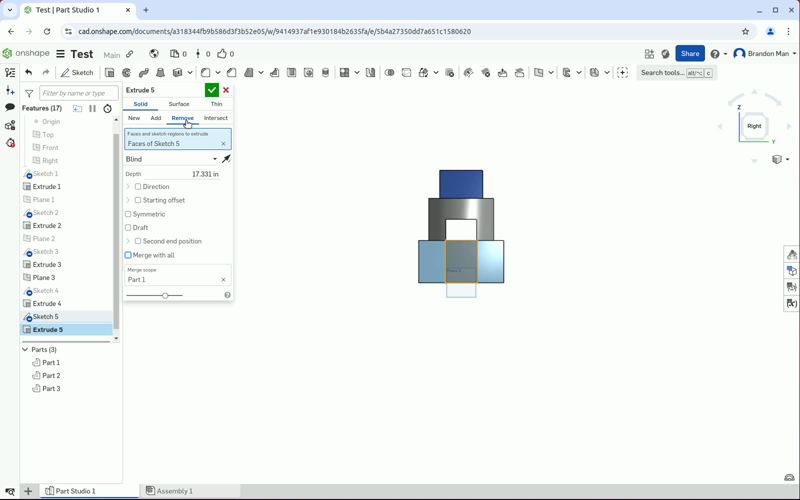
key(space)
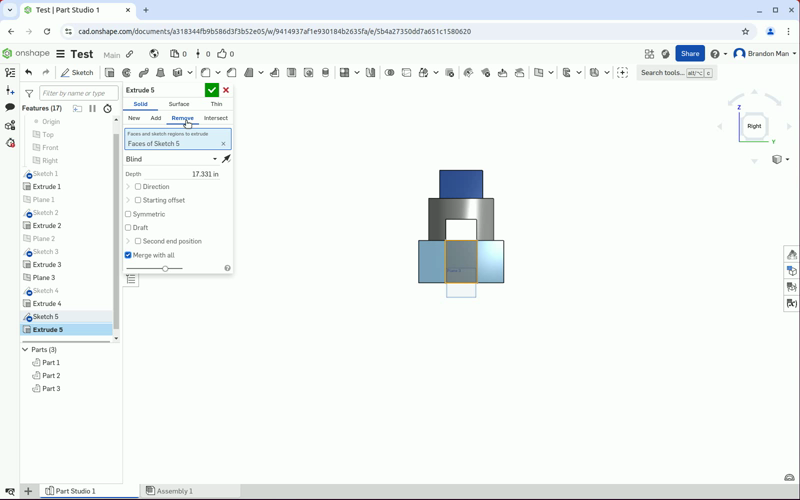
key(enter)
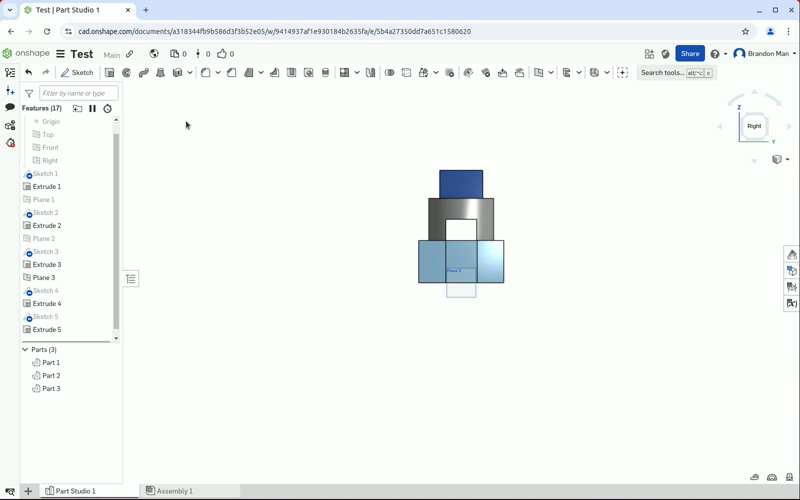
key(shift+h)
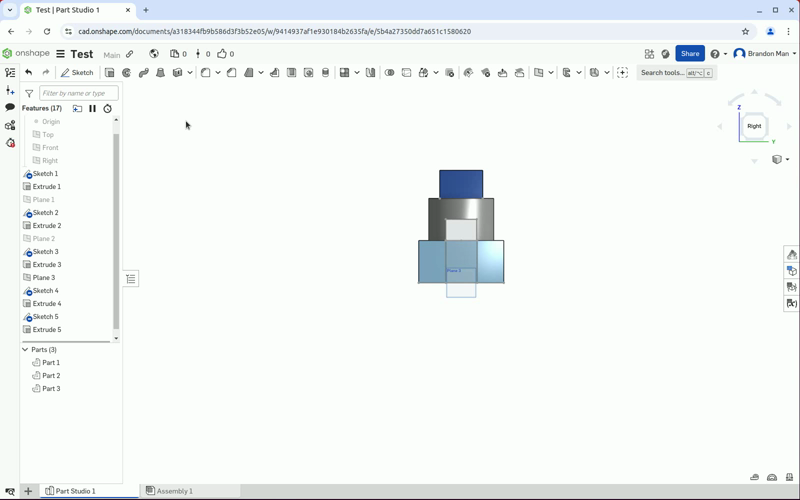
key(shift+h)
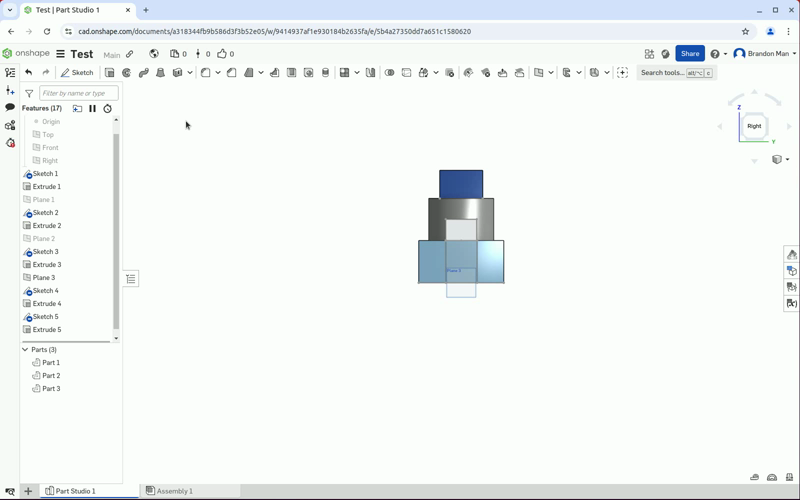
key(shift+7)
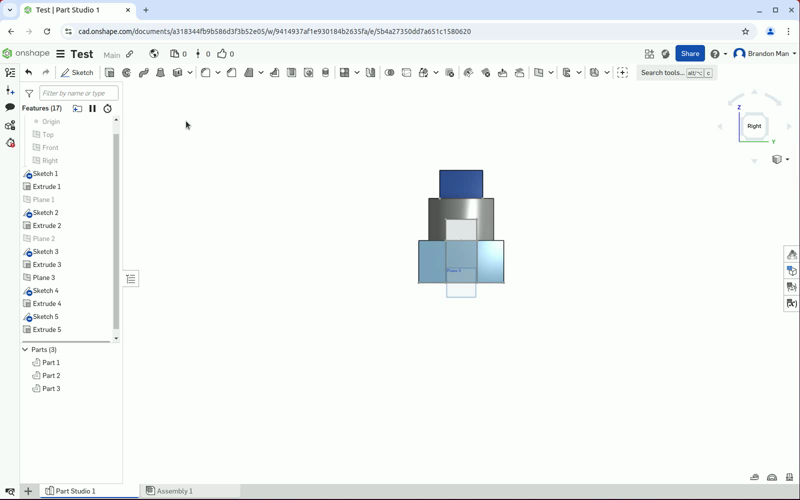
key(right, 2)
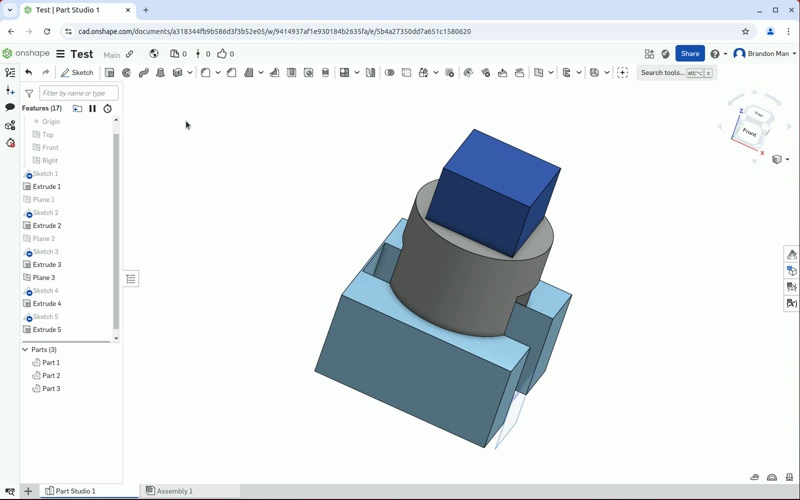
key(down, 2)
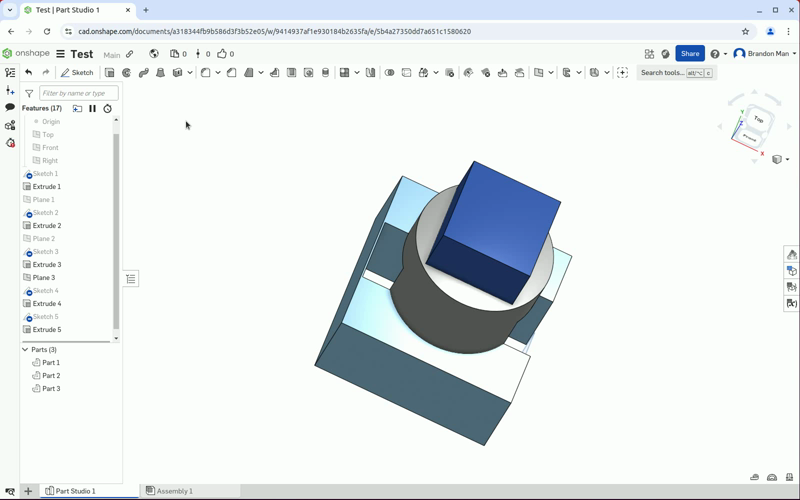
key(up, 2)
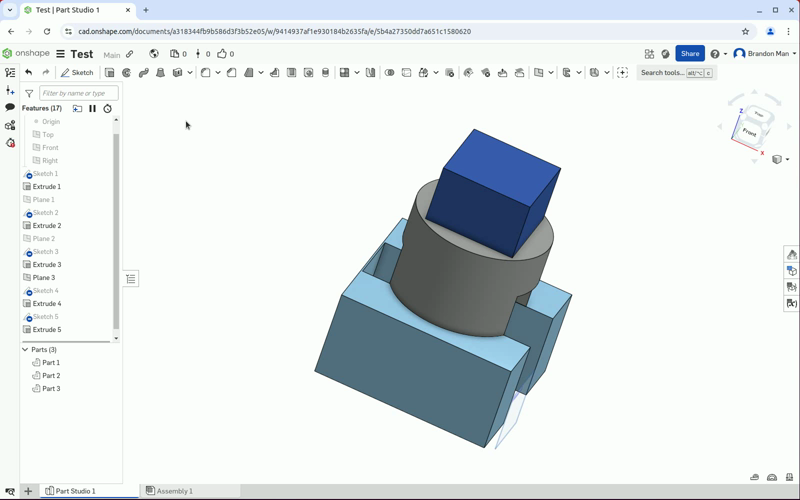
key(left, 2)
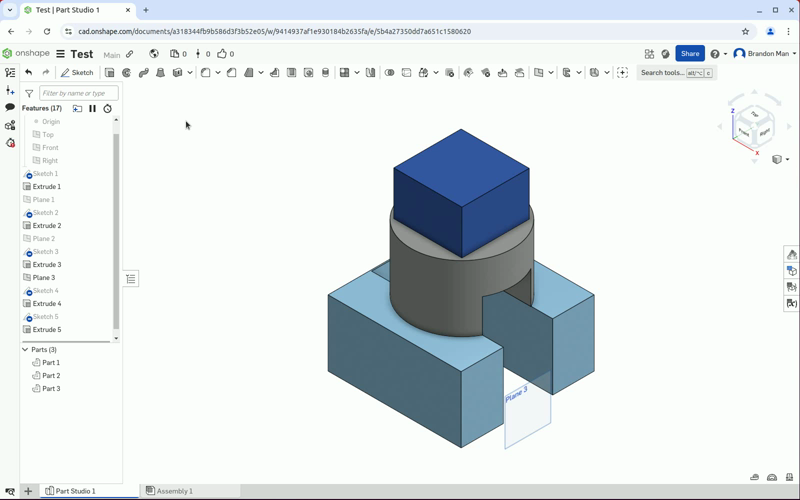
mouse_move(69, 176)
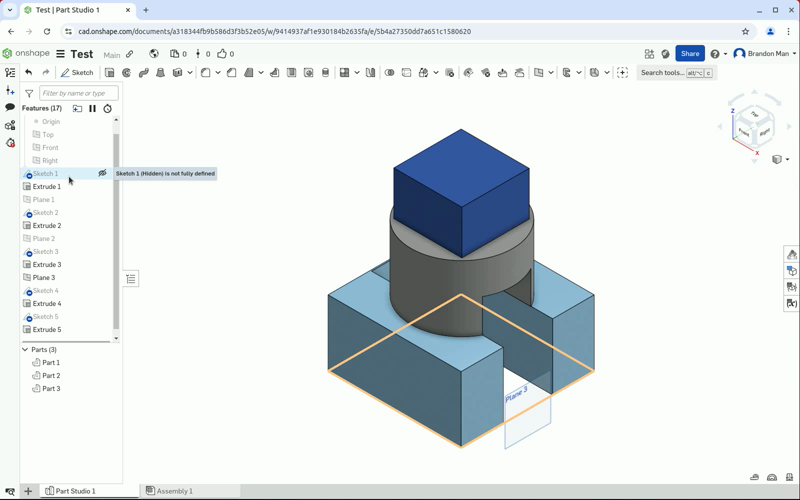
click(69, 176)